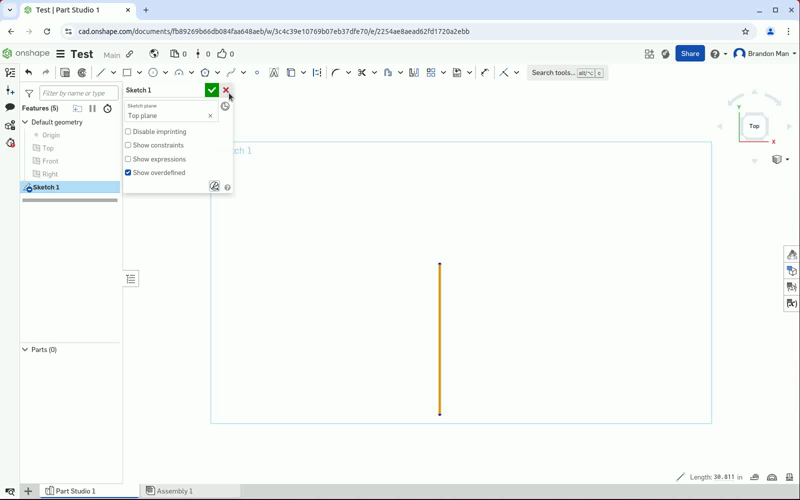
key(shift+h)
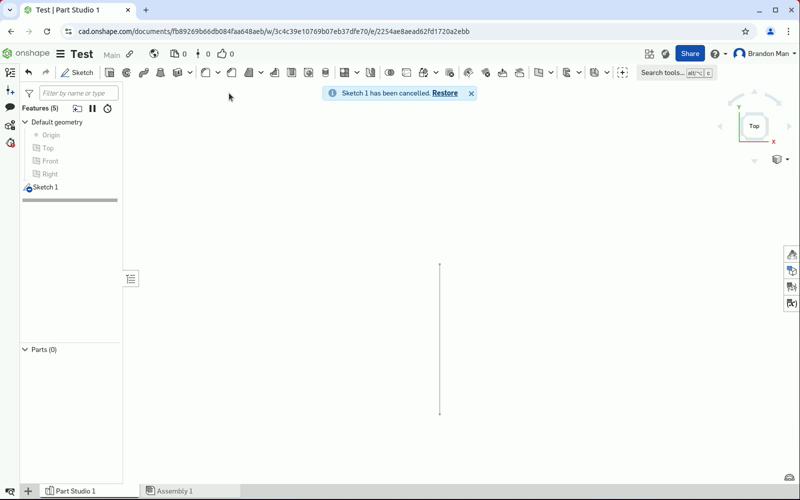
mouse_move(73, 352)
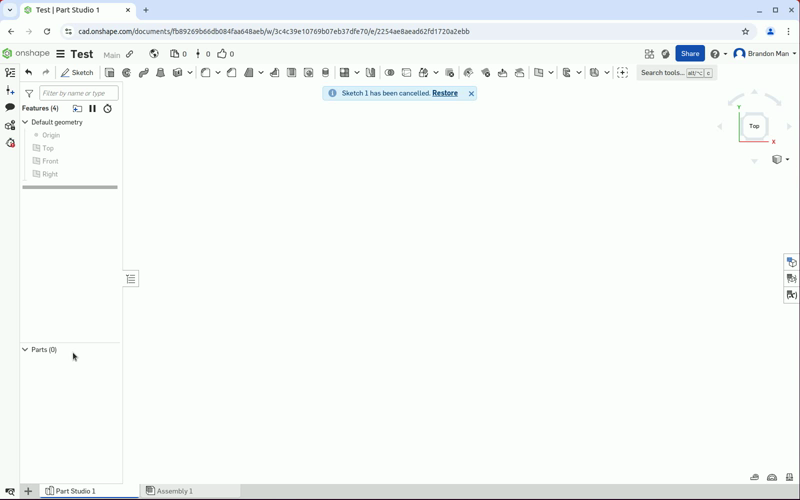
key(y)
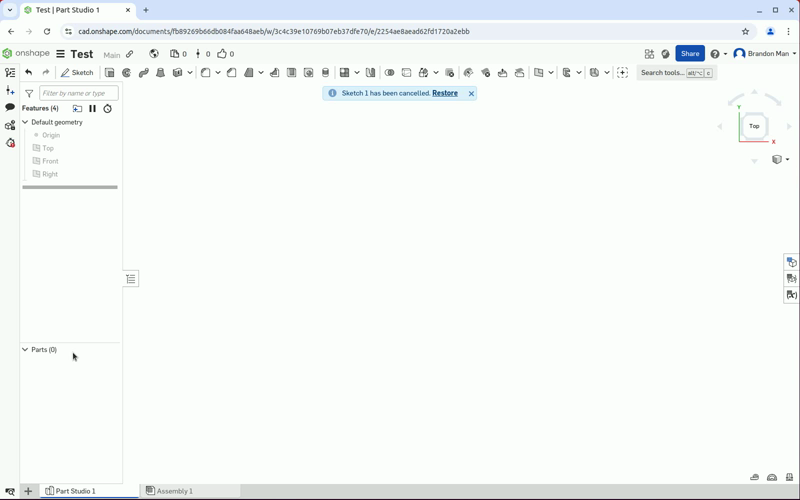
key(shift+p)
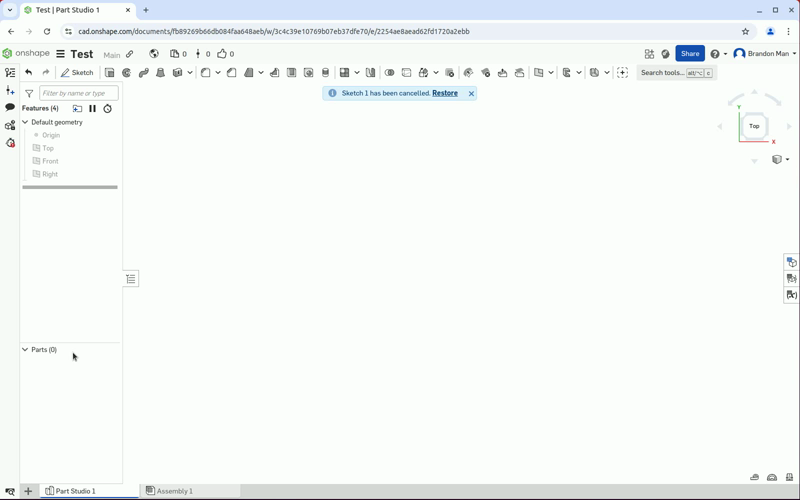
key(space)
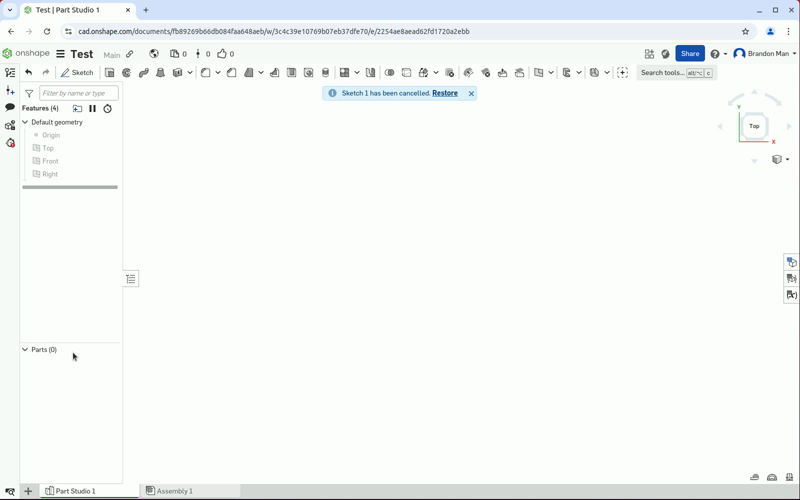
key_down(shift)
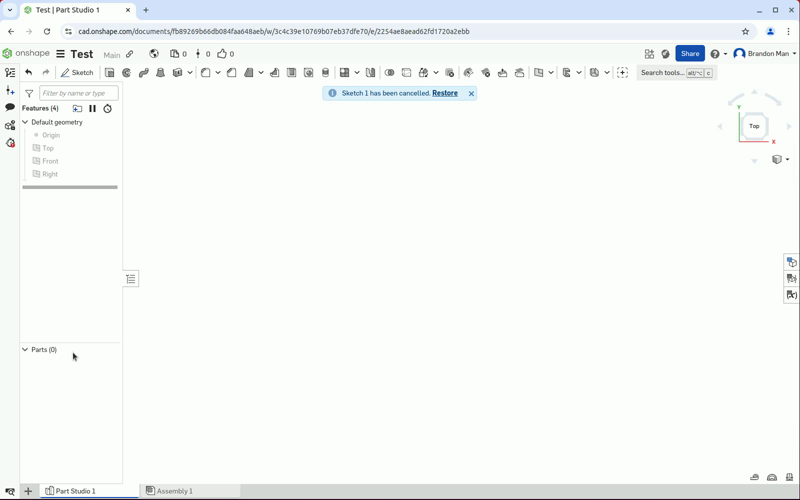
key(up)
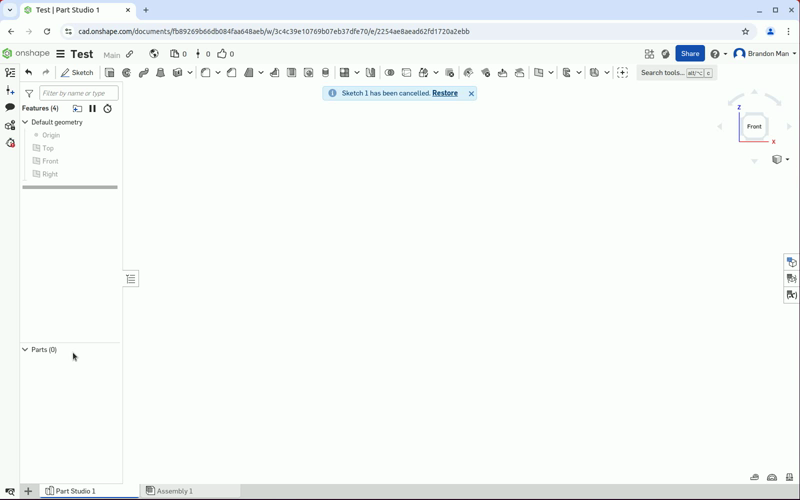
key_up(shift)
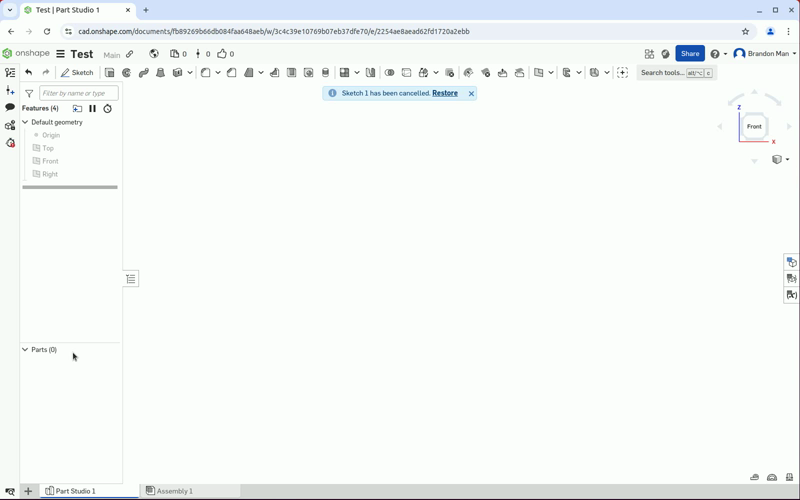
mouse_move(73, 352)
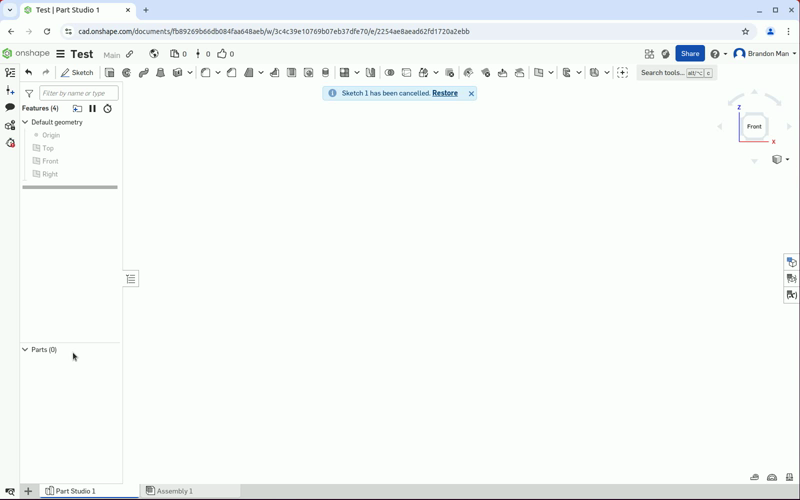
key(shift+y)
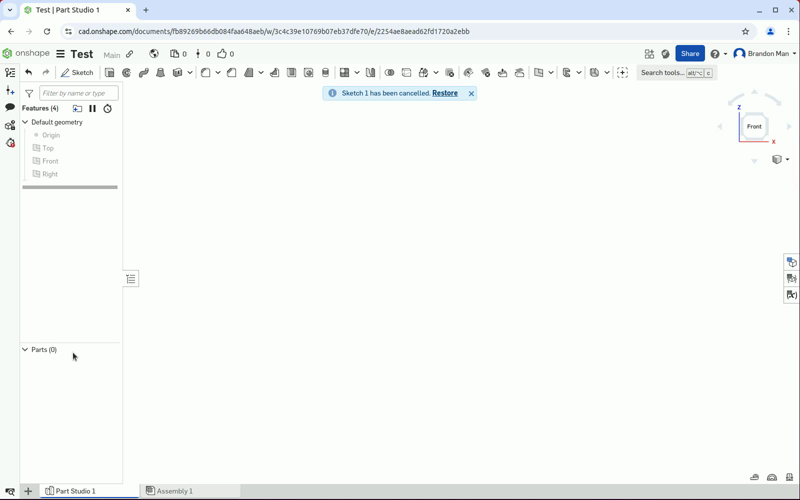
key(shift+s)
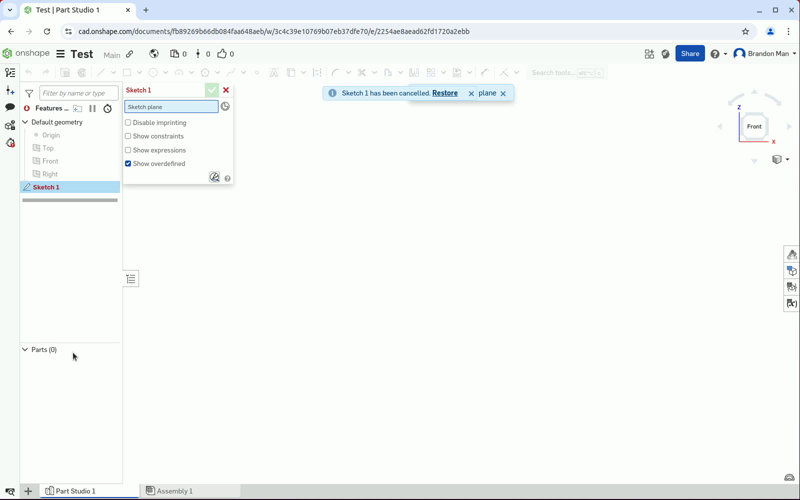
mouse_move(73, 163)
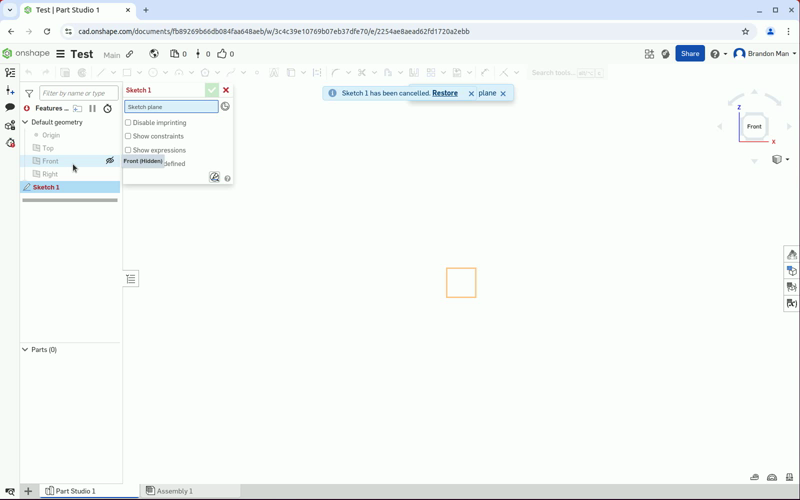
click(73, 163)
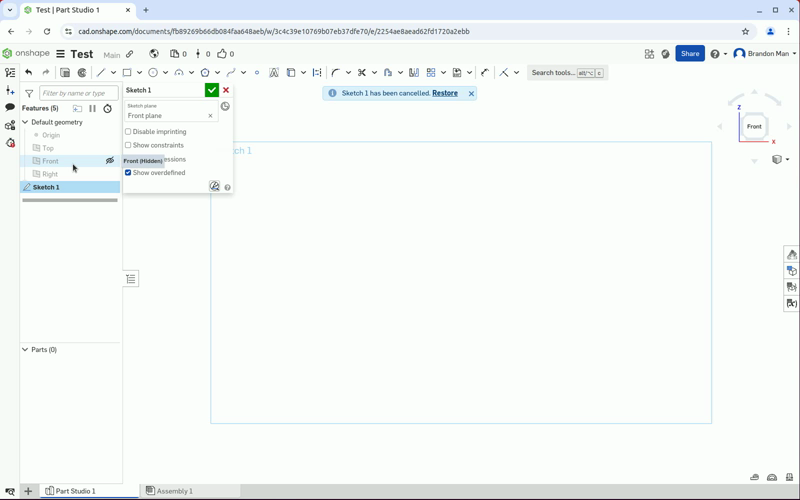
mouse_move(73, 352)
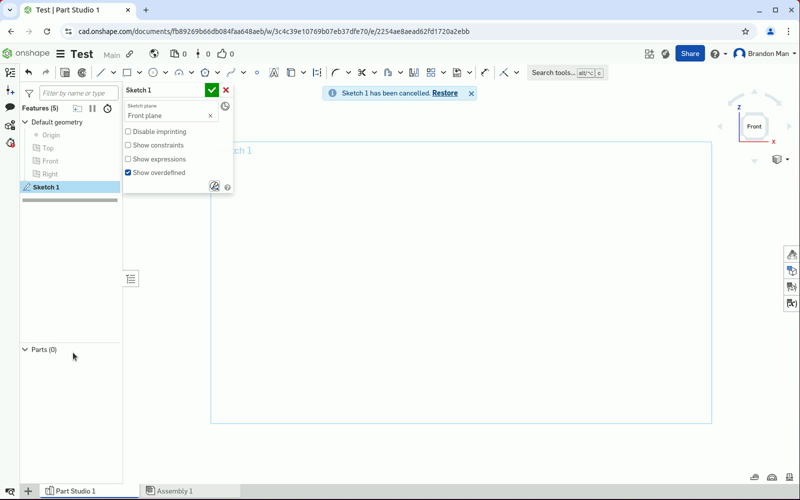
key(y)
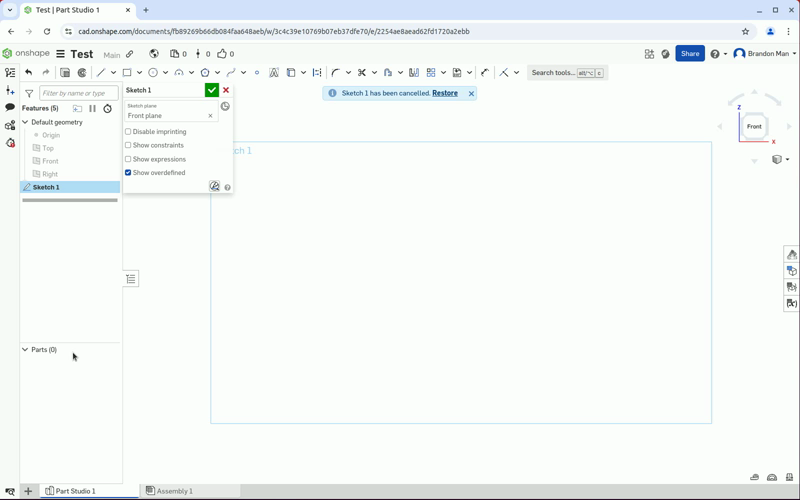
key(l)
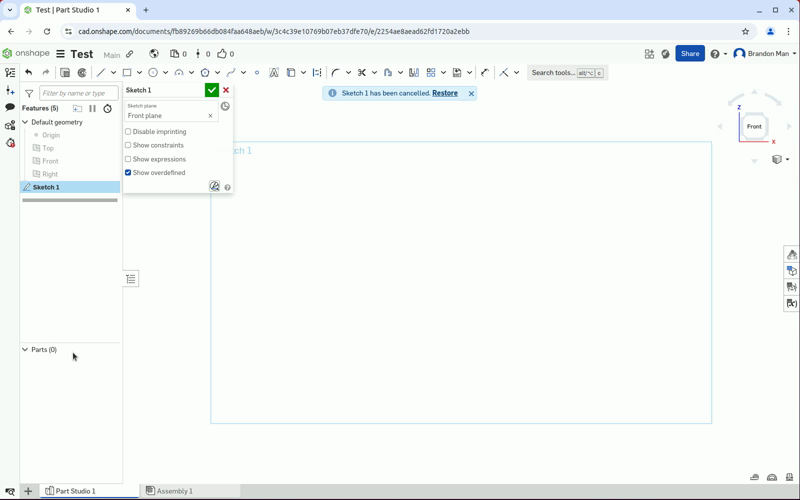
key_down(shift)
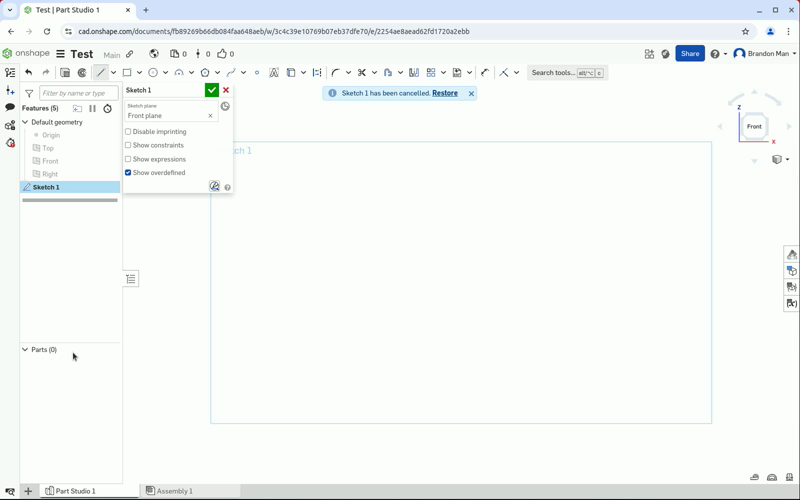
mouse_move(404, 282)
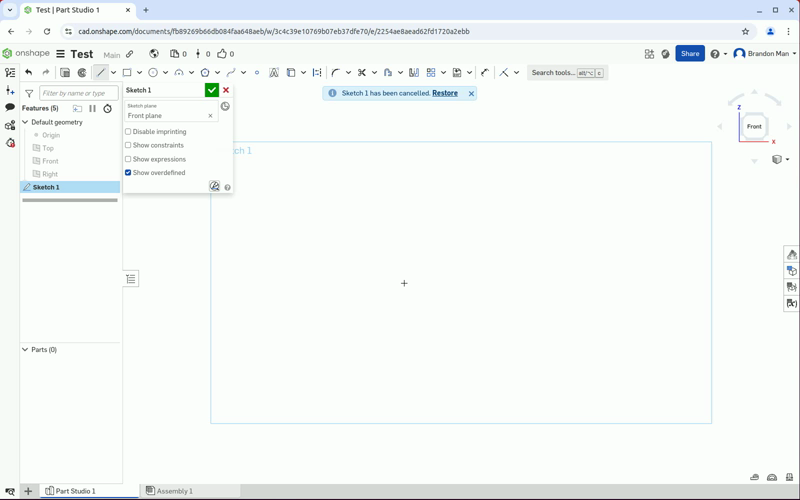
click(404, 282)
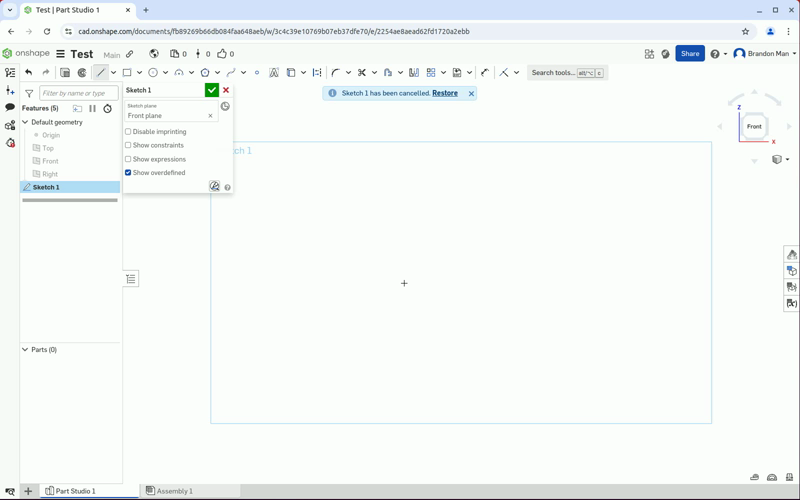
key_up(shift)
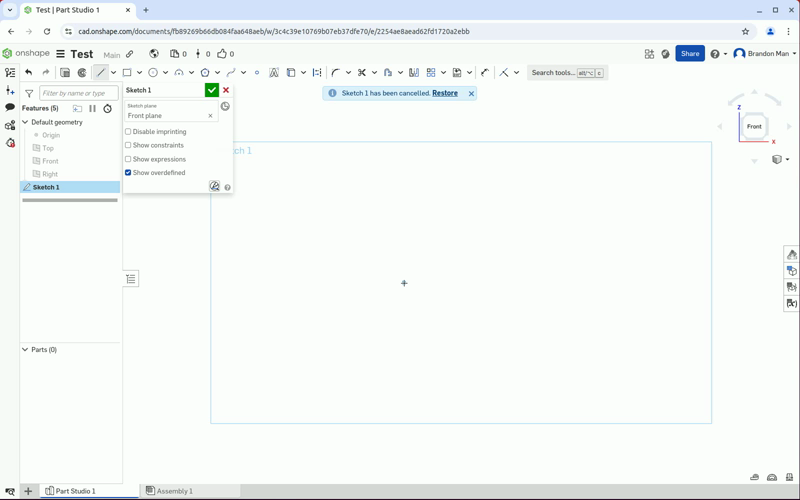
key_down(shift)
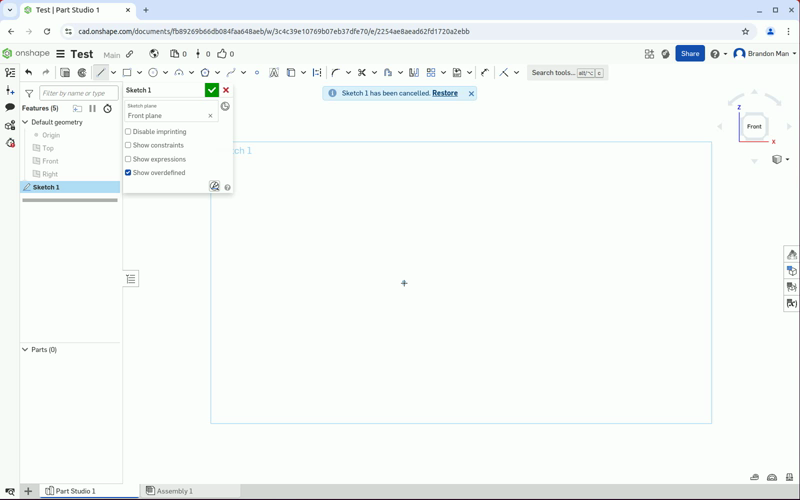
mouse_move(483, 282)
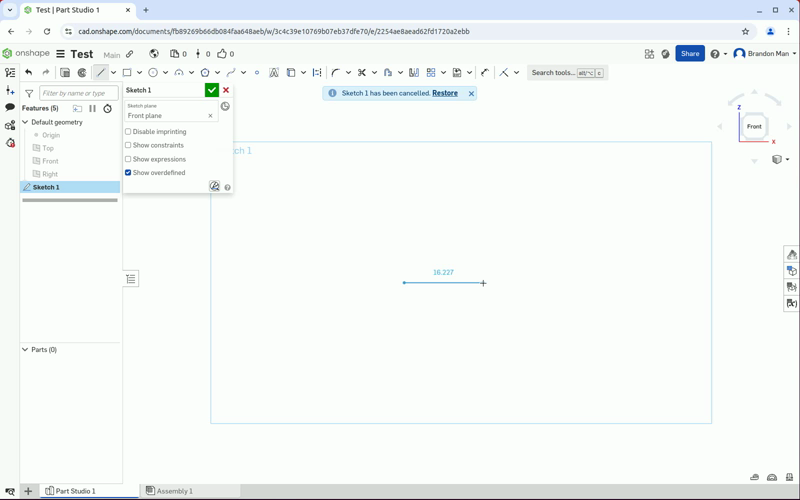
click(483, 282)
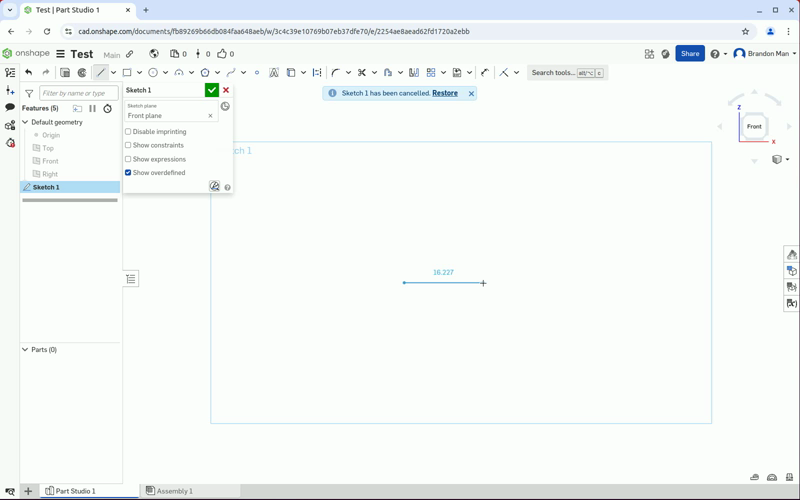
key_up(shift)
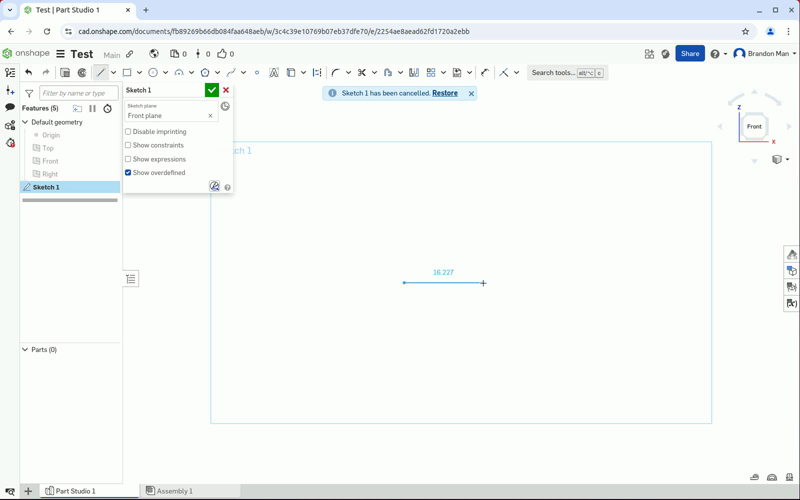
key_down(shift)
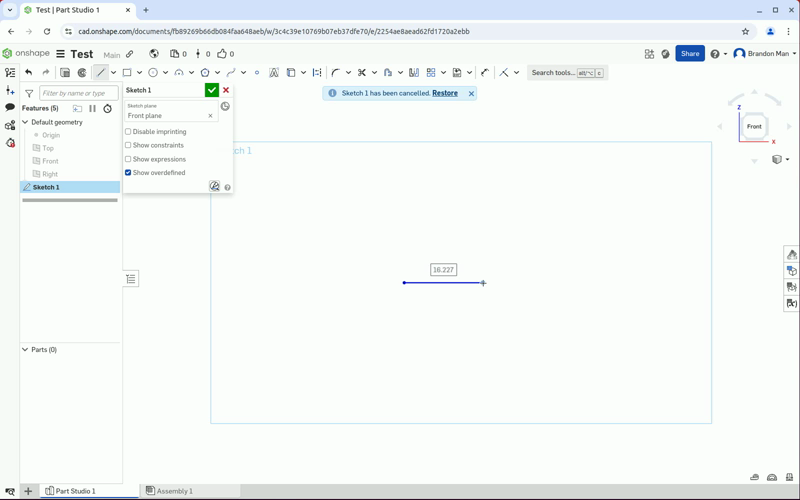
mouse_move(483, 204)
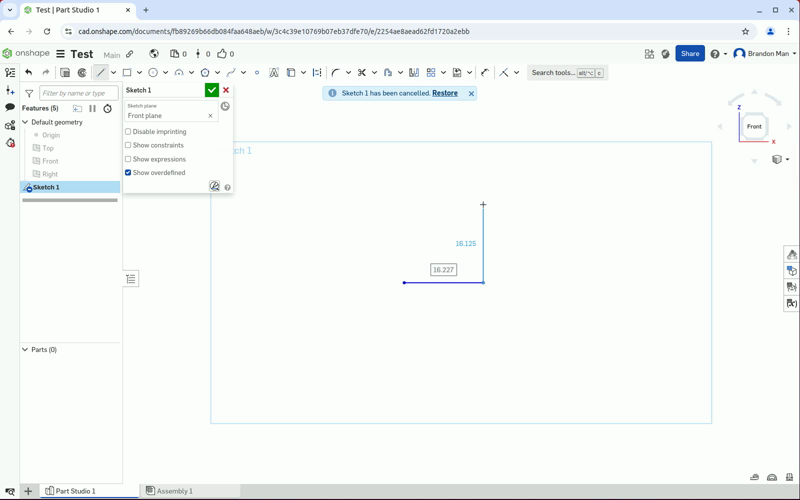
click(483, 204)
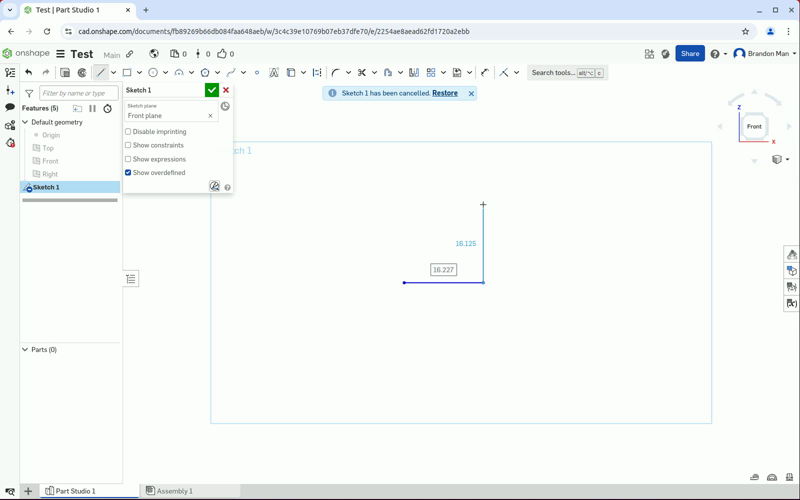
key_up(shift)
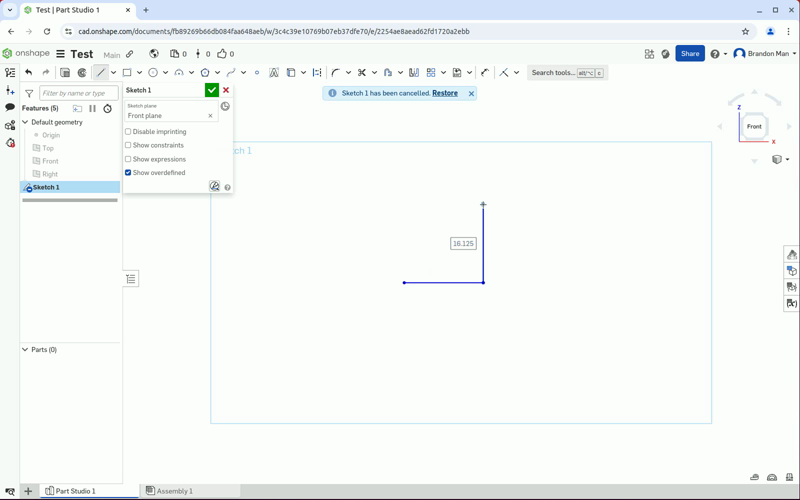
key_down(shift)
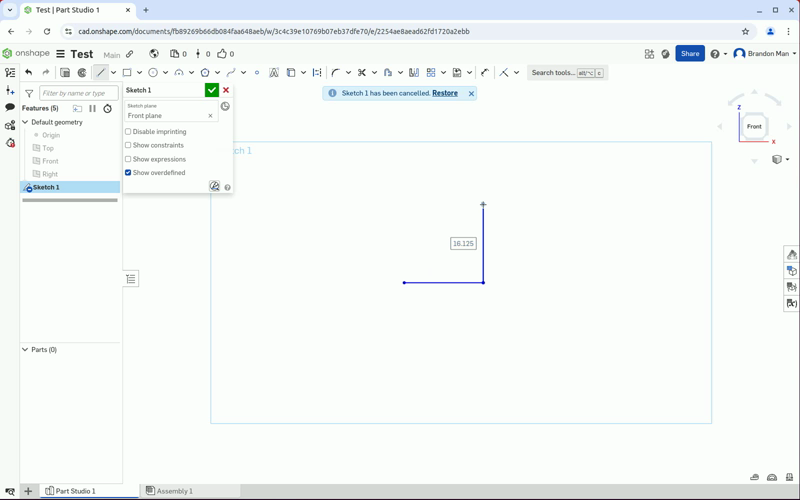
mouse_move(411, 204)
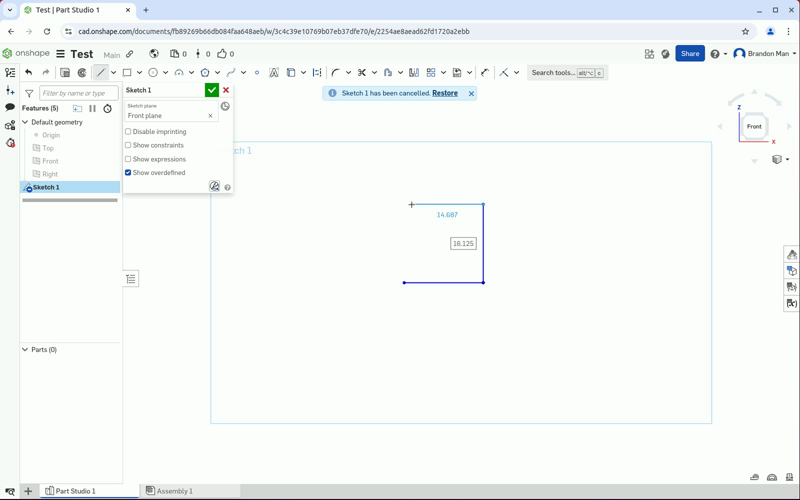
click(411, 204)
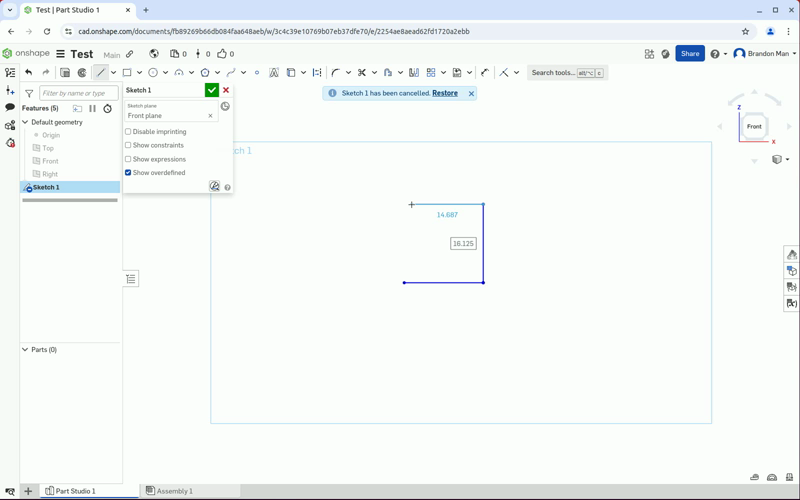
key_up(shift)
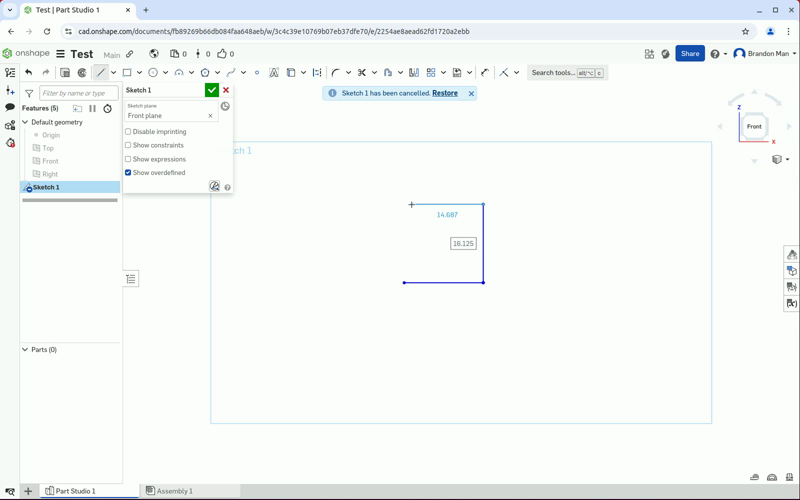
key_down(shift)
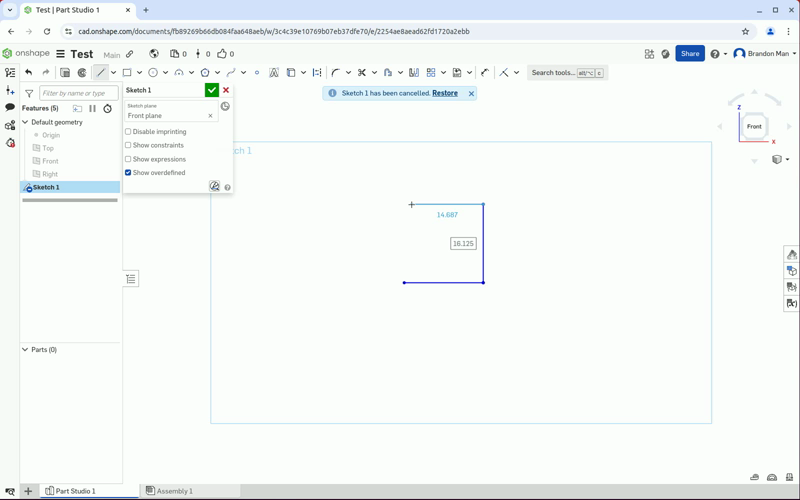
mouse_move(441, 204)
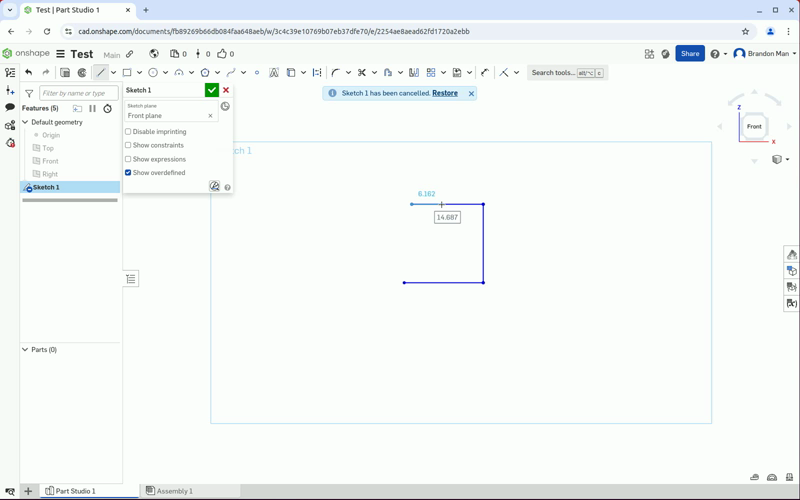
mouse_move(404, 204)
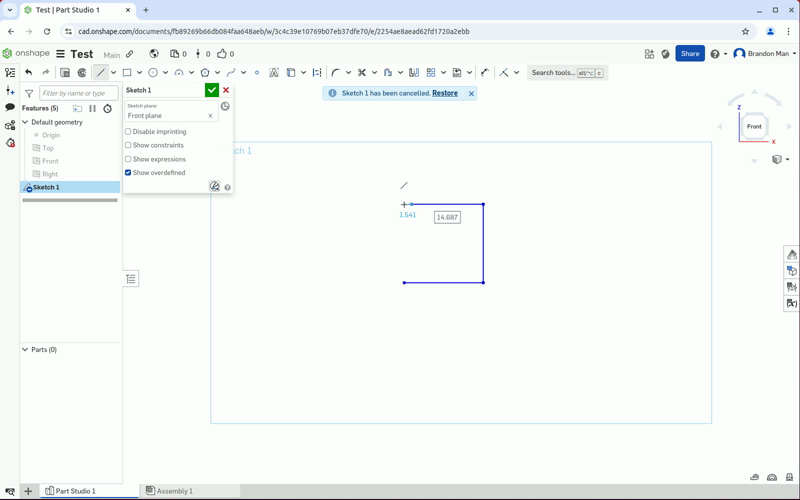
scroll(6)
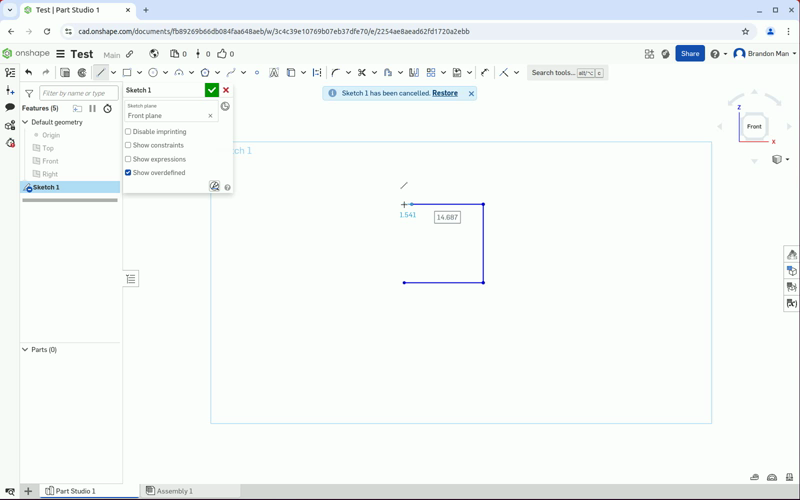
scroll(6)
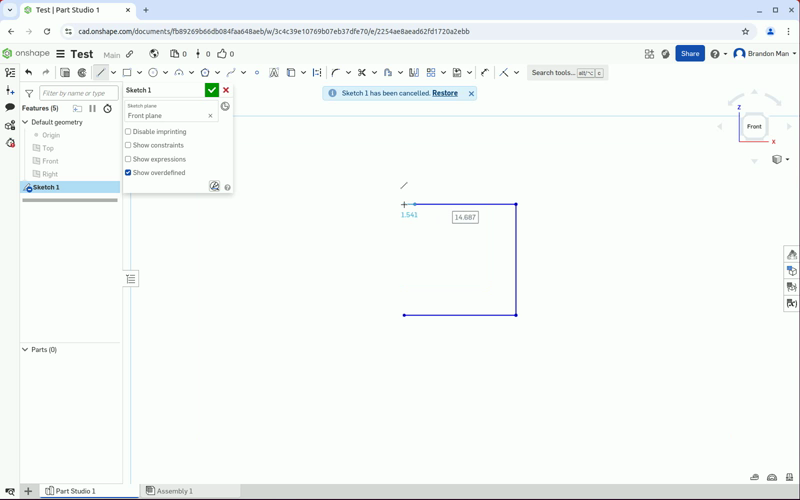
scroll(6)
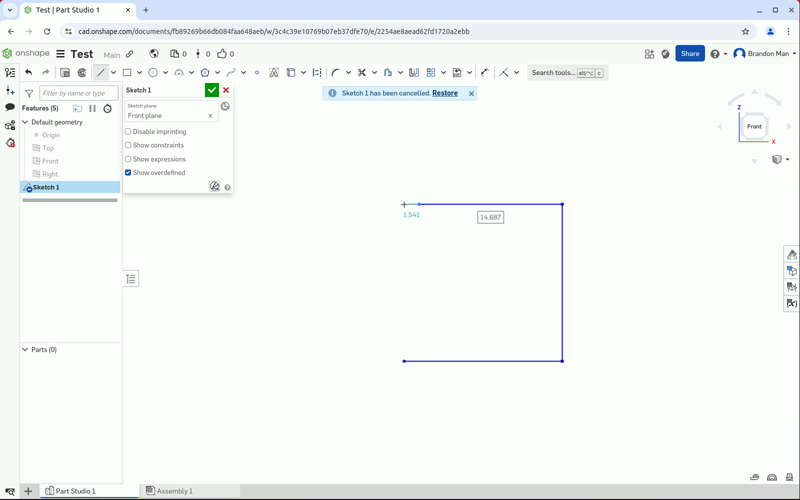
scroll(6)
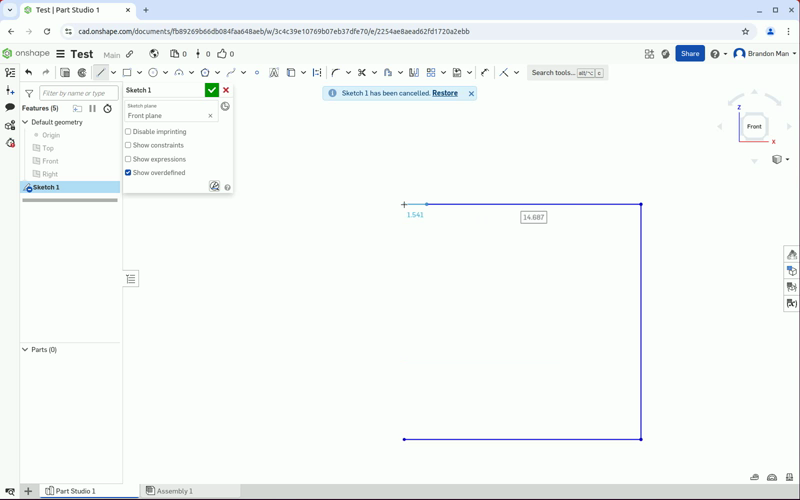
scroll(6)
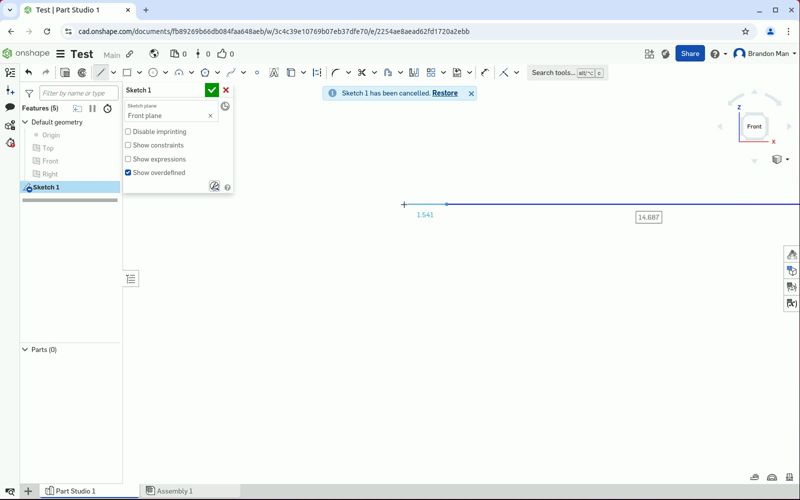
scroll(6)
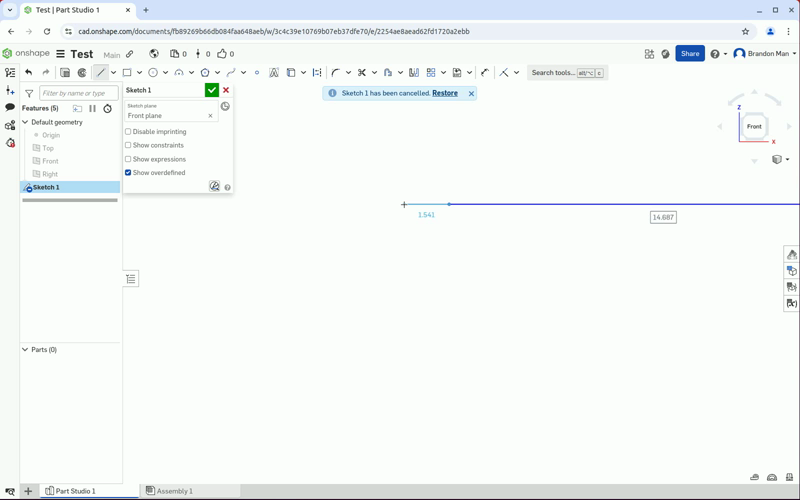
scroll(6)
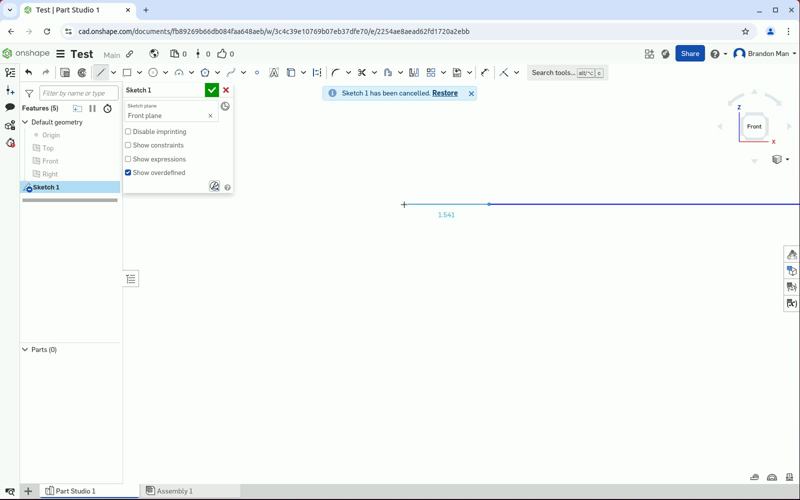
click(404, 204)
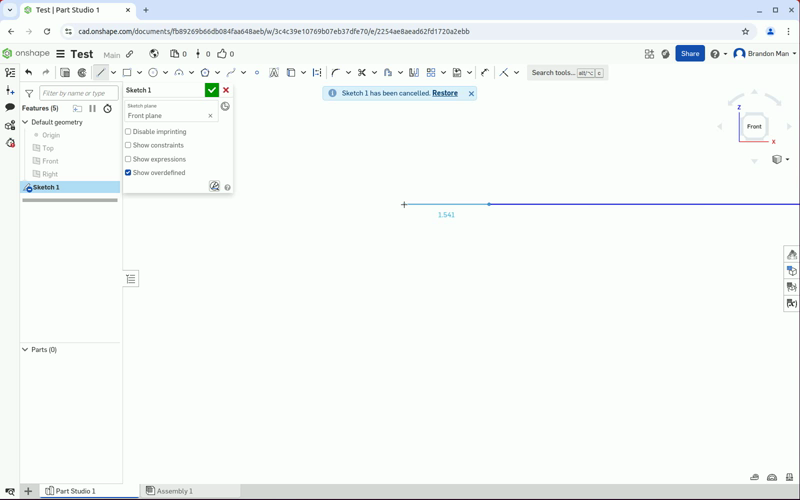
scroll(-6)
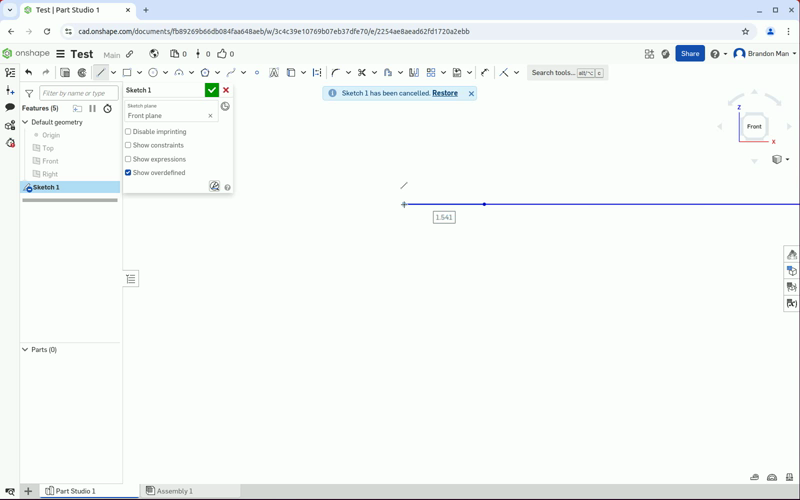
scroll(-6)
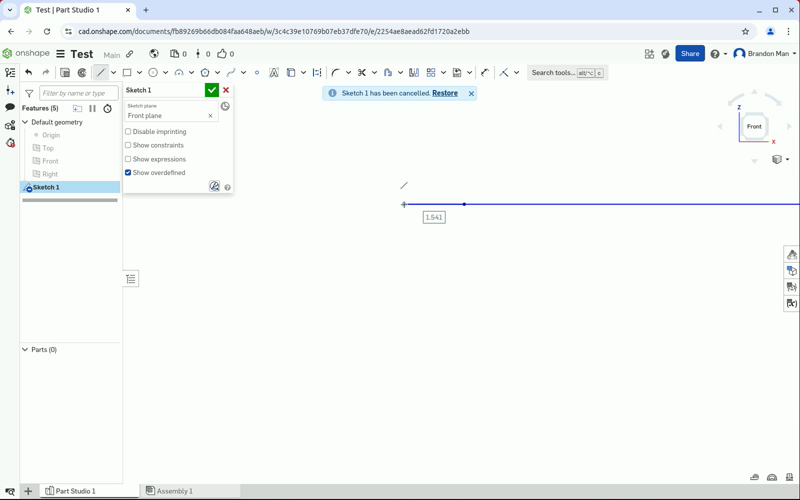
scroll(-6)
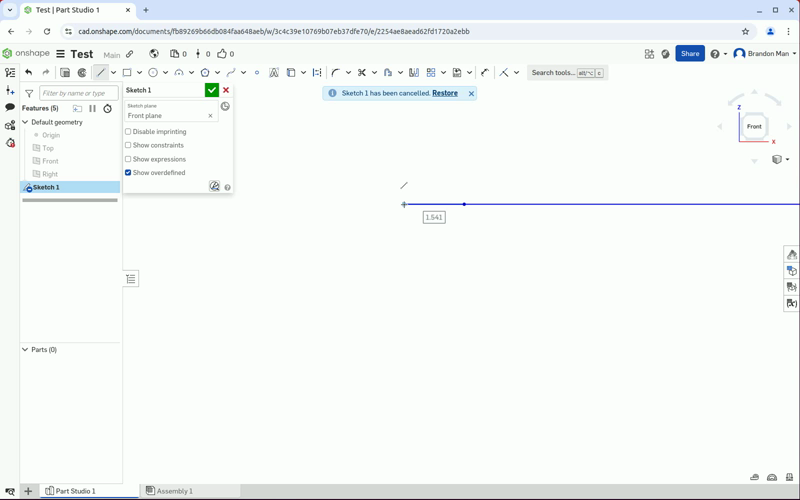
scroll(-6)
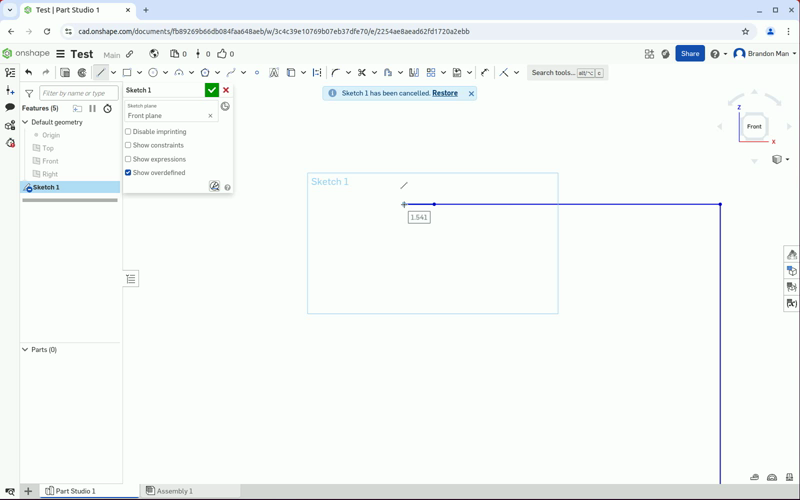
scroll(-6)
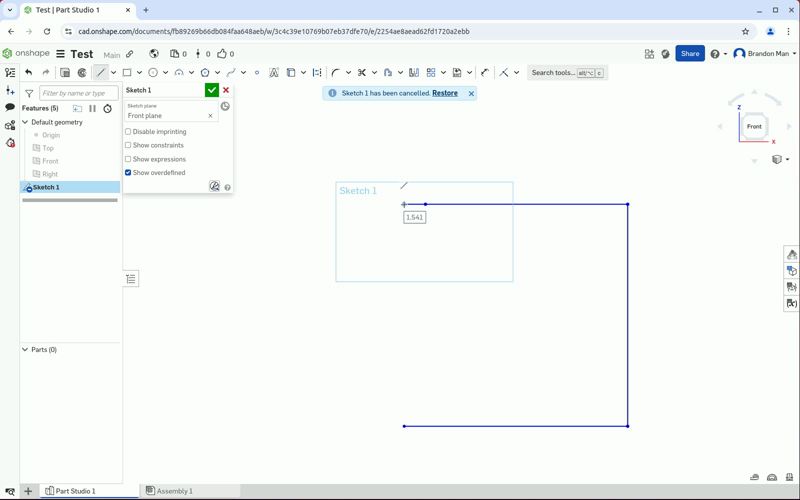
scroll(-6)
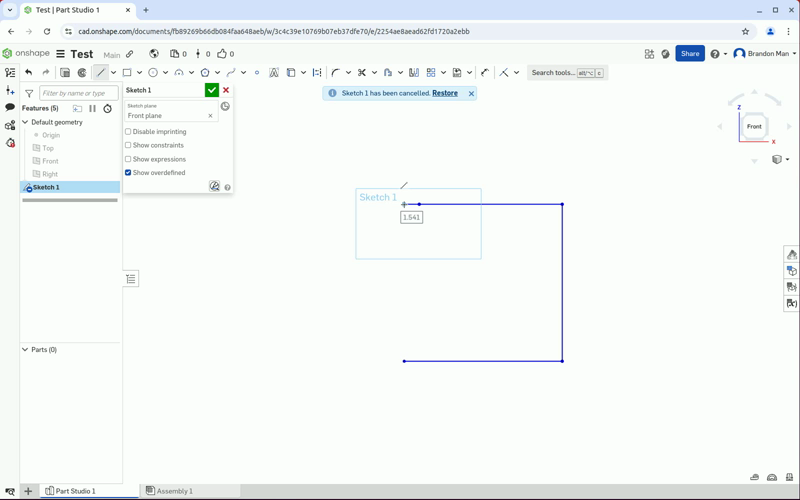
scroll(-6)
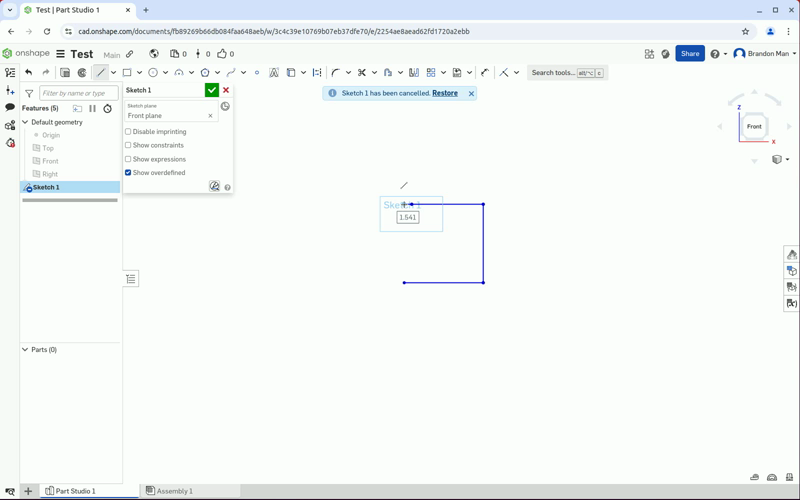
key_up(shift)
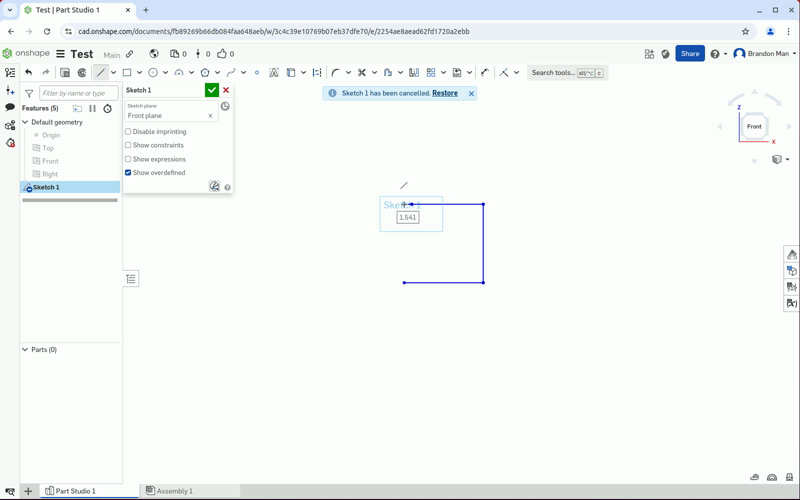
key_down(shift)
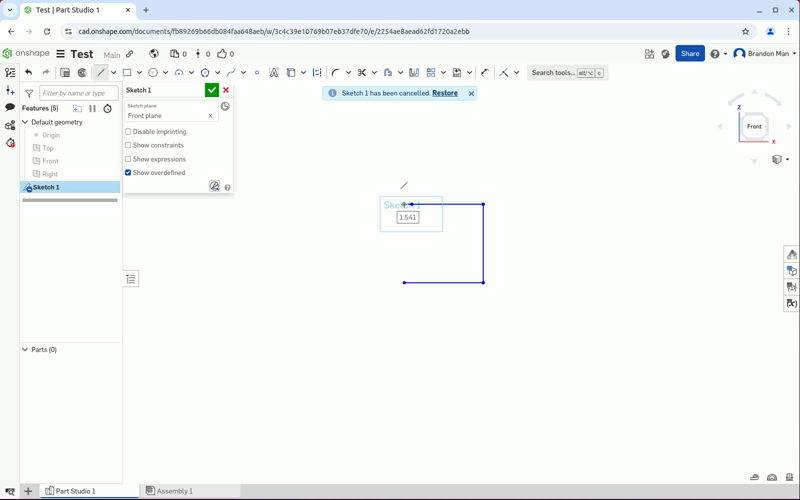
mouse_move(404, 282)
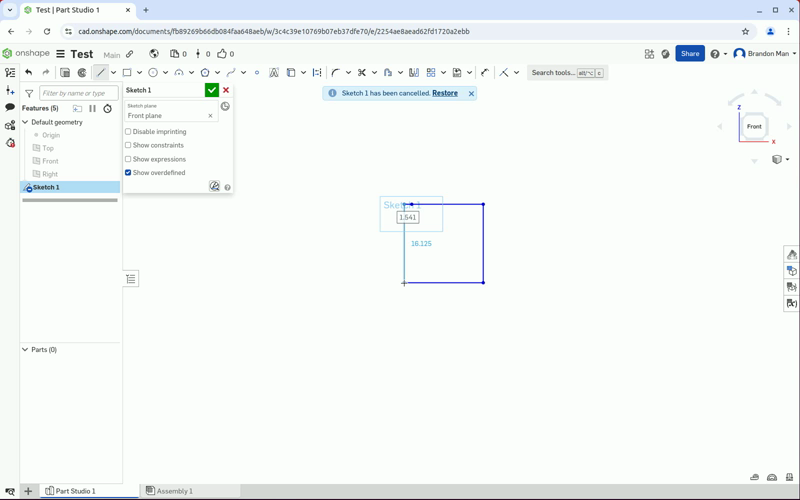
key_up(shift)
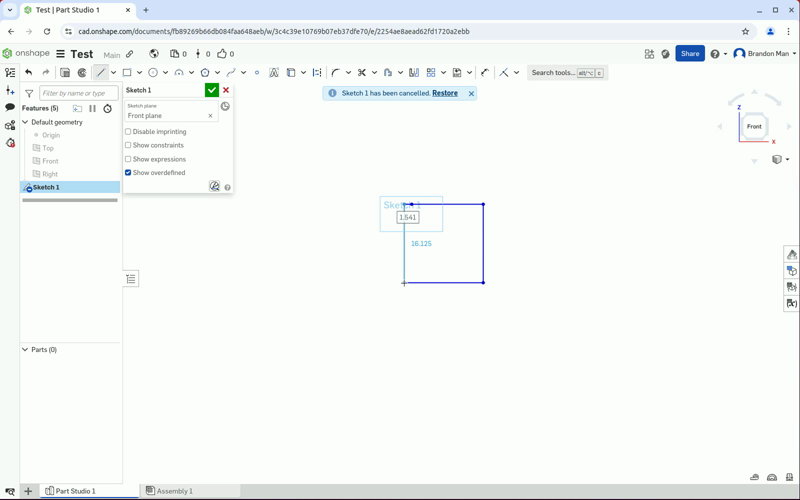
click(404, 282)
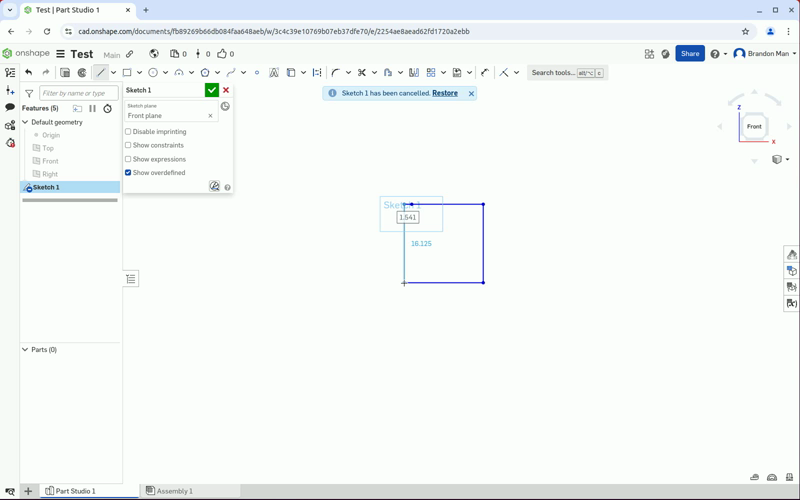
key(esc)
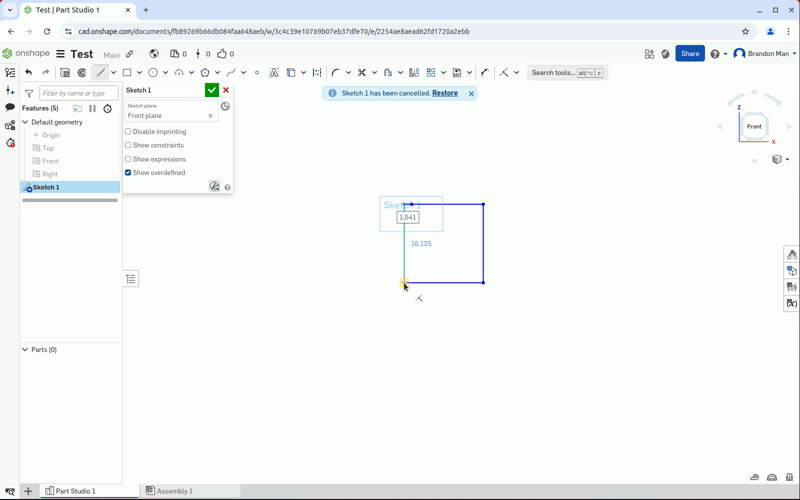
key(l)
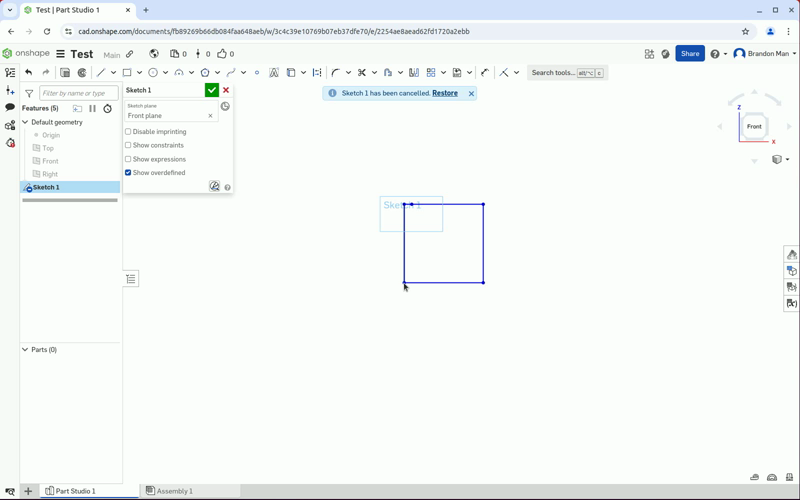
key_down(shift)
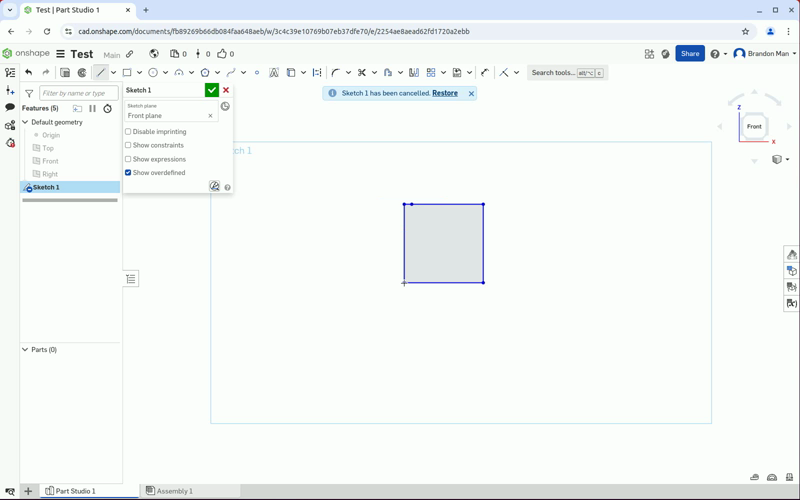
mouse_move(407, 279)
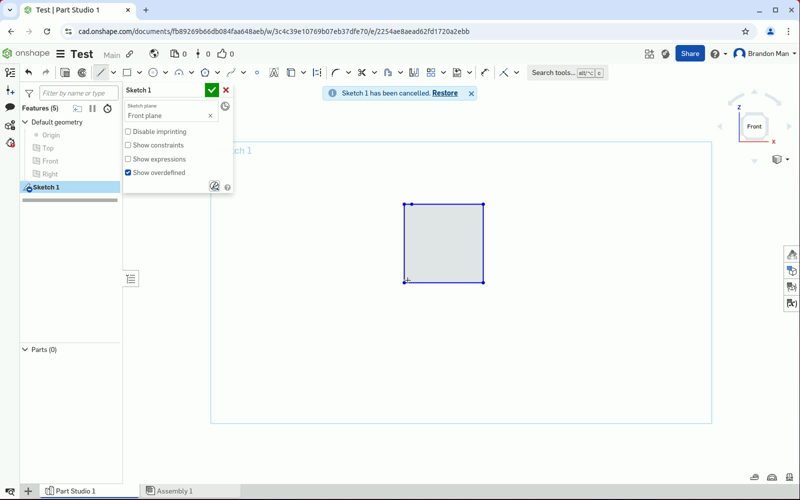
click(407, 279)
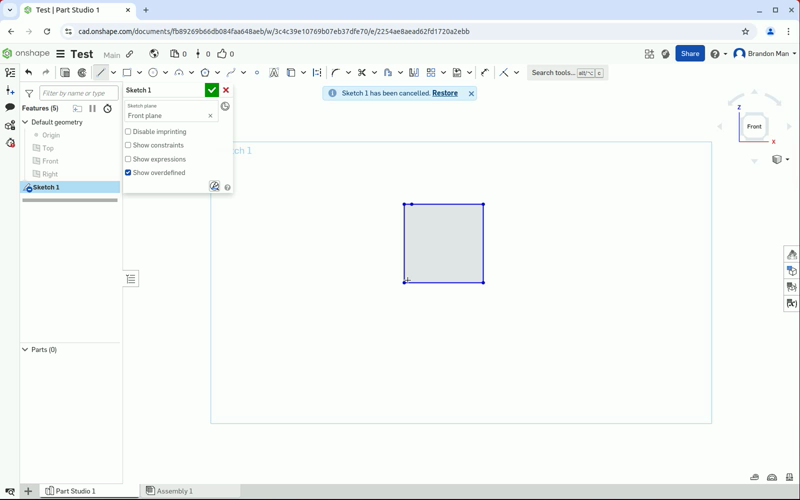
key_up(shift)
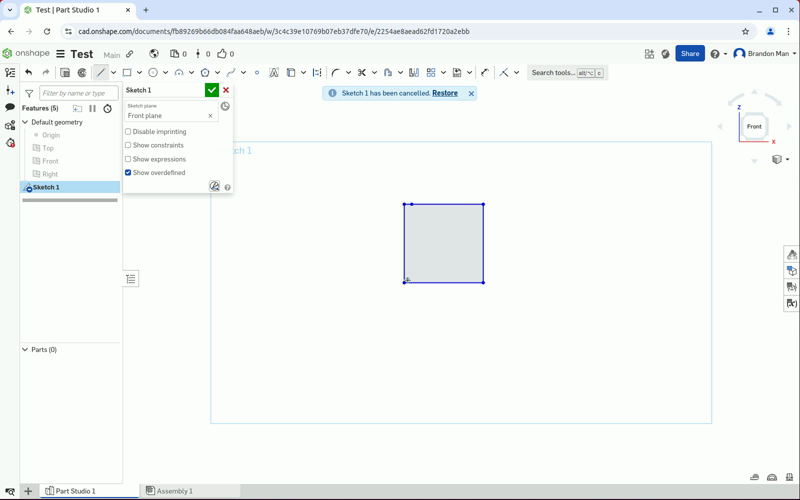
key_down(shift)
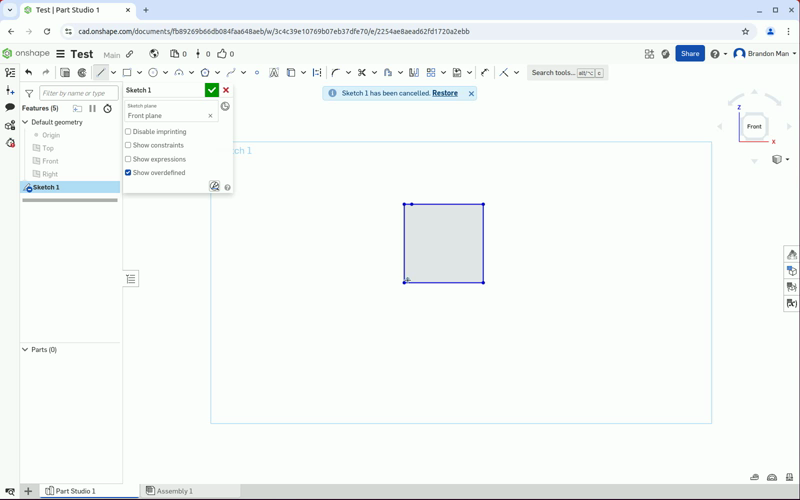
mouse_move(481, 279)
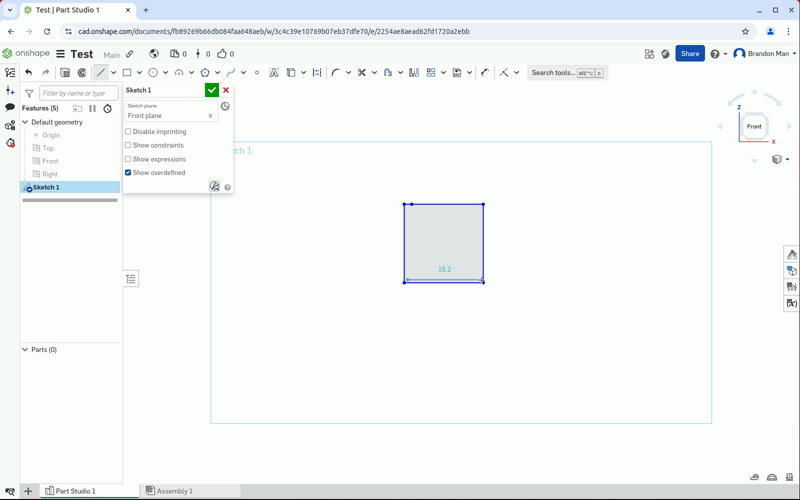
scroll(6)
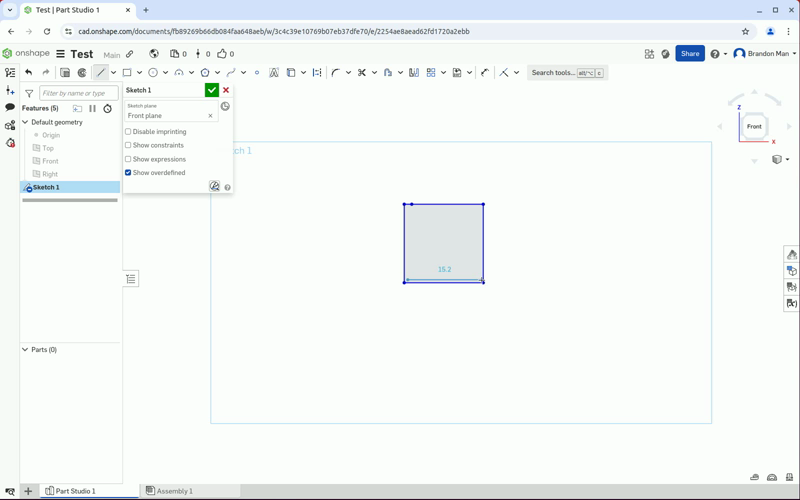
scroll(6)
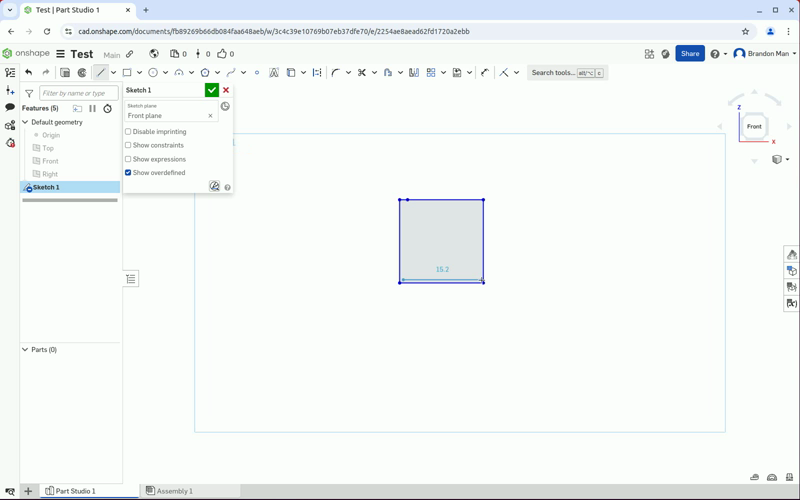
scroll(6)
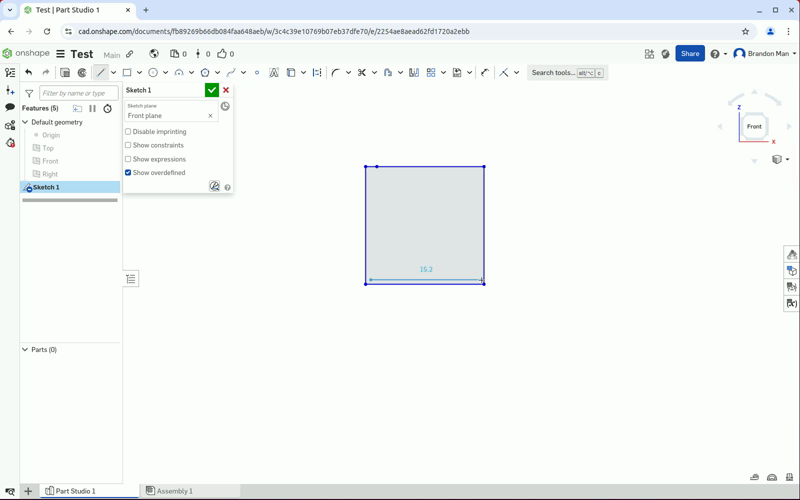
scroll(6)
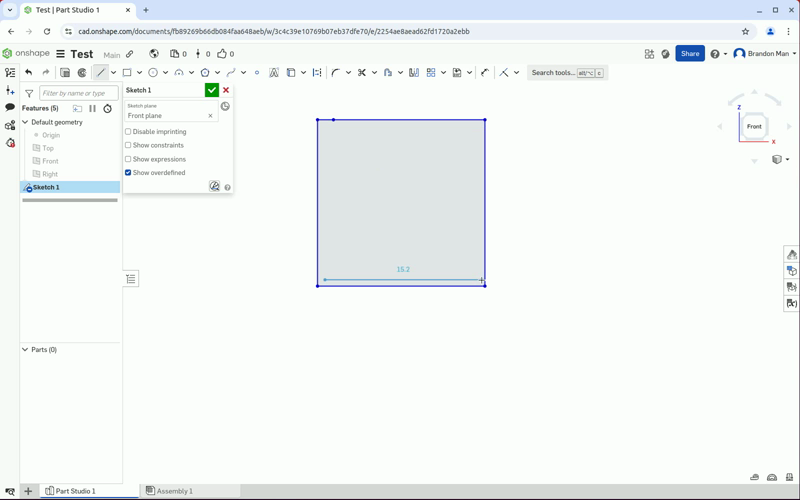
scroll(6)
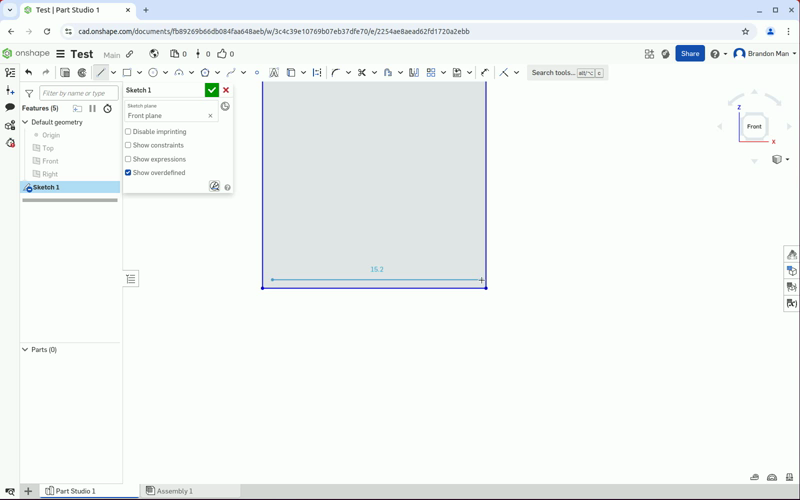
scroll(6)
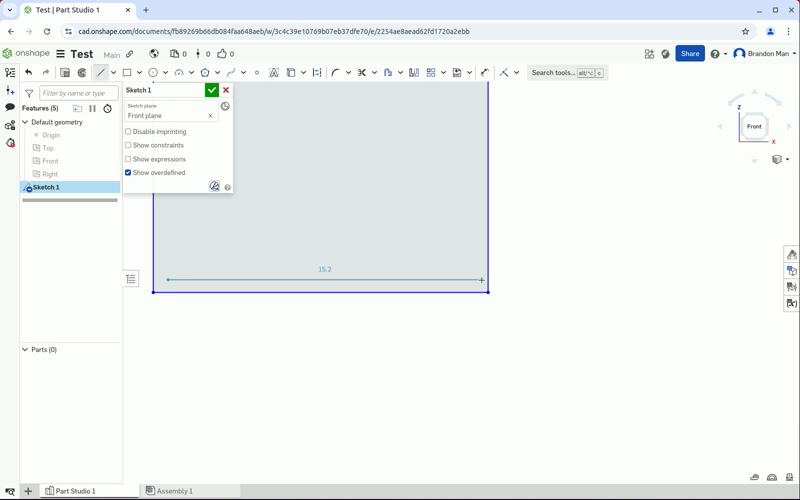
scroll(6)
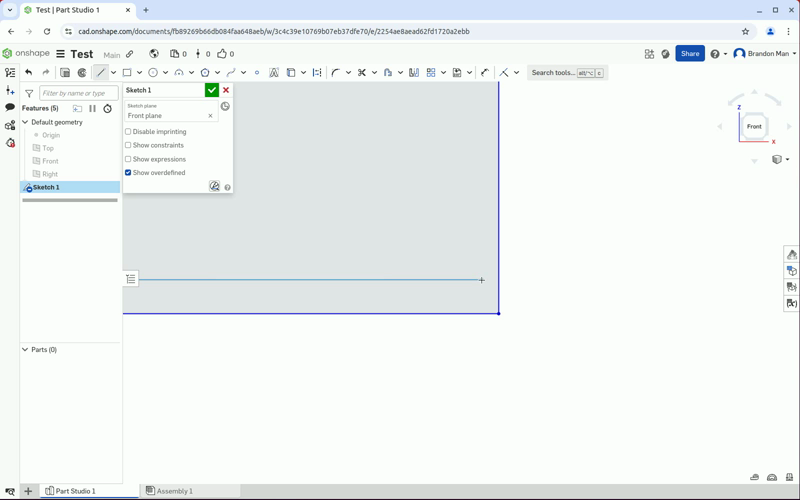
click(481, 279)
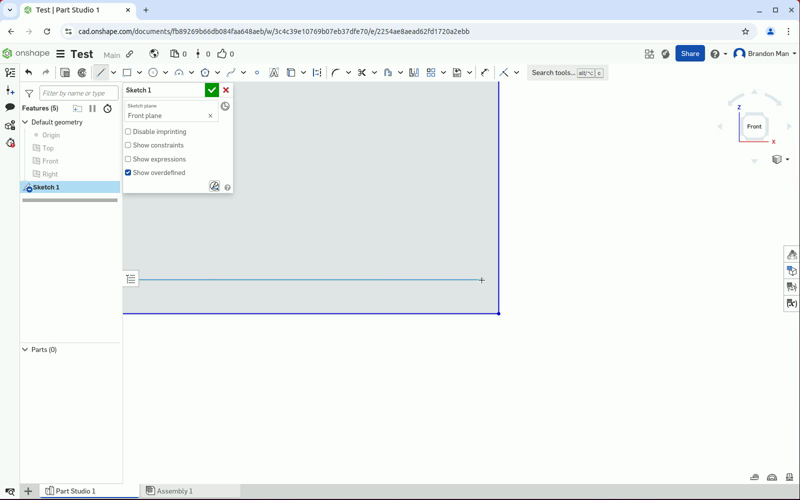
scroll(-6)
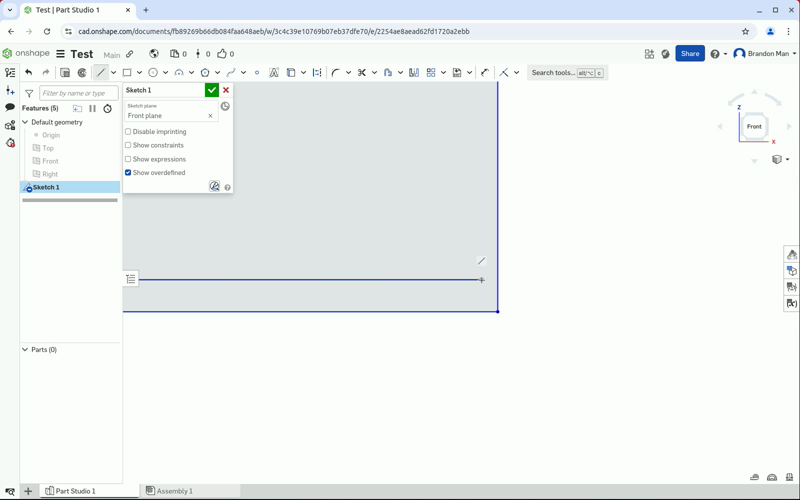
scroll(-6)
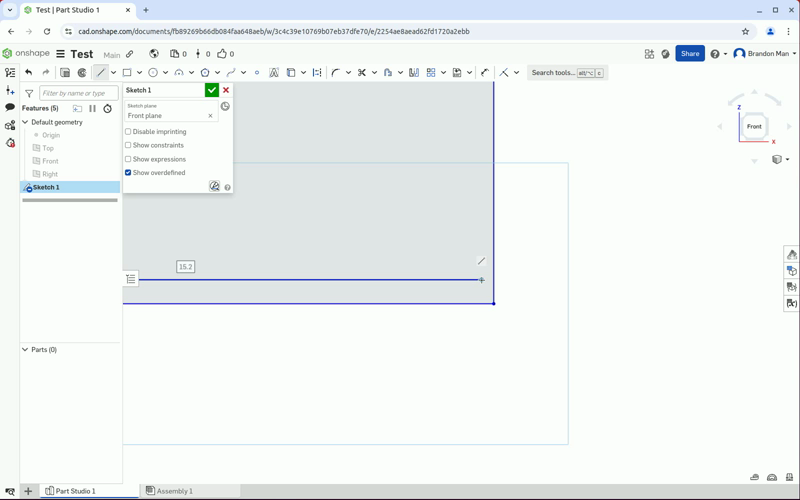
scroll(-6)
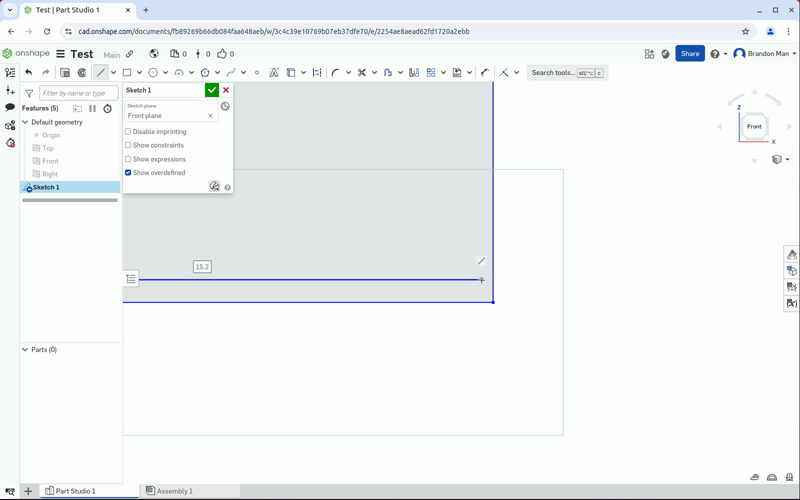
scroll(-6)
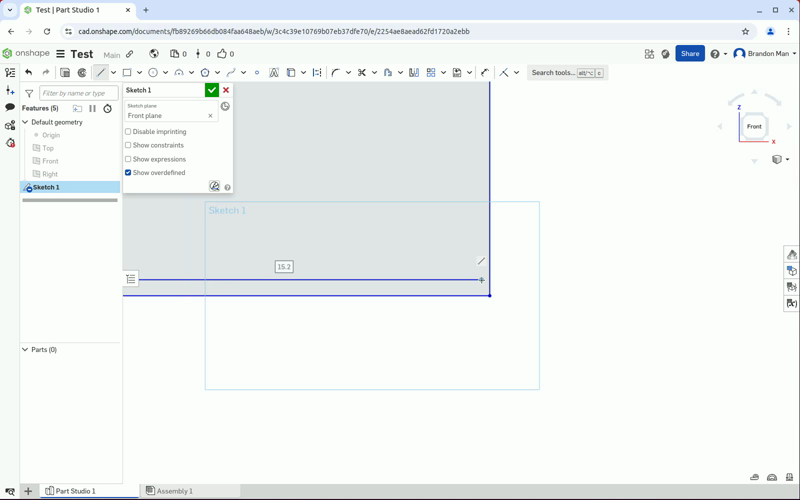
scroll(-6)
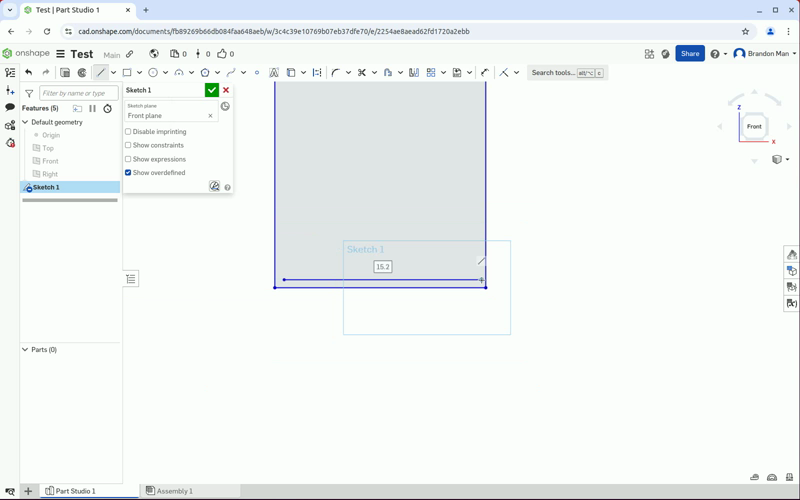
scroll(-6)
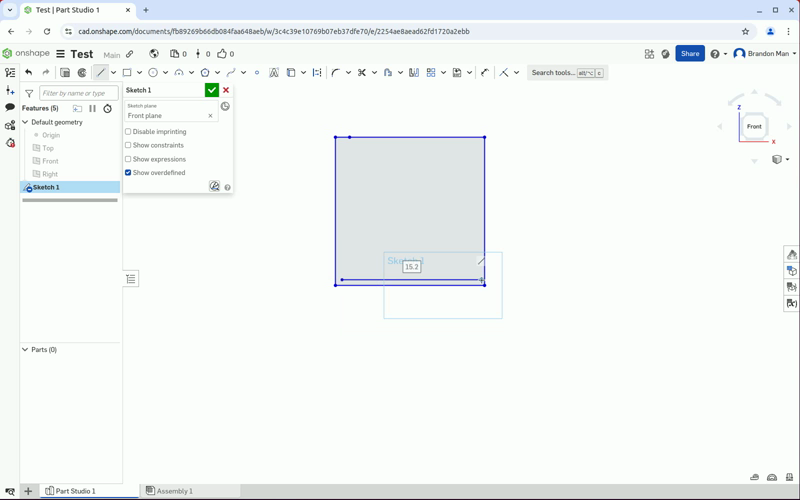
scroll(-6)
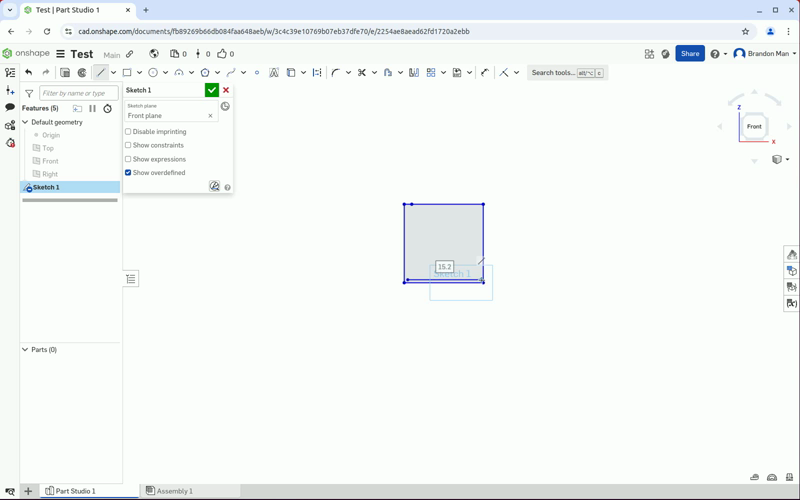
key_up(shift)
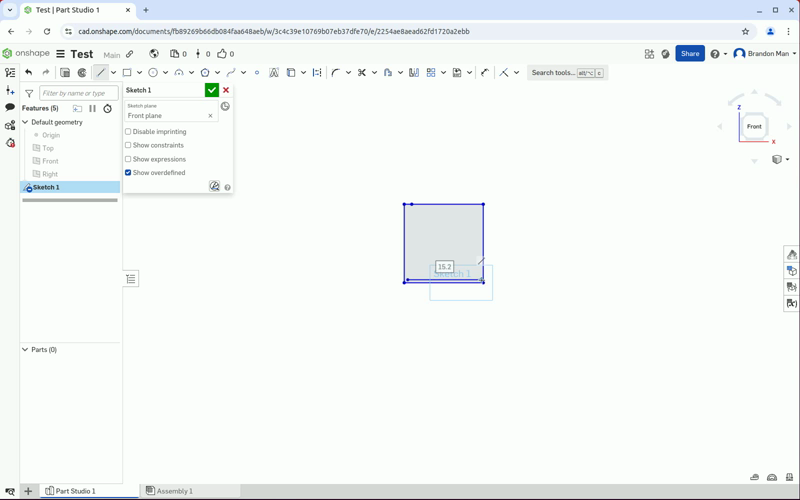
key_down(shift)
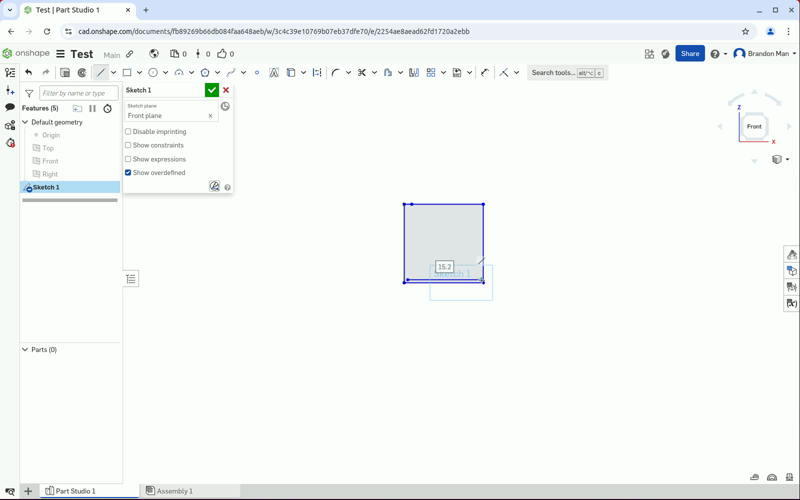
mouse_move(481, 205)
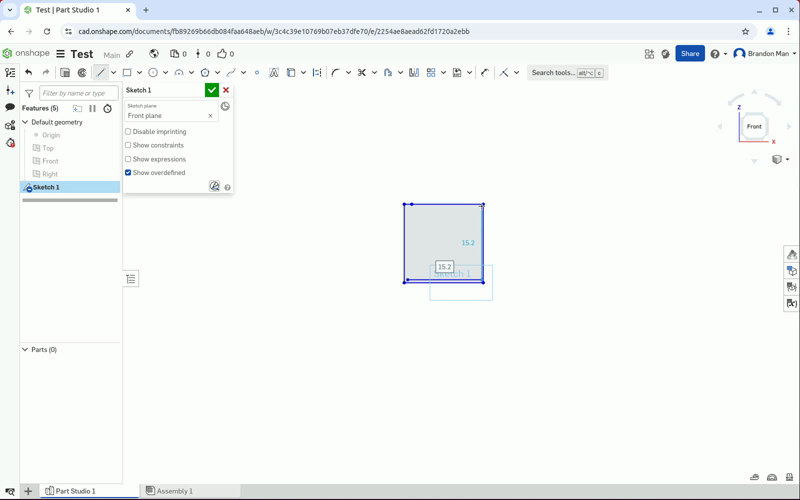
scroll(6)
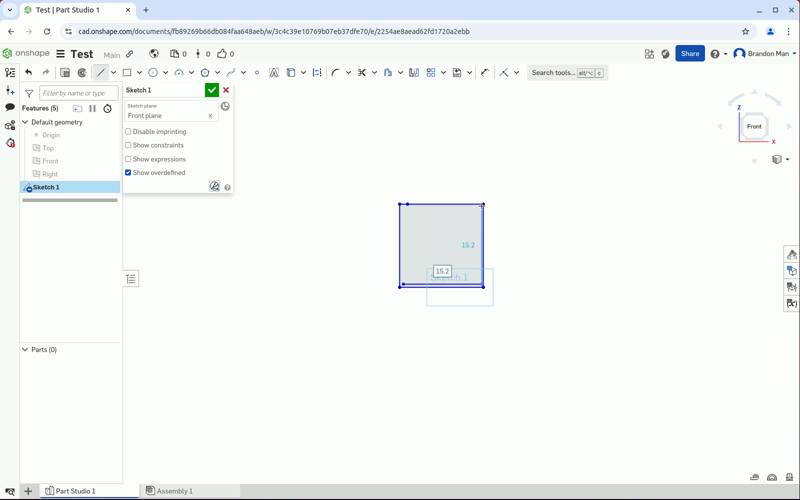
scroll(6)
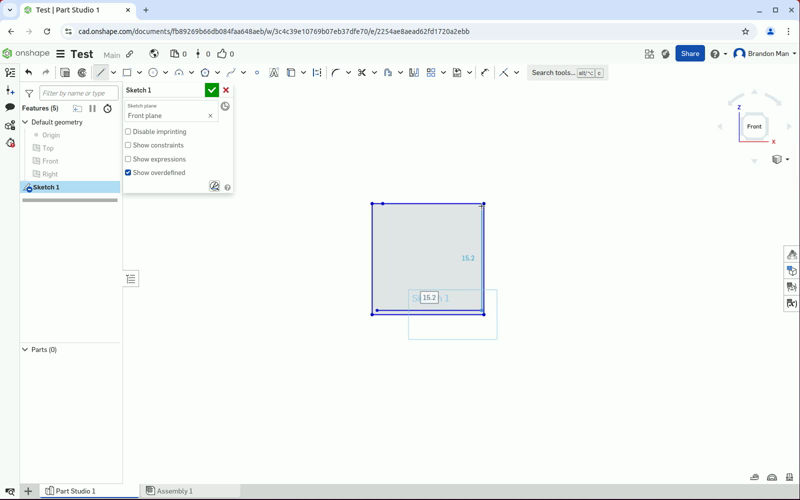
scroll(6)
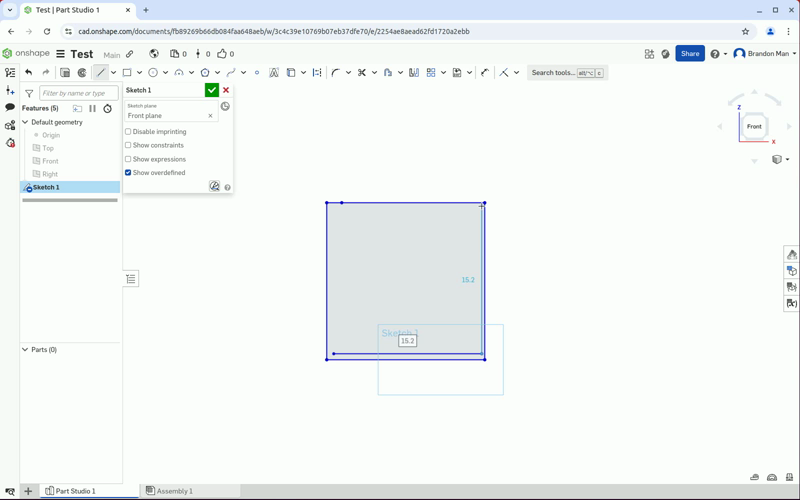
scroll(6)
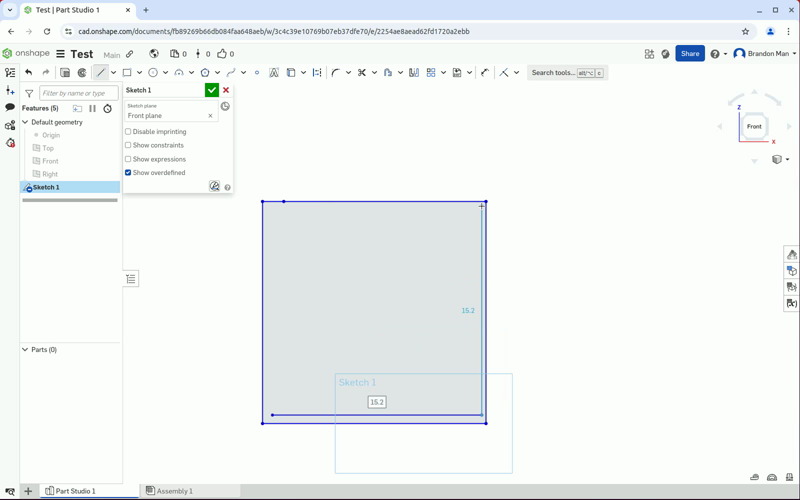
scroll(6)
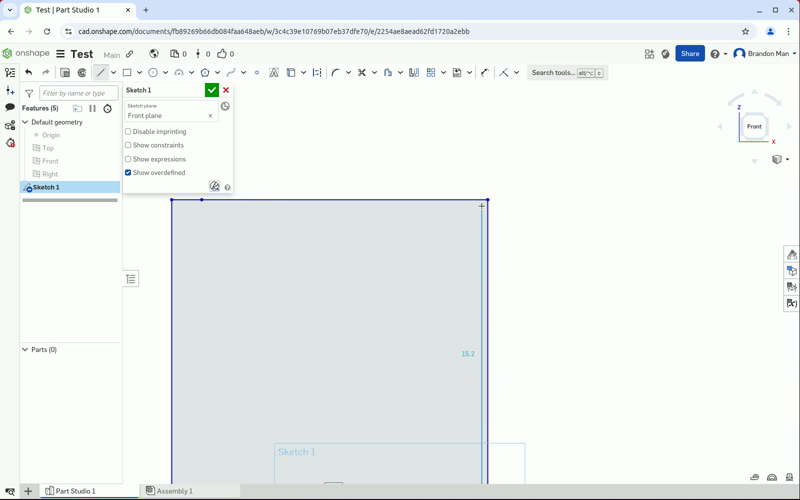
scroll(6)
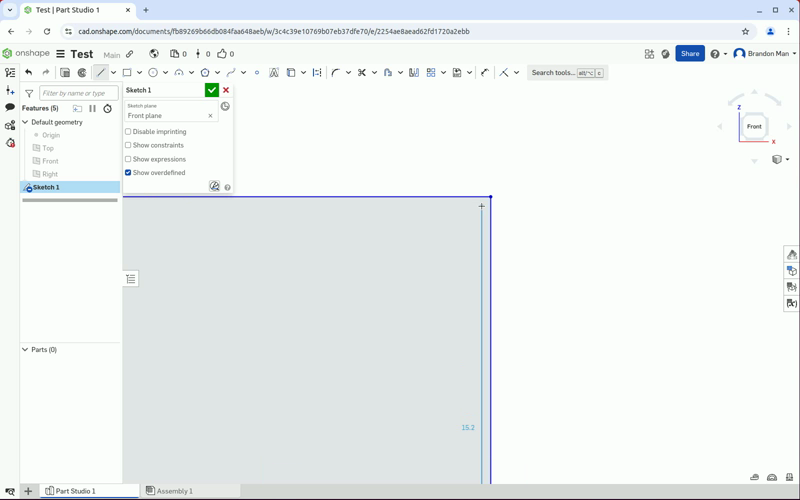
scroll(6)
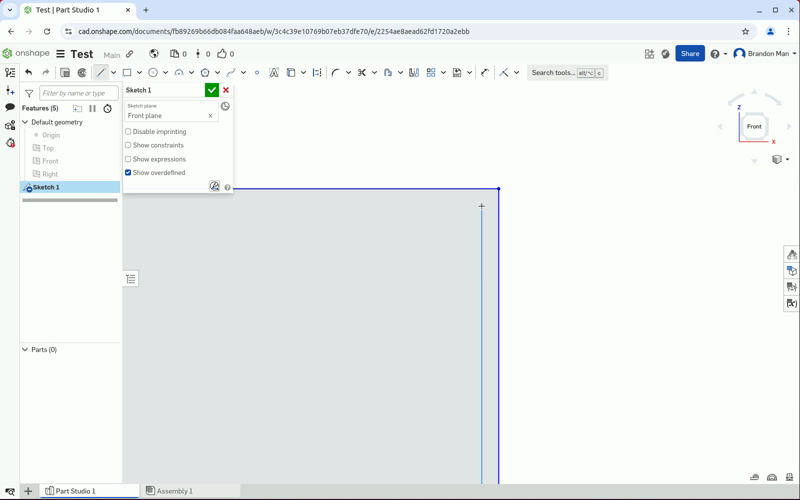
click(481, 205)
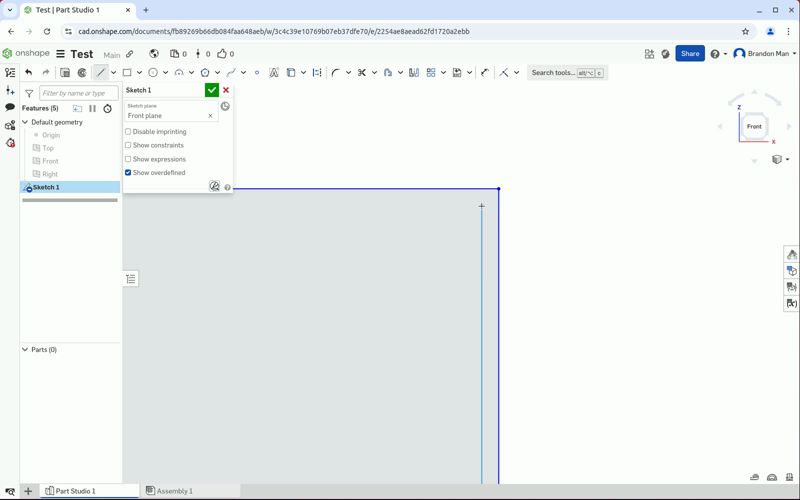
scroll(-6)
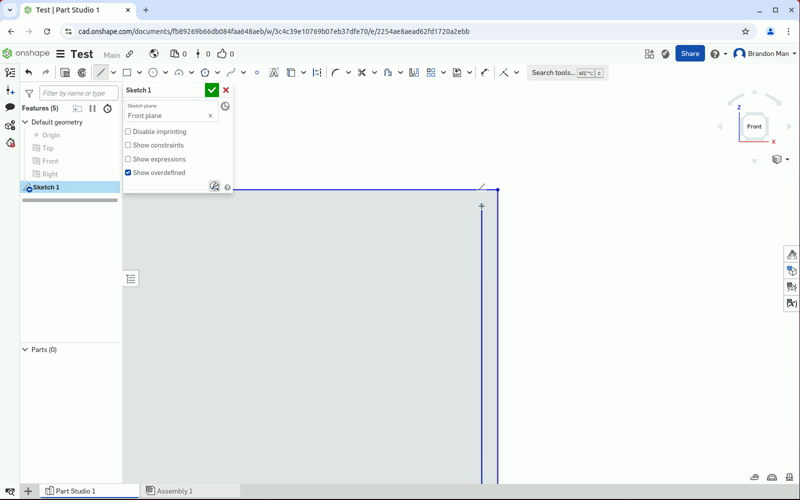
scroll(-6)
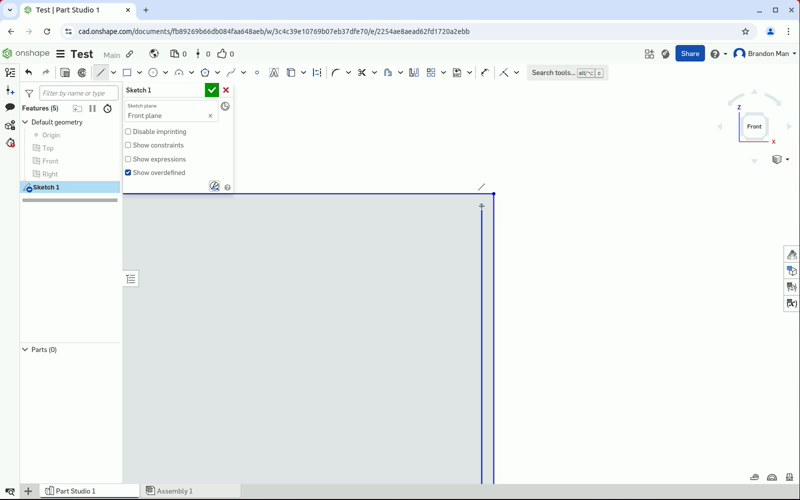
scroll(-6)
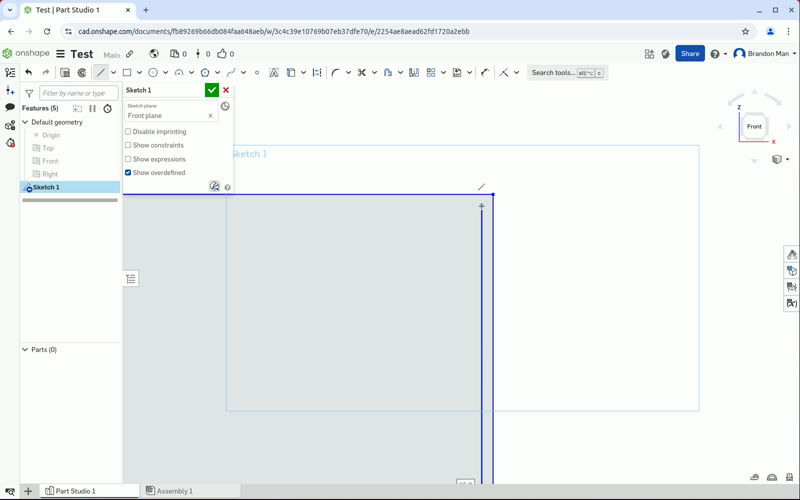
scroll(-6)
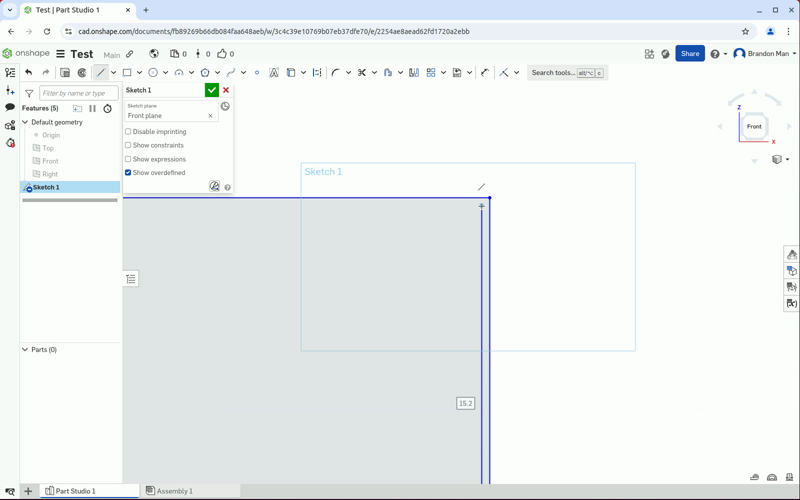
scroll(-6)
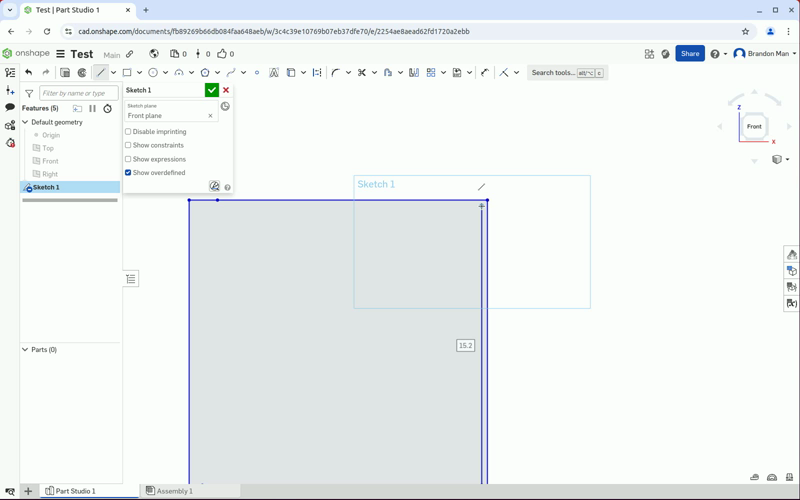
scroll(-6)
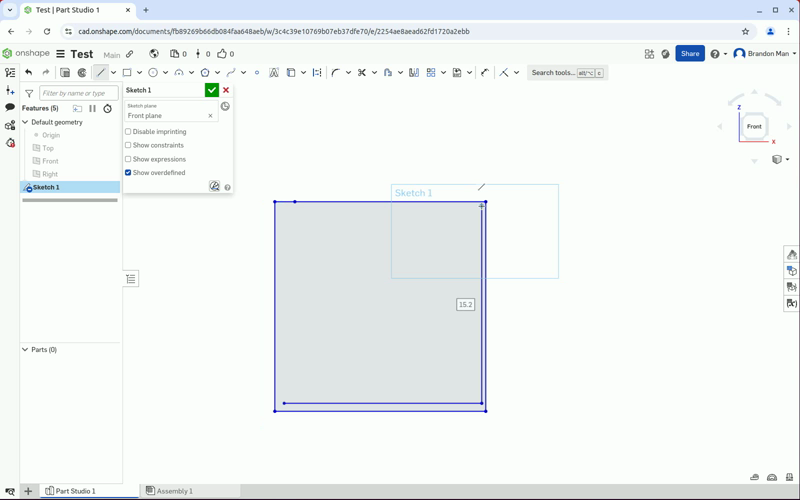
scroll(-6)
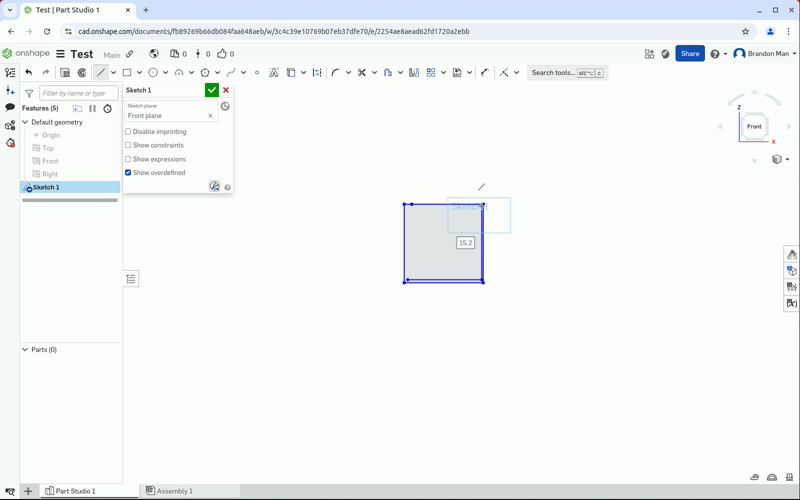
key_up(shift)
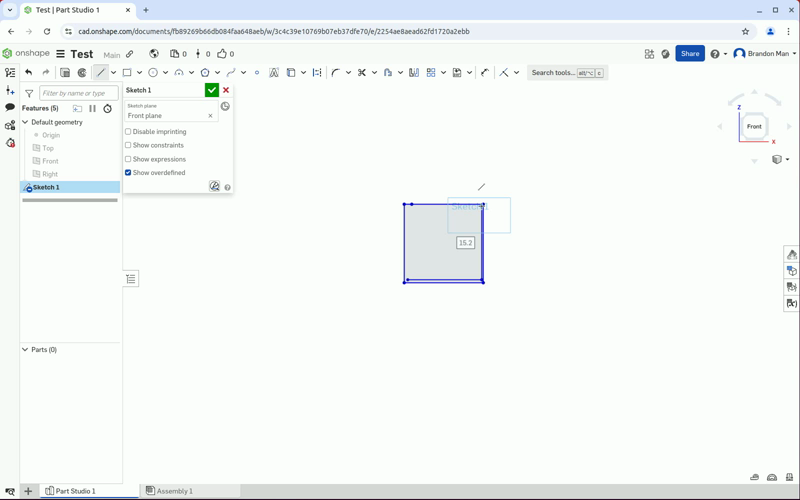
key_down(shift)
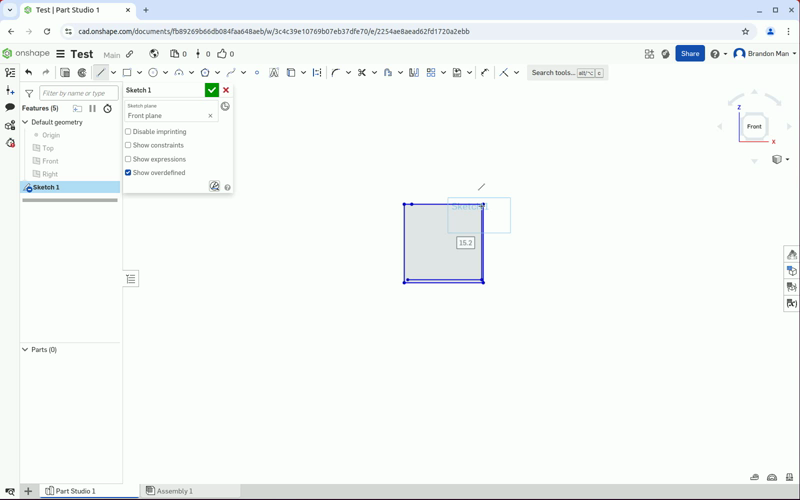
mouse_move(407, 205)
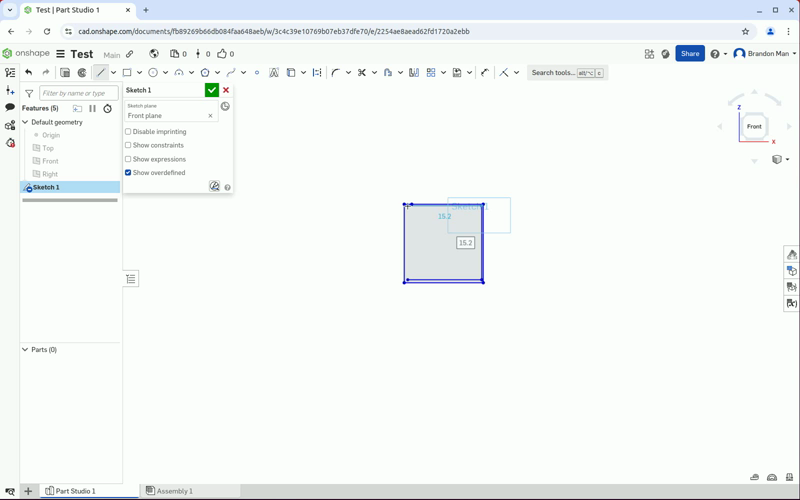
scroll(6)
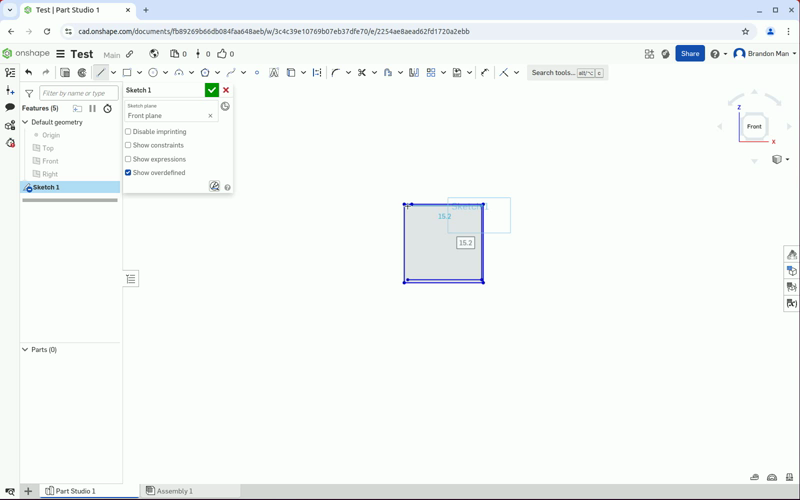
scroll(6)
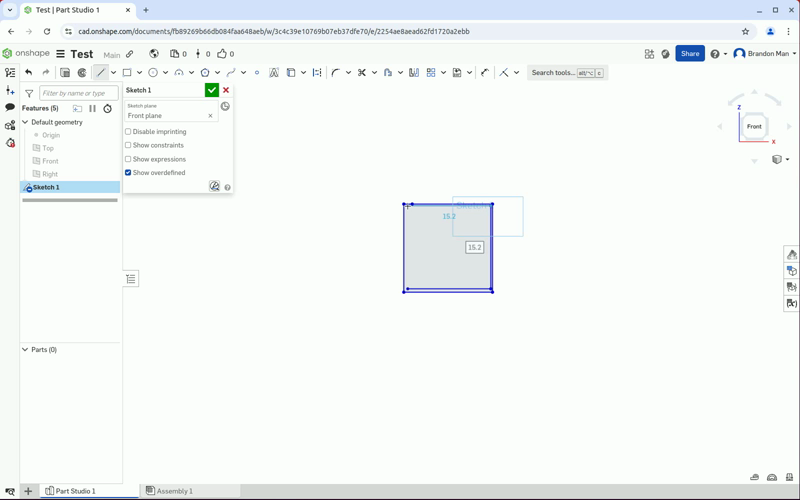
scroll(6)
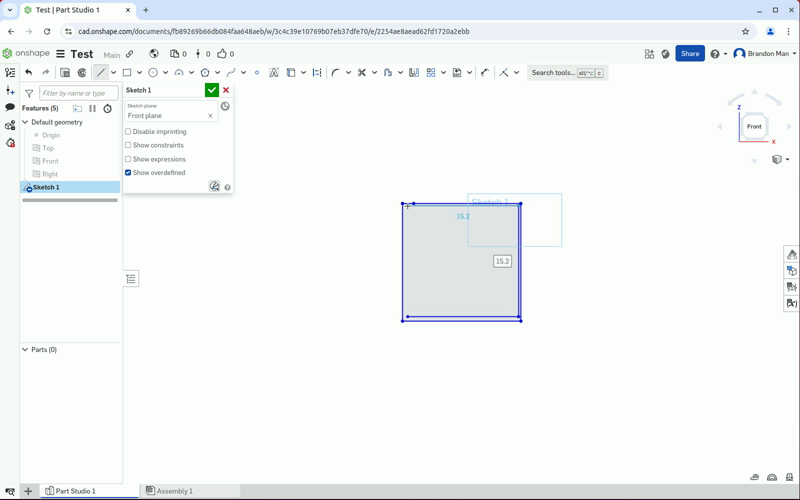
scroll(6)
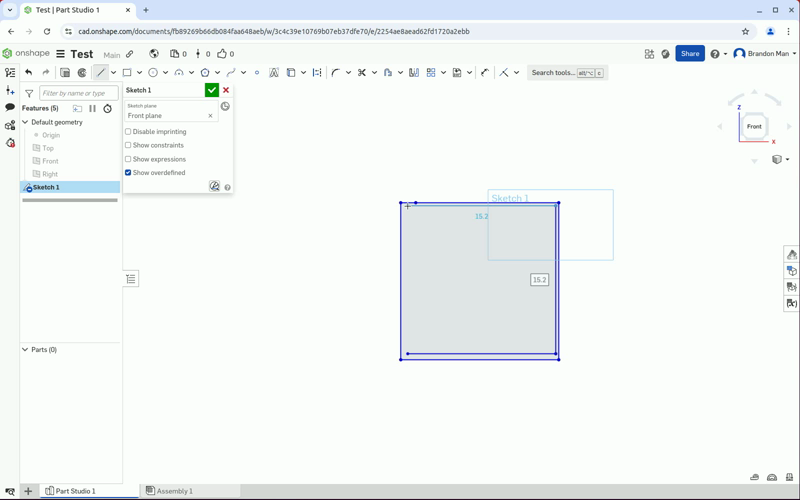
scroll(6)
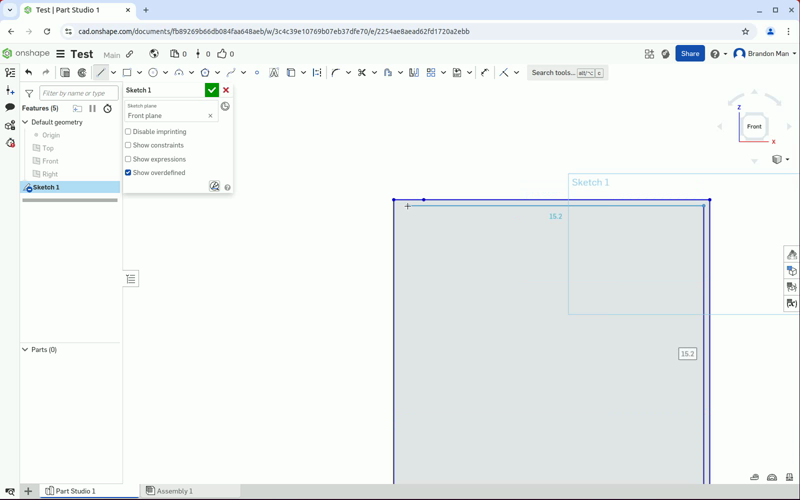
scroll(6)
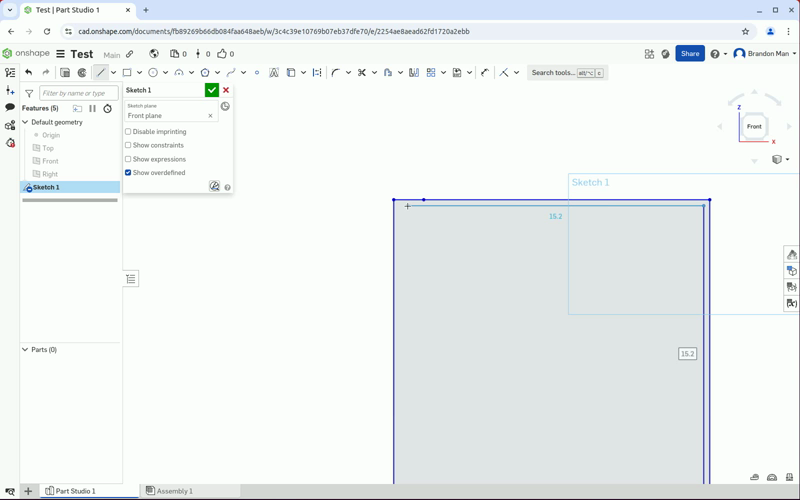
scroll(6)
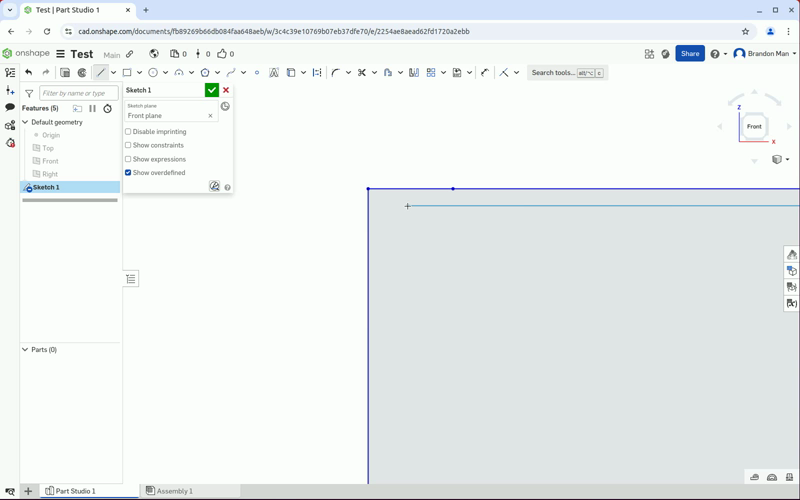
click(407, 205)
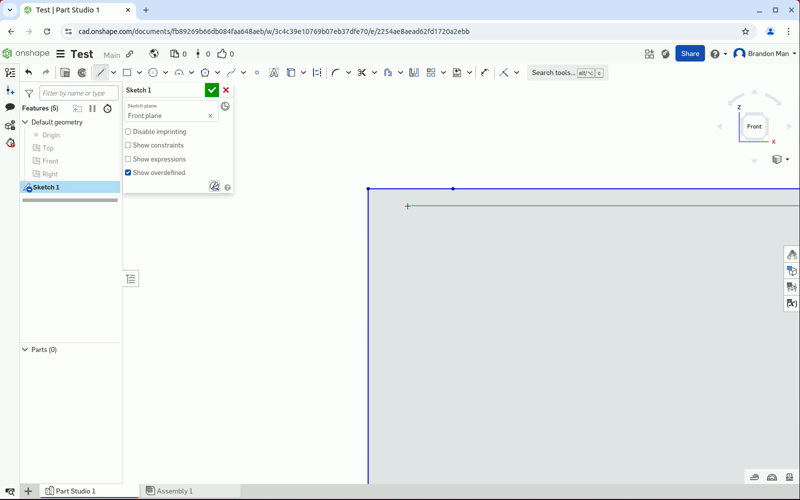
scroll(-6)
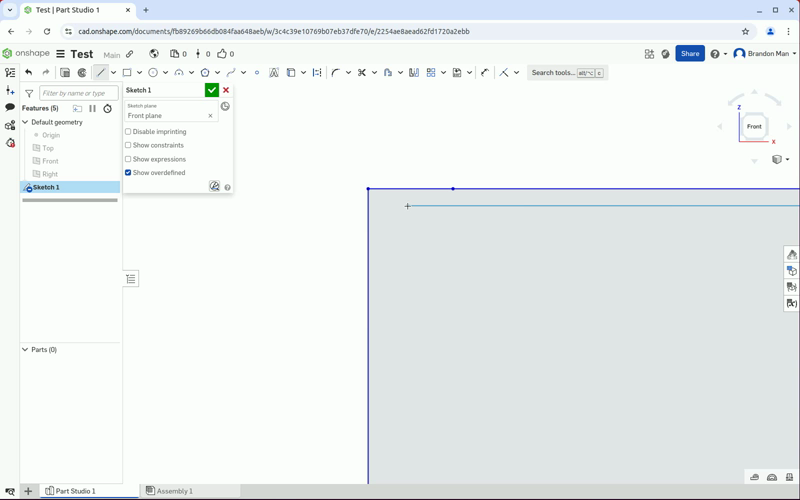
scroll(-6)
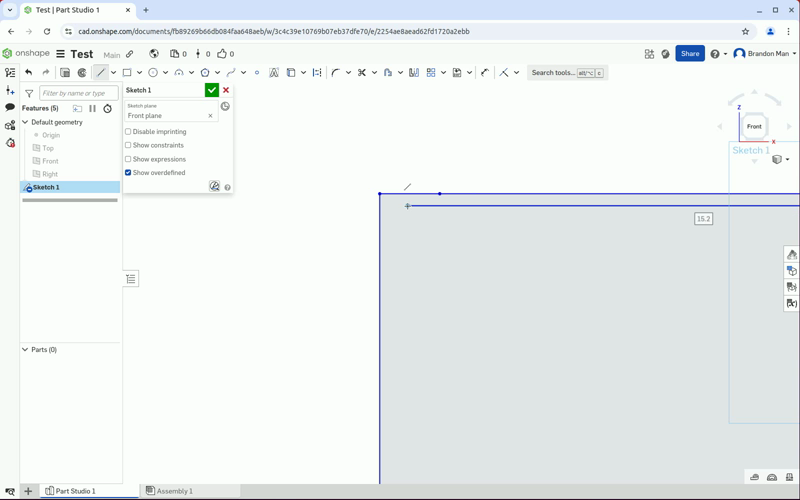
scroll(-6)
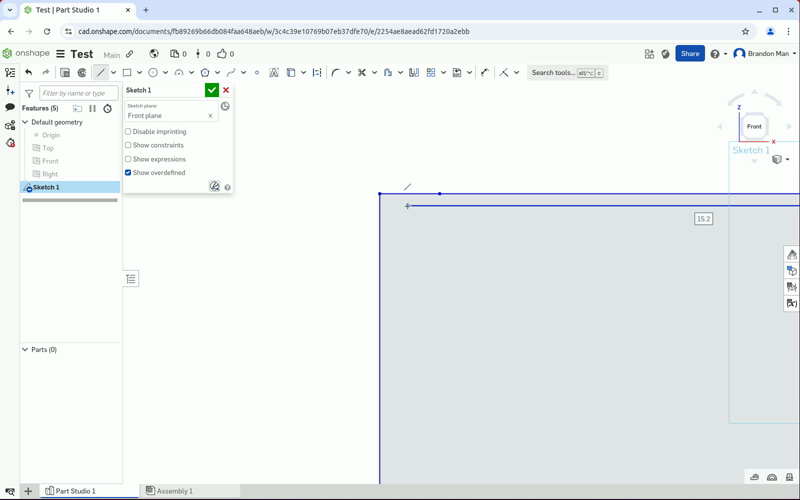
scroll(-6)
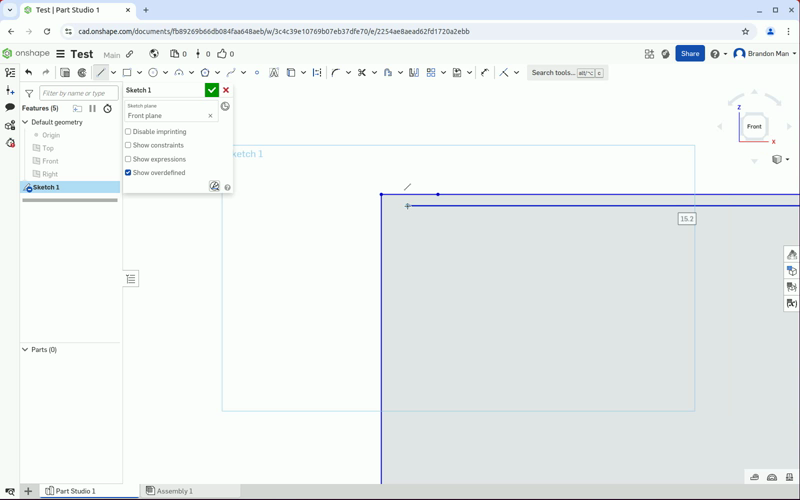
scroll(-6)
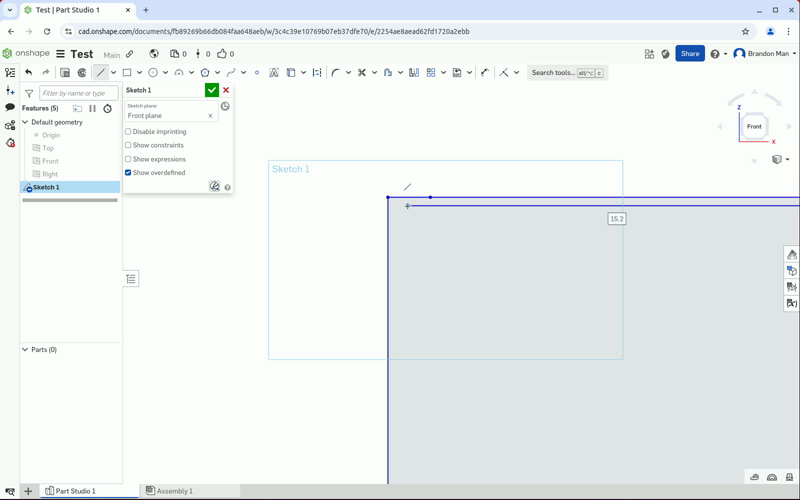
scroll(-6)
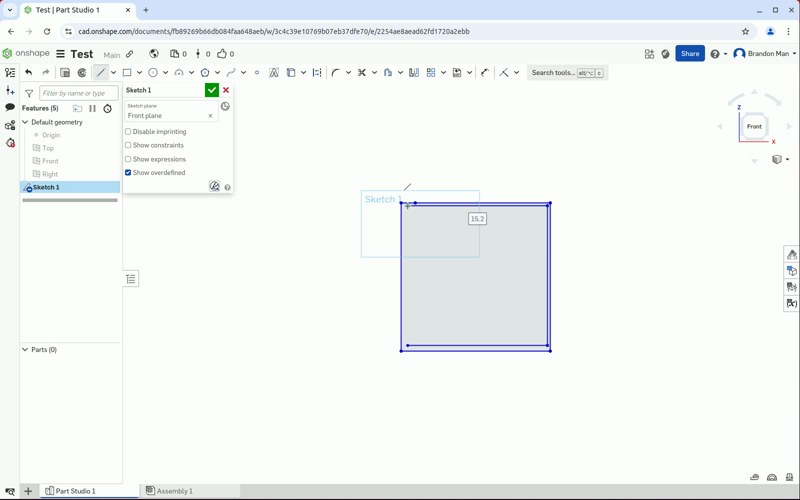
scroll(-6)
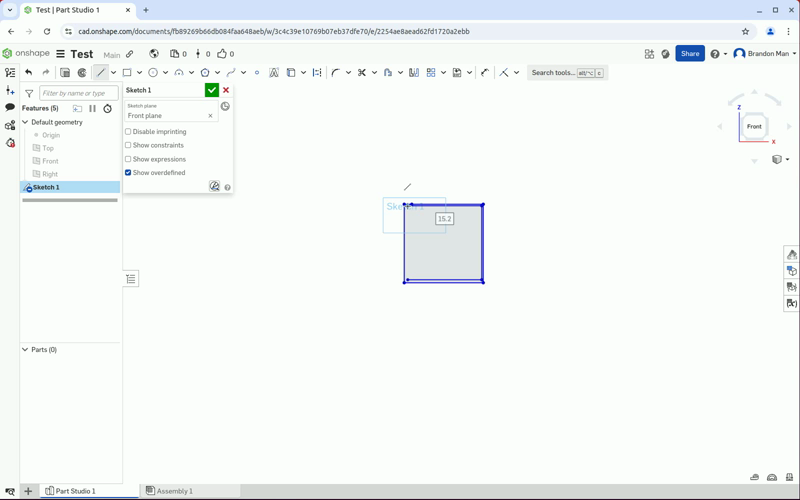
key_up(shift)
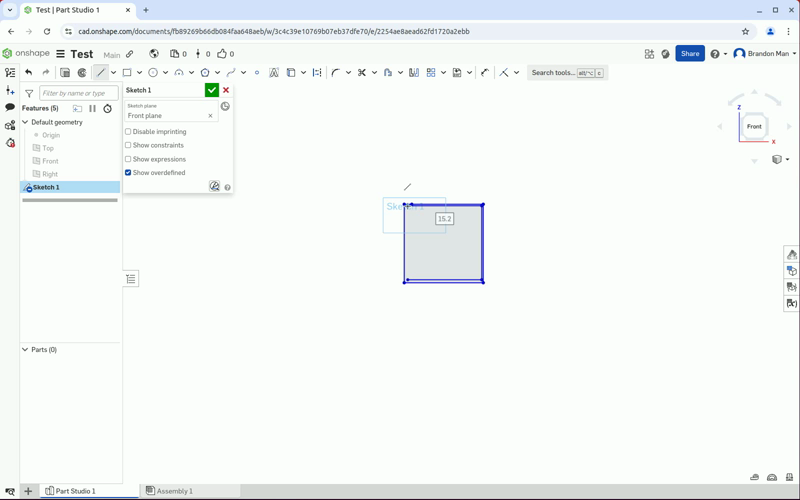
key_down(shift)
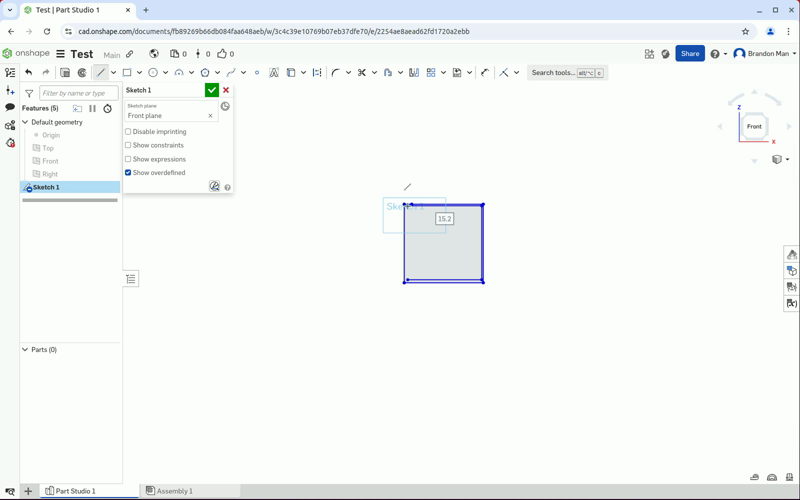
mouse_move(407, 279)
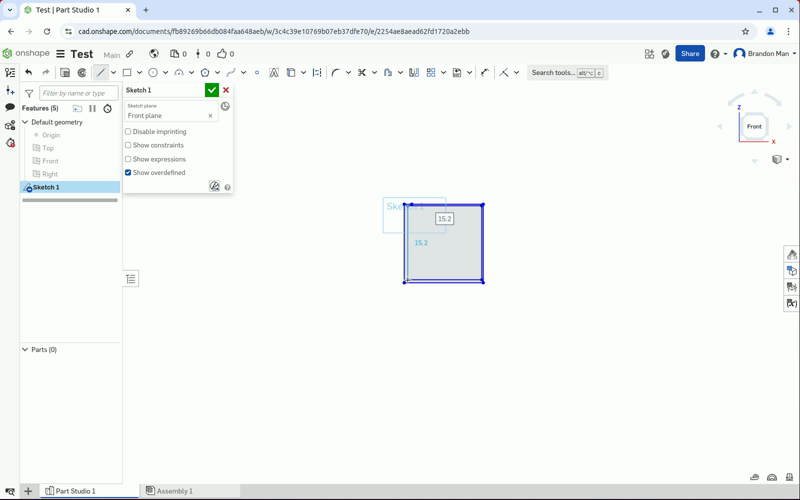
key_up(shift)
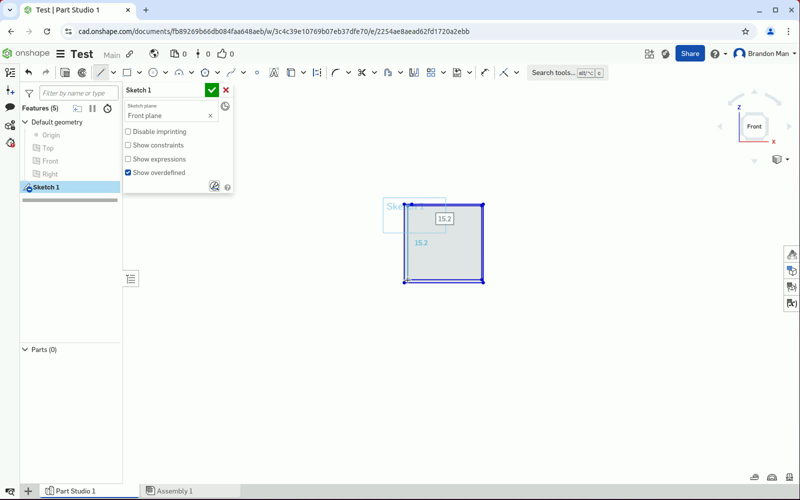
click(407, 279)
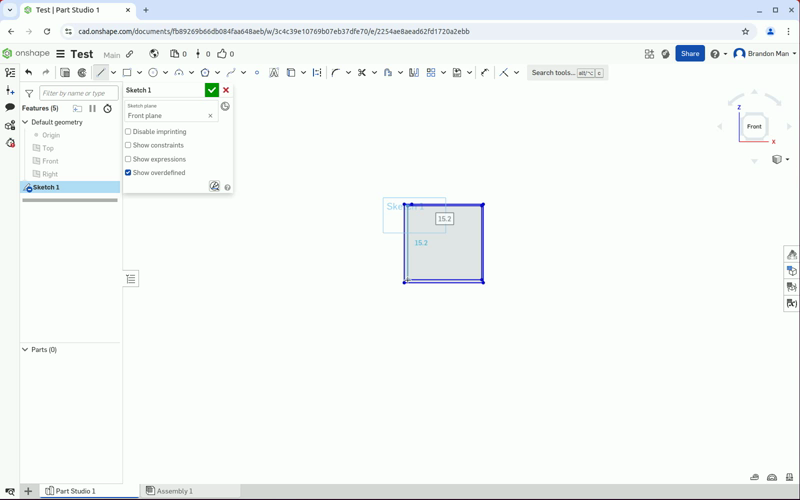
key(esc)
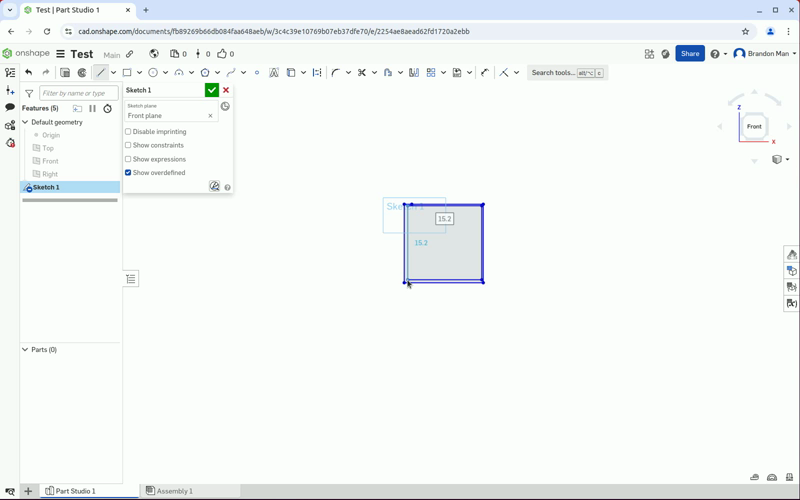
mouse_move(405, 224)
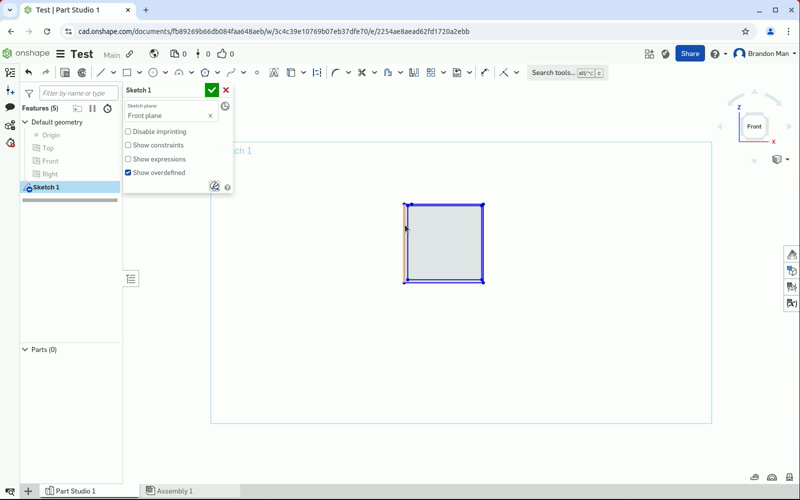
scroll(6)
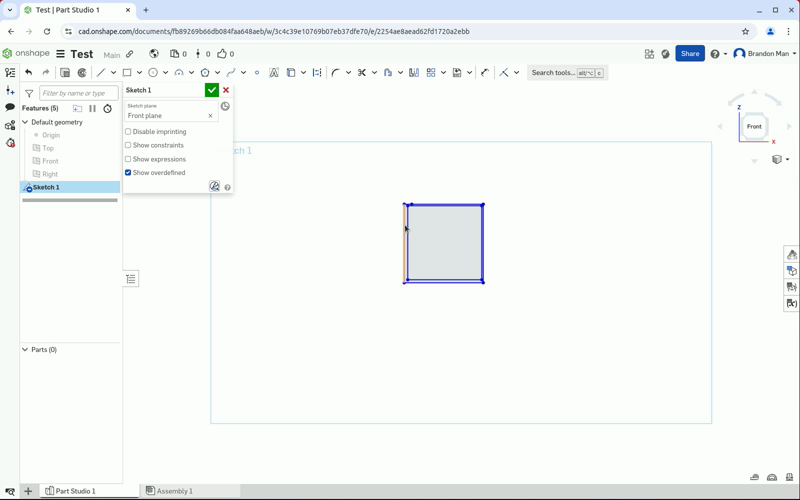
scroll(6)
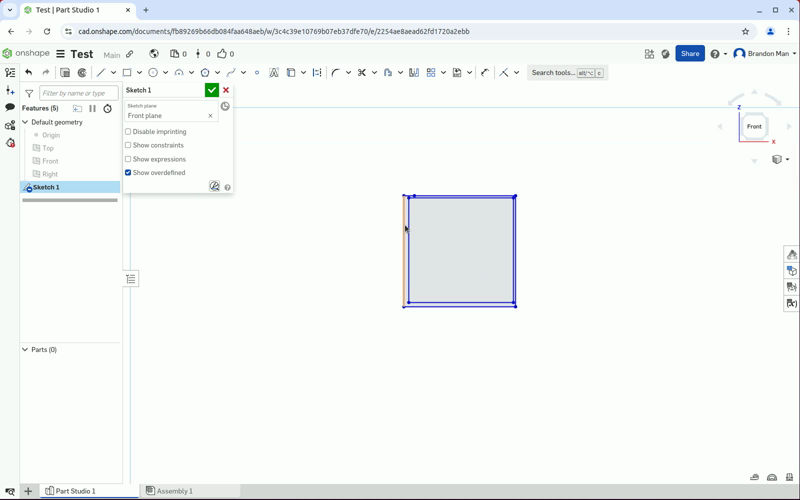
scroll(6)
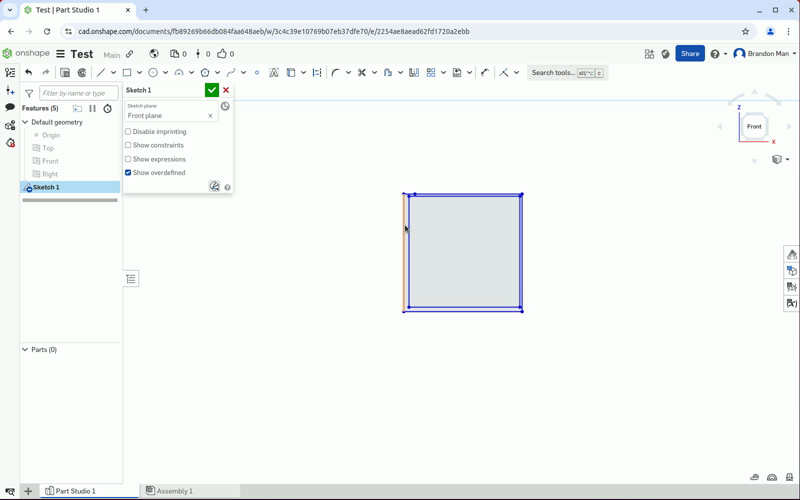
scroll(6)
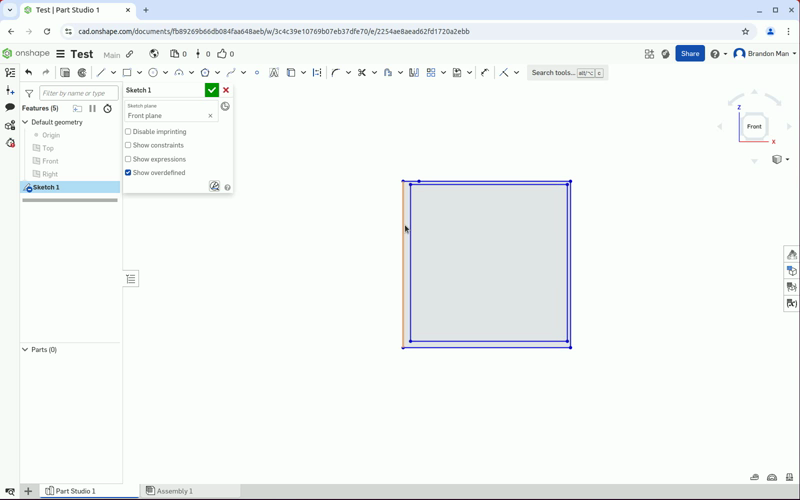
scroll(6)
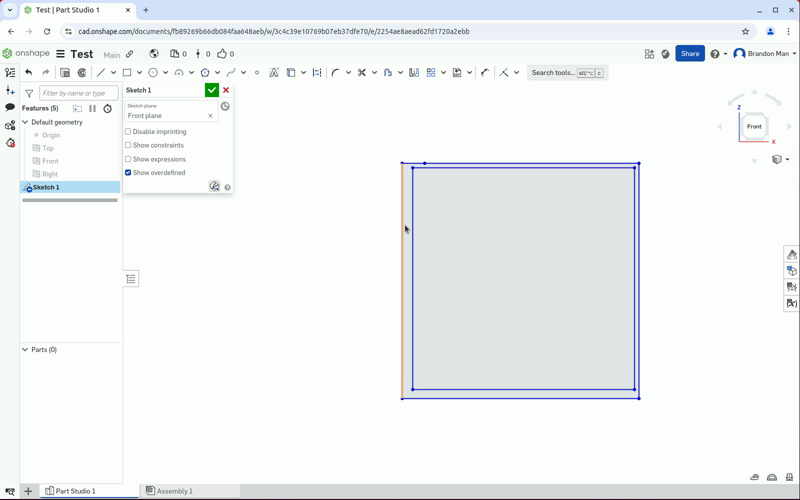
scroll(6)
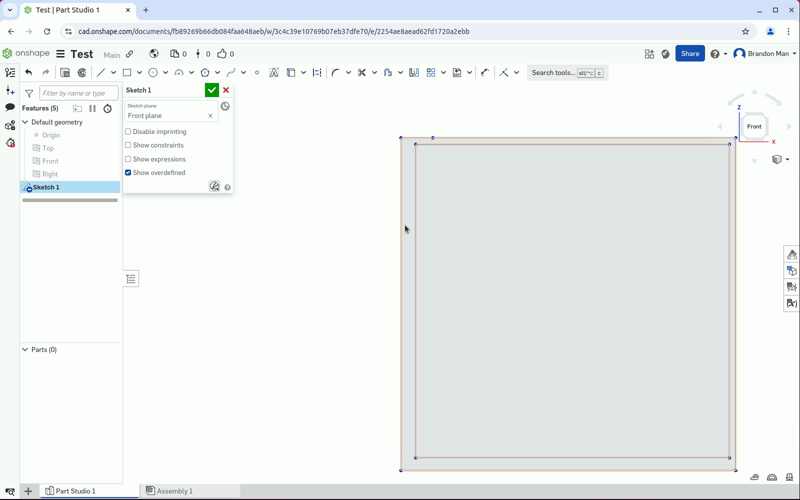
scroll(6)
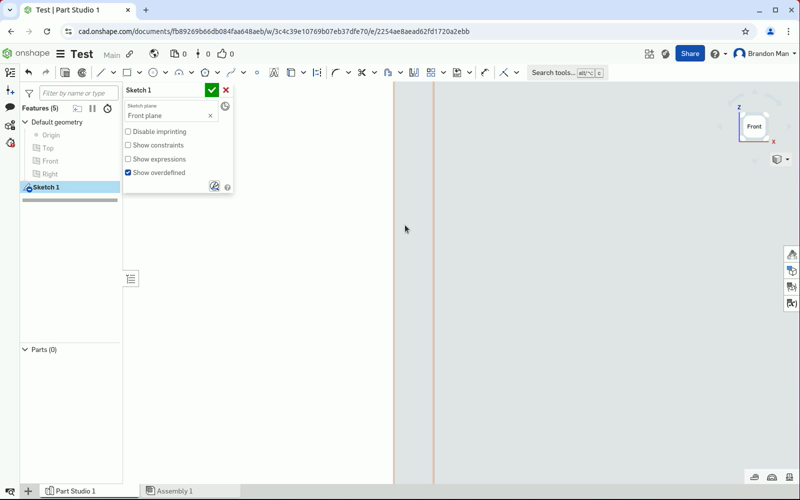
click(405, 224)
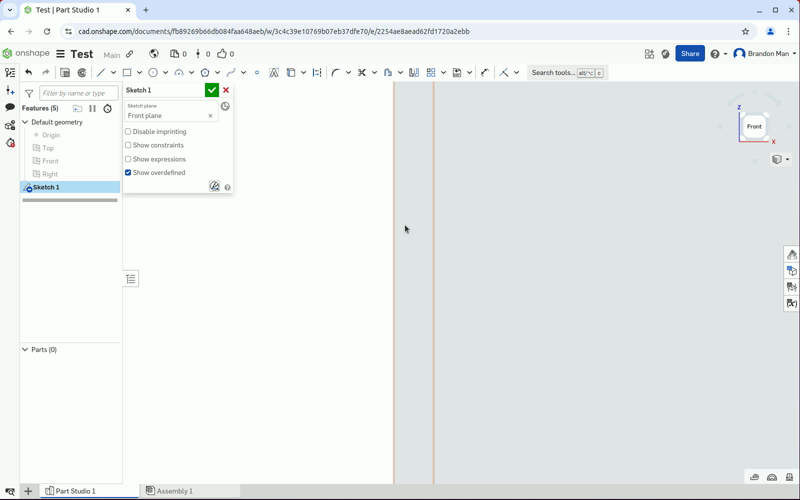
scroll(-6)
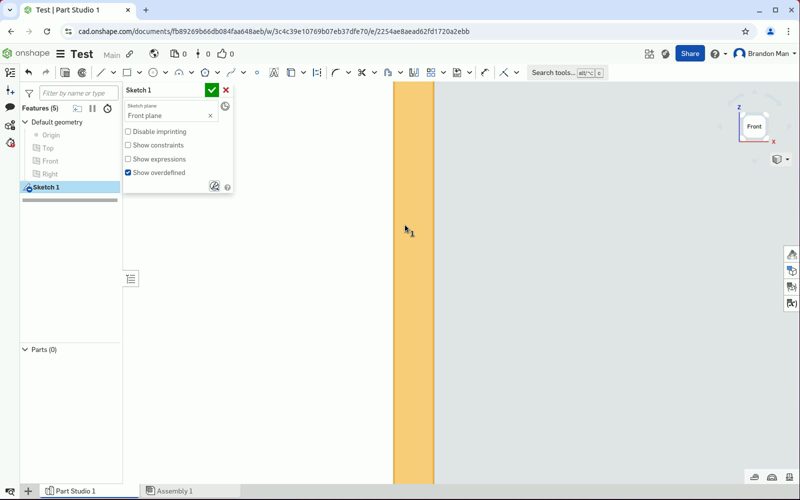
scroll(-6)
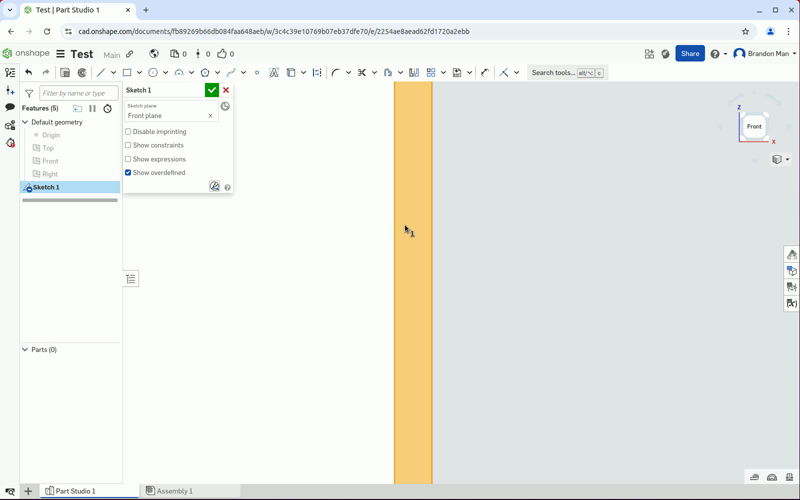
scroll(-6)
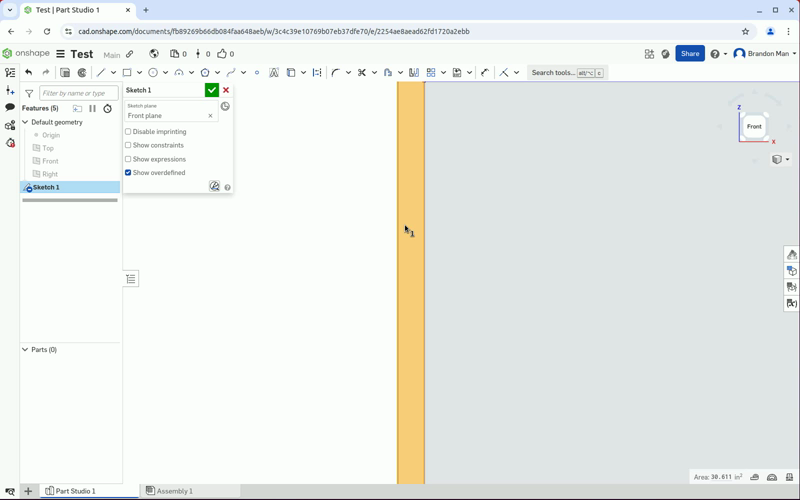
scroll(-6)
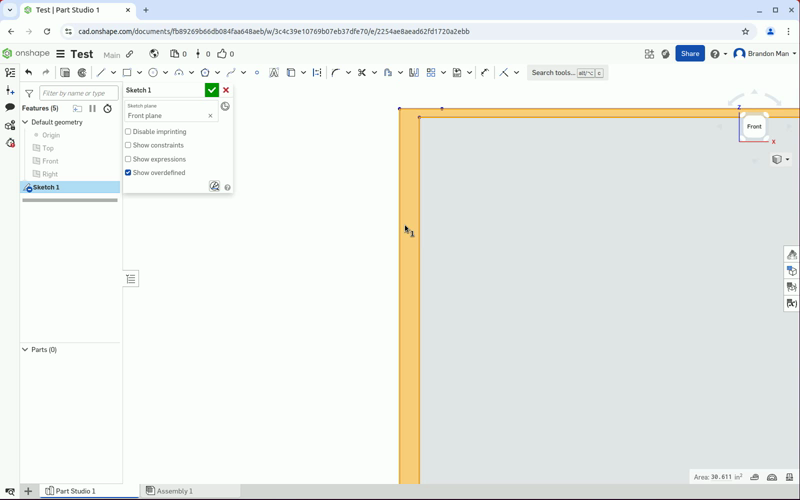
scroll(-6)
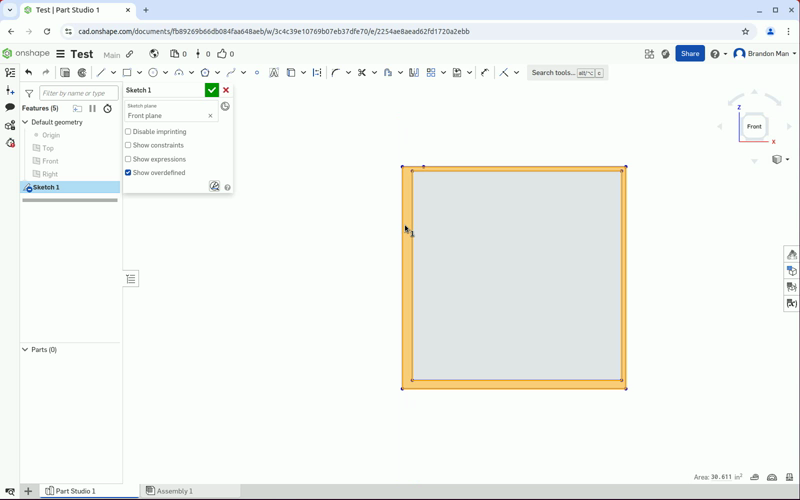
scroll(-6)
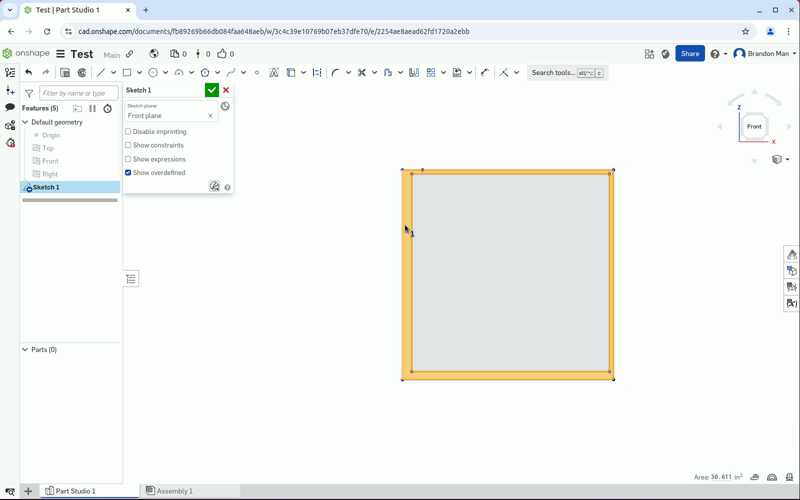
scroll(-6)
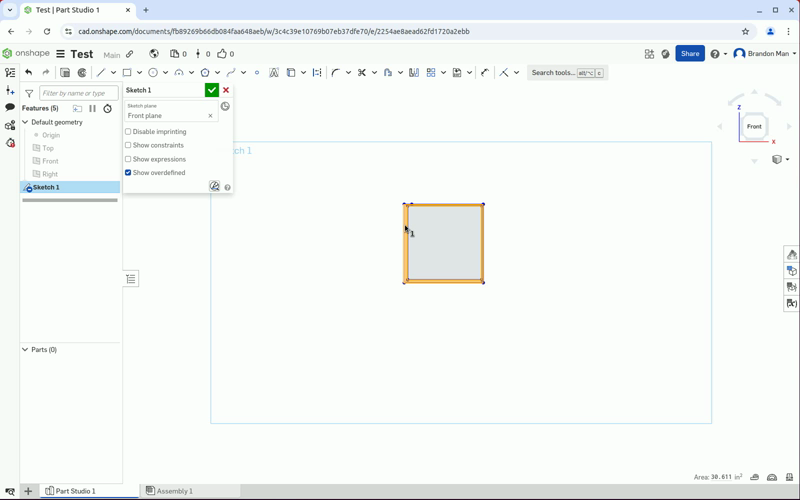
mouse_move(73, 352)
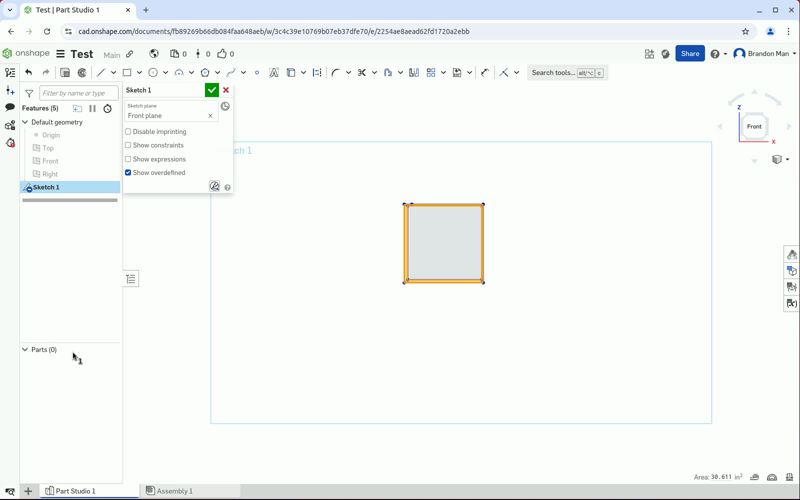
key(shift+y)
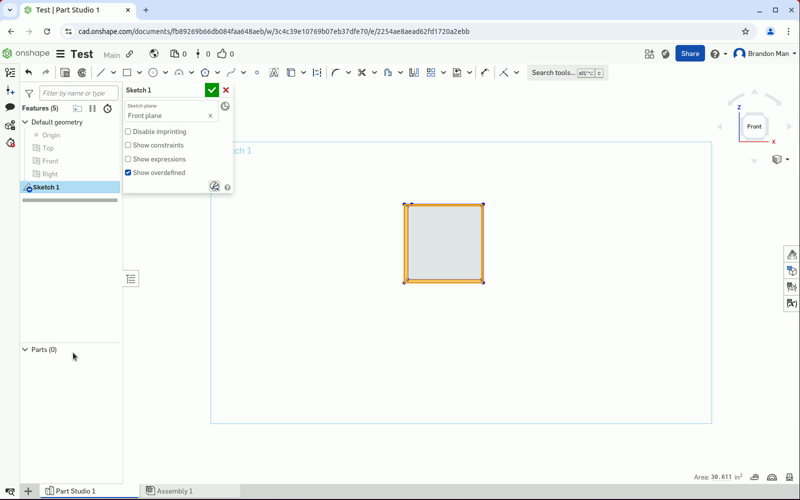
key(shift+e)
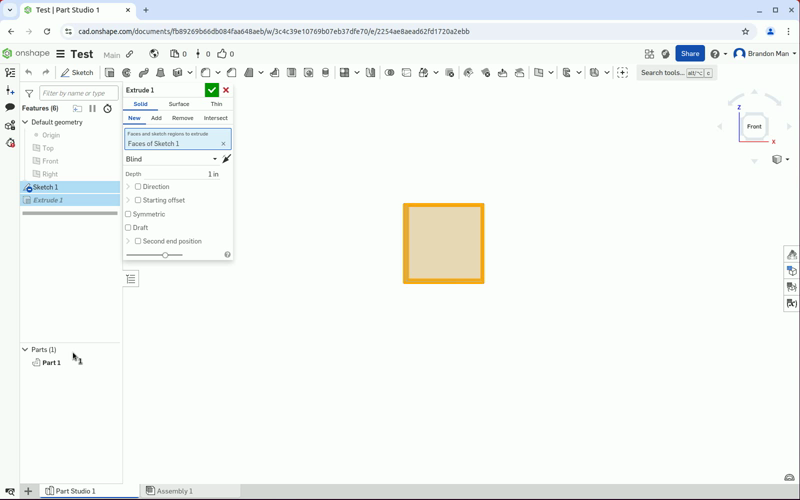
mouse_move(143, 106)
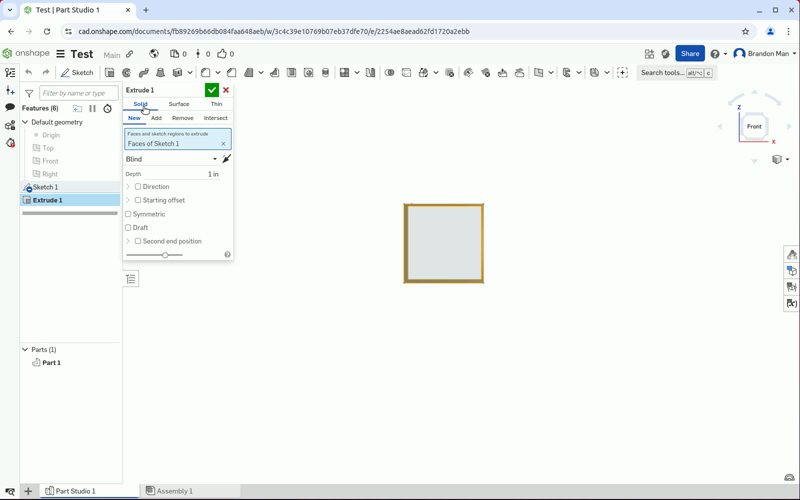
click(143, 106)
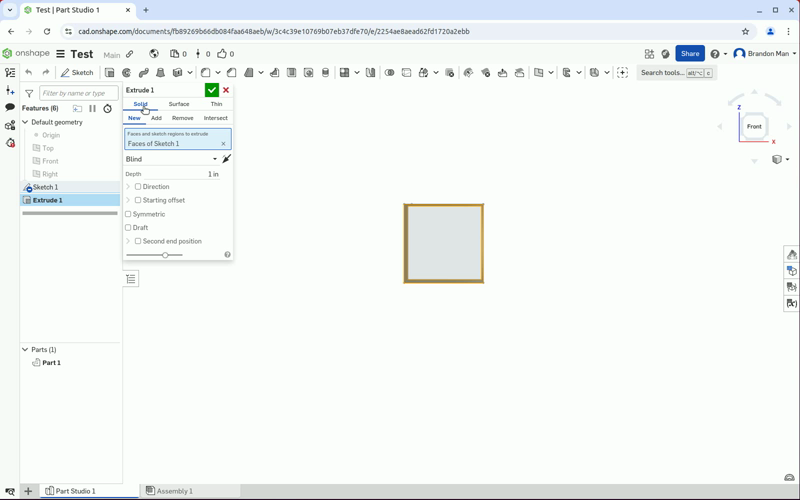
mouse_move(137, 120)
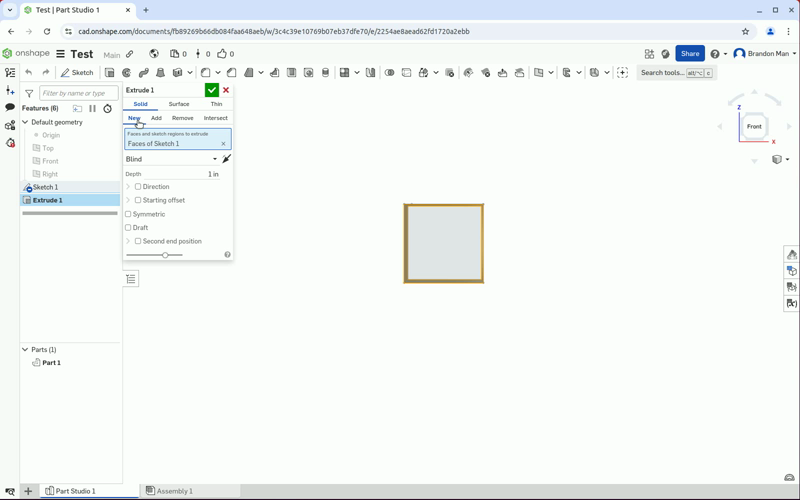
click(137, 120)
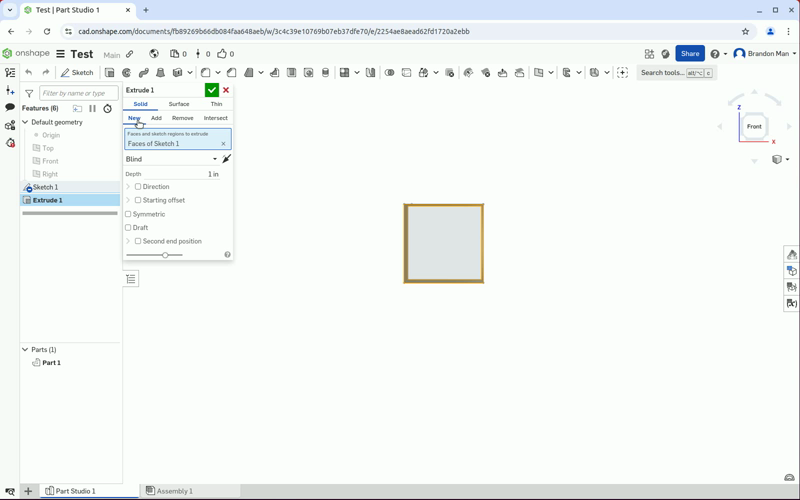
key(tab, 4)
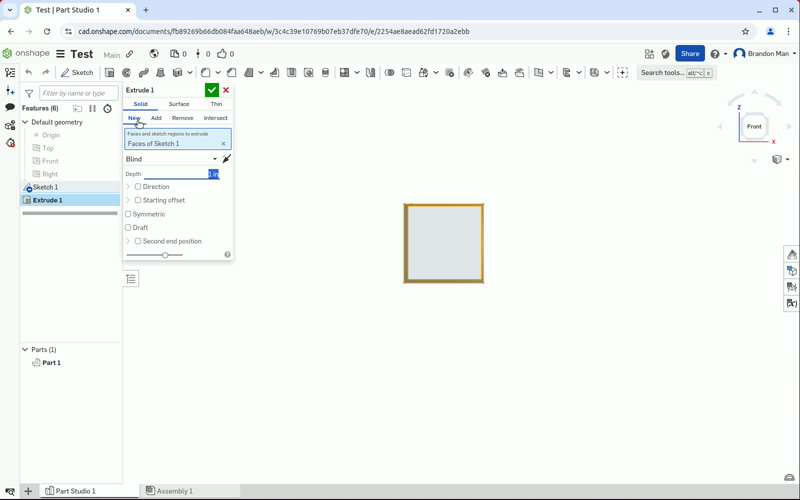
text(23.108)
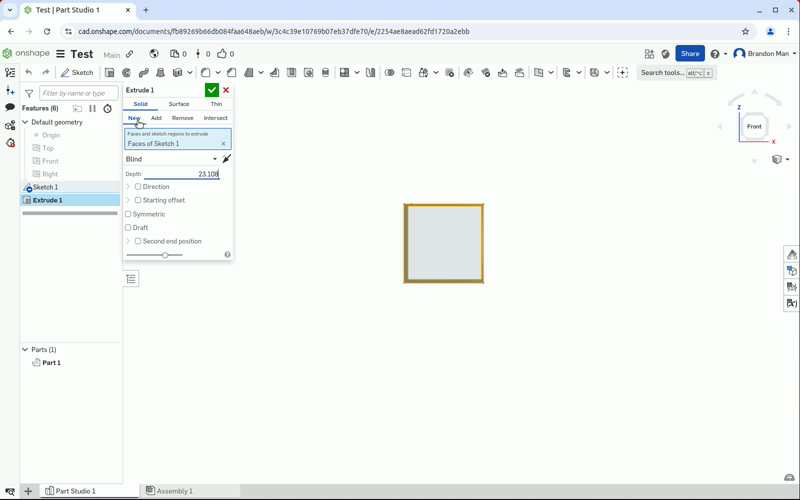
key(enter)
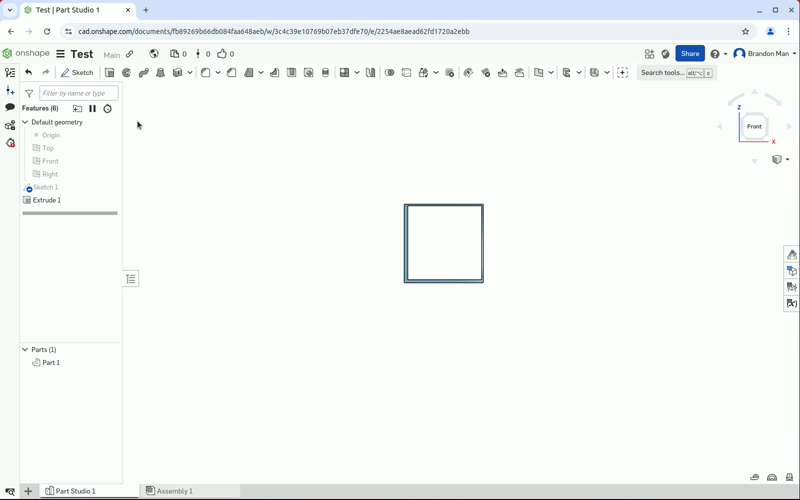
key(shift+h)
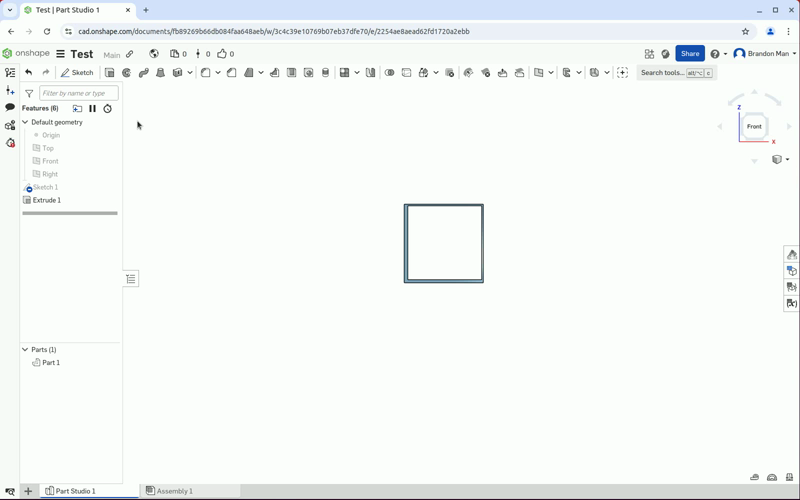
key(shift+h)
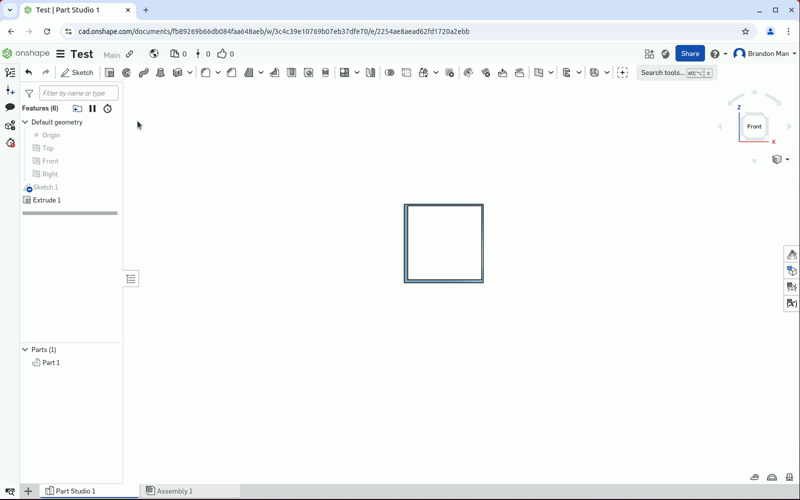
mouse_move(73, 189)
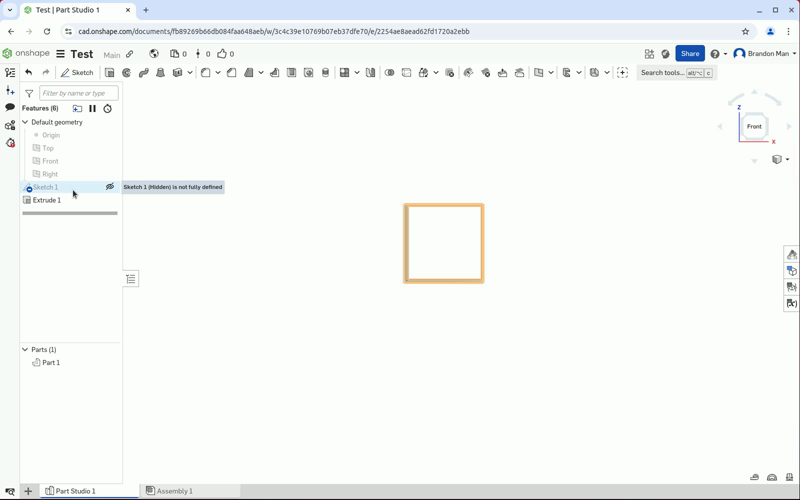
click(73, 189)
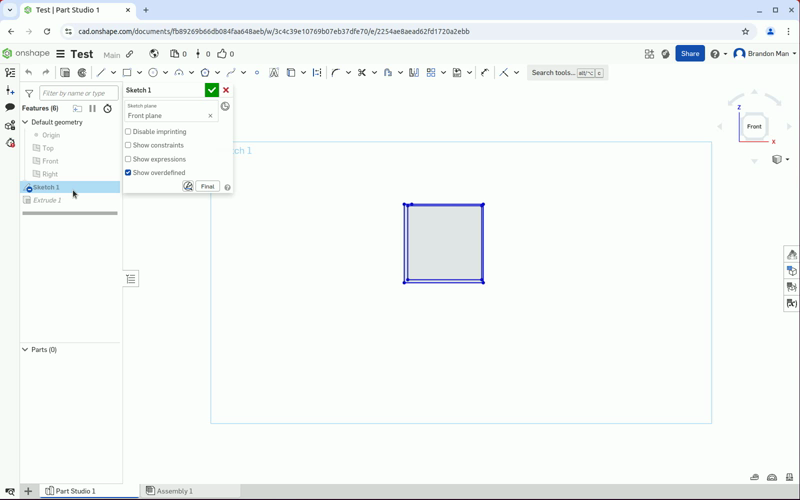
mouse_move(229, 92)
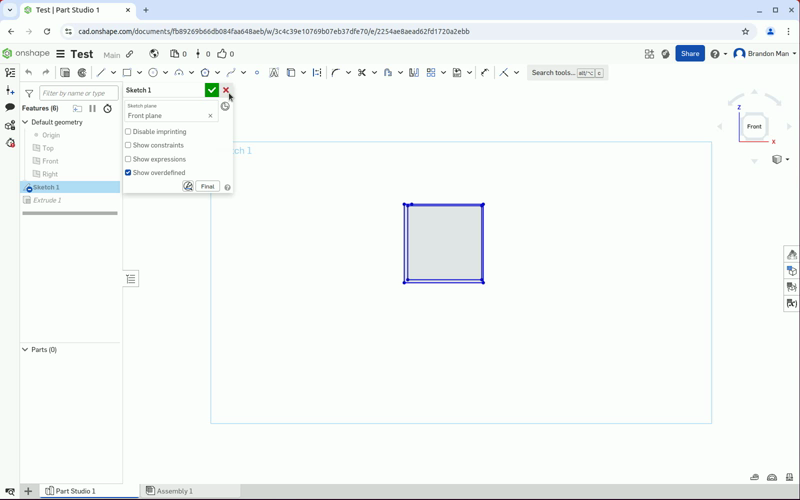
click(229, 92)
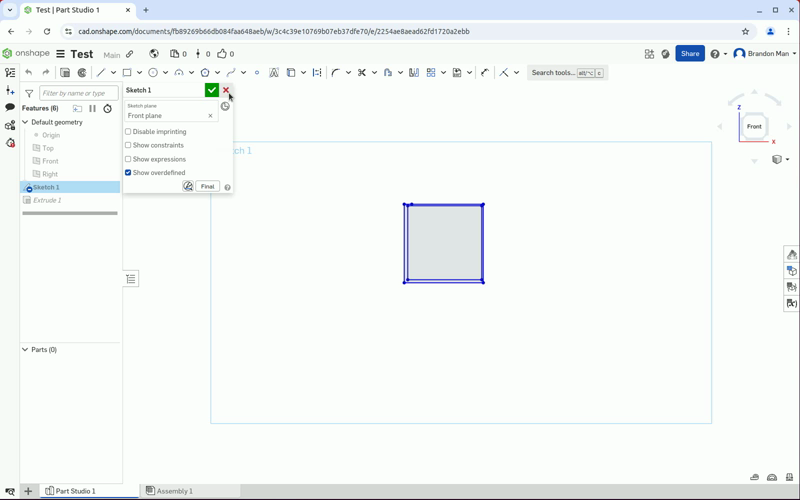
key(shift+s)
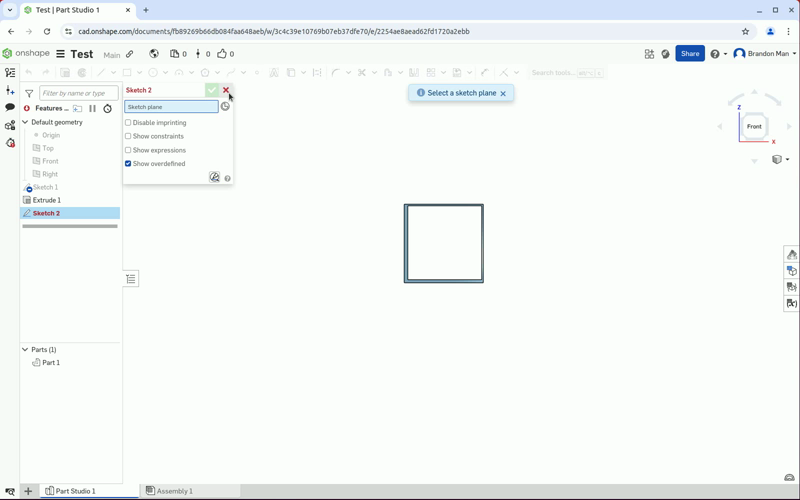
mouse_move(73, 163)
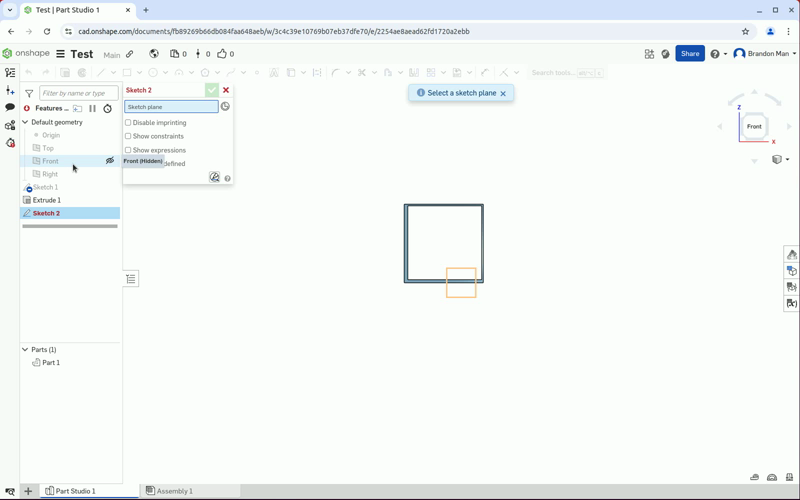
click(73, 163)
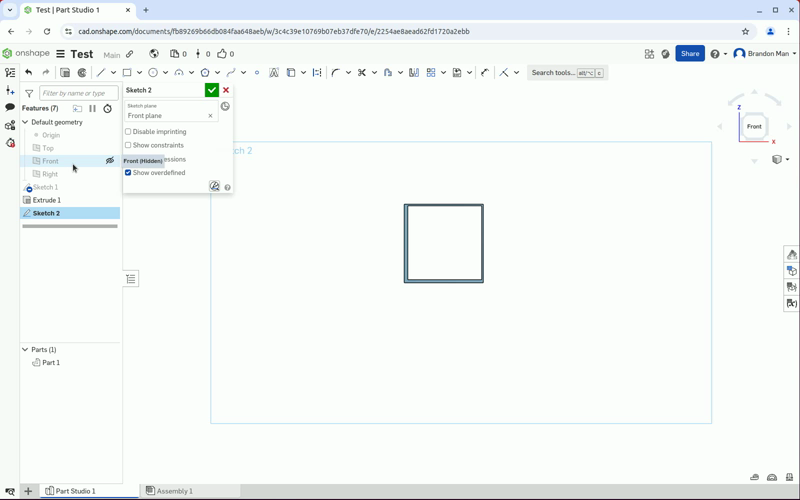
mouse_move(73, 352)
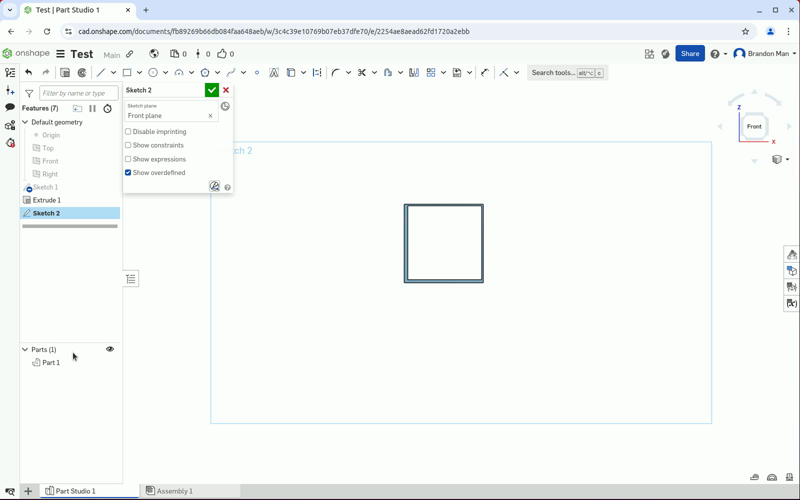
key(y)
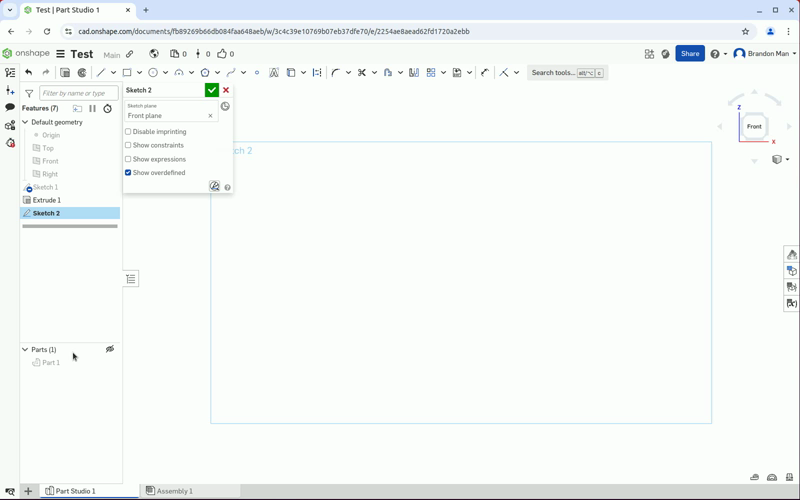
key(l)
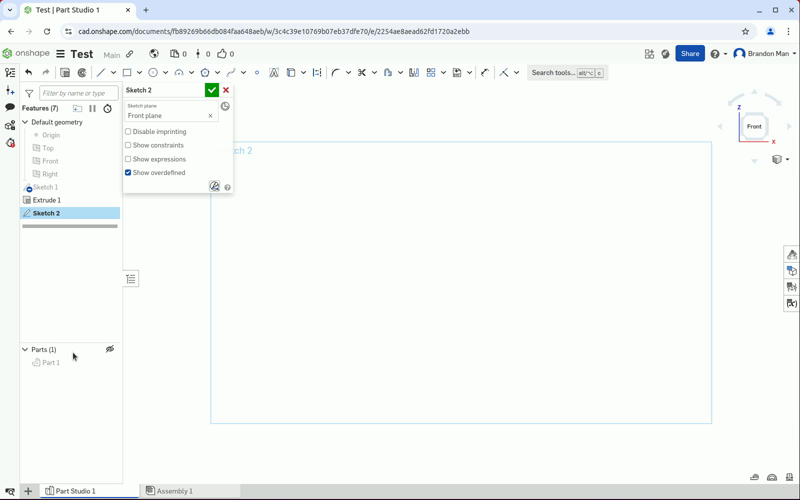
key_down(shift)
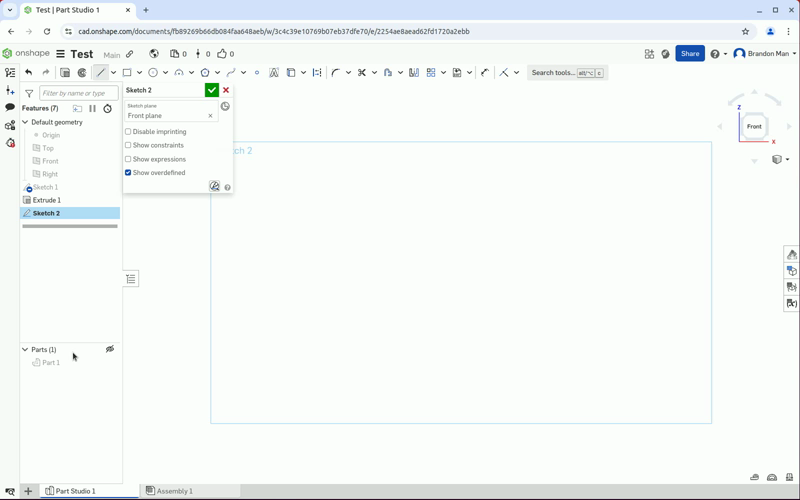
mouse_move(483, 282)
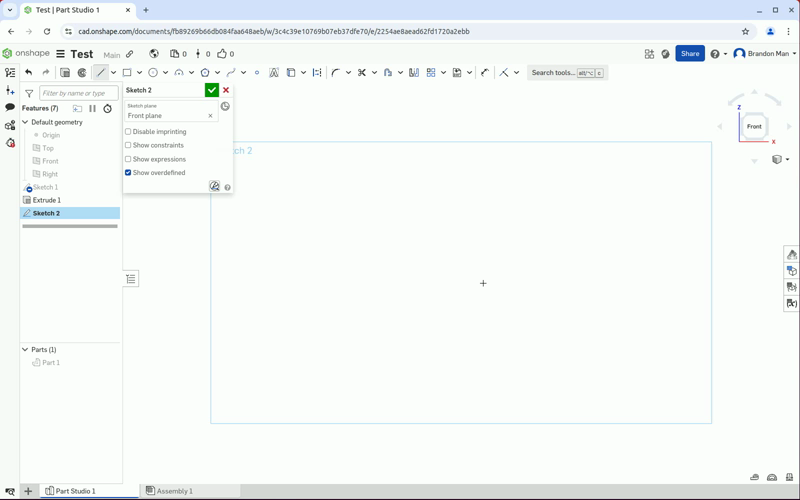
click(483, 282)
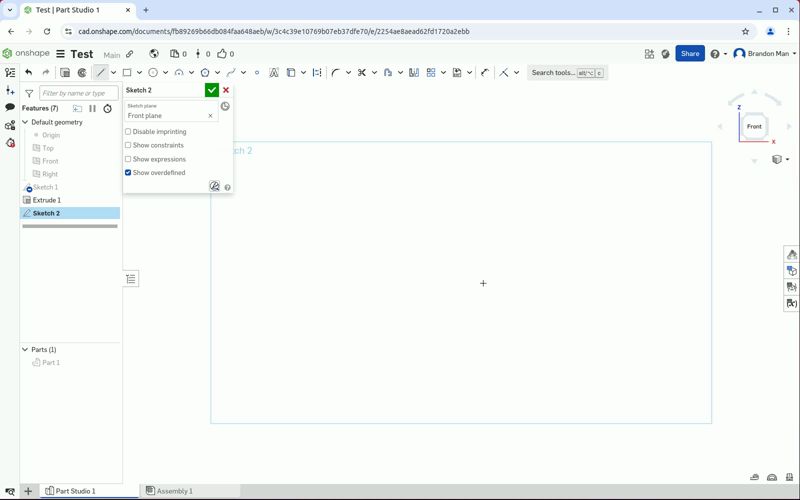
key_up(shift)
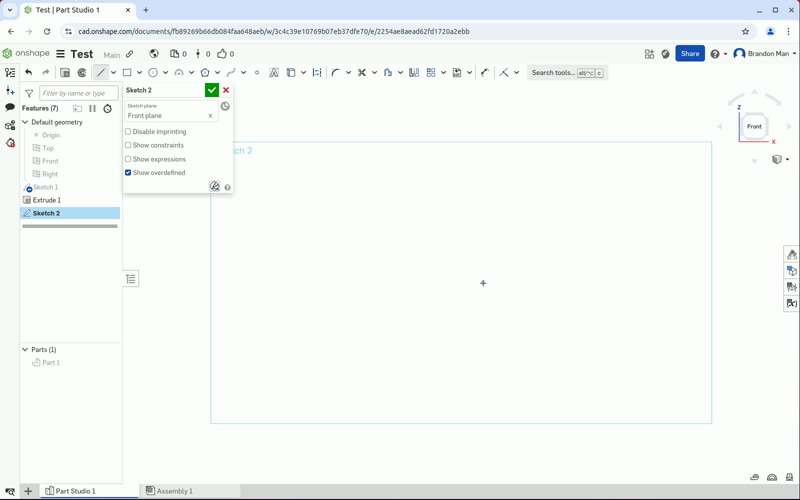
key_down(shift)
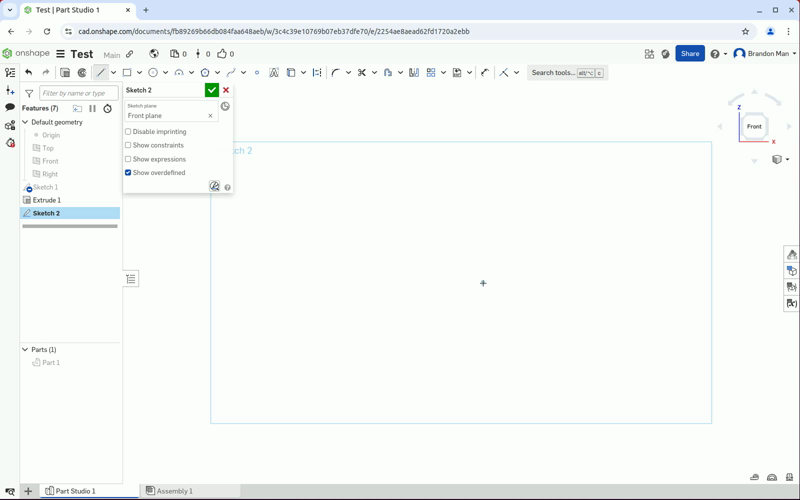
mouse_move(513, 282)
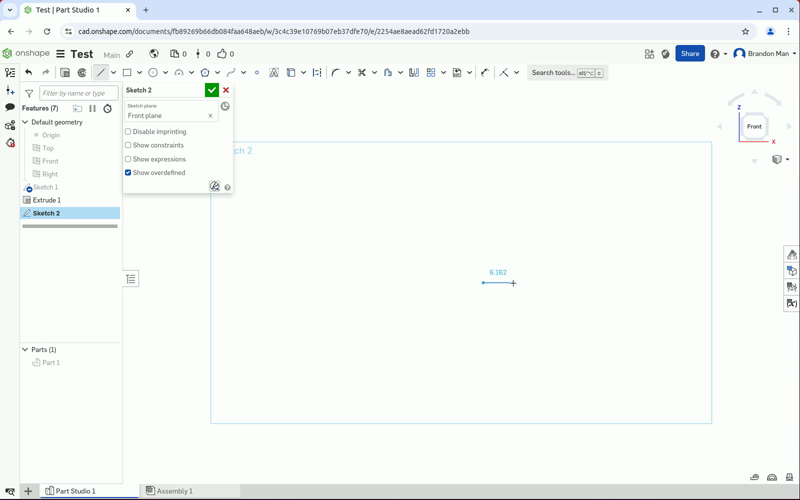
mouse_move(503, 282)
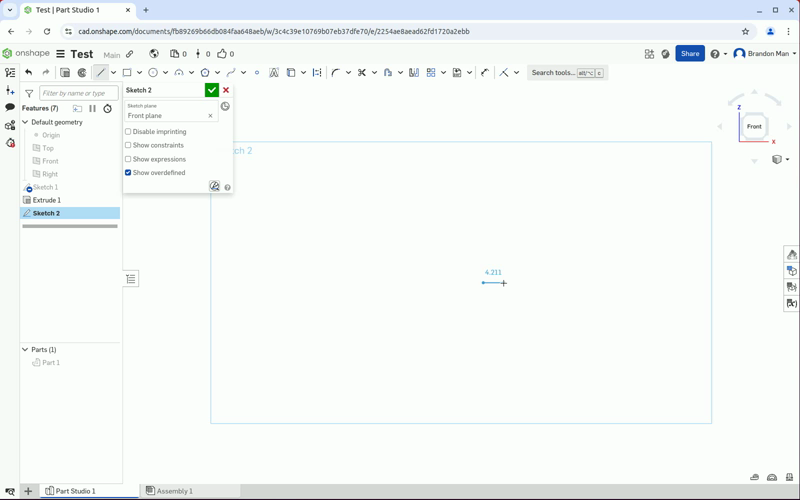
click(503, 282)
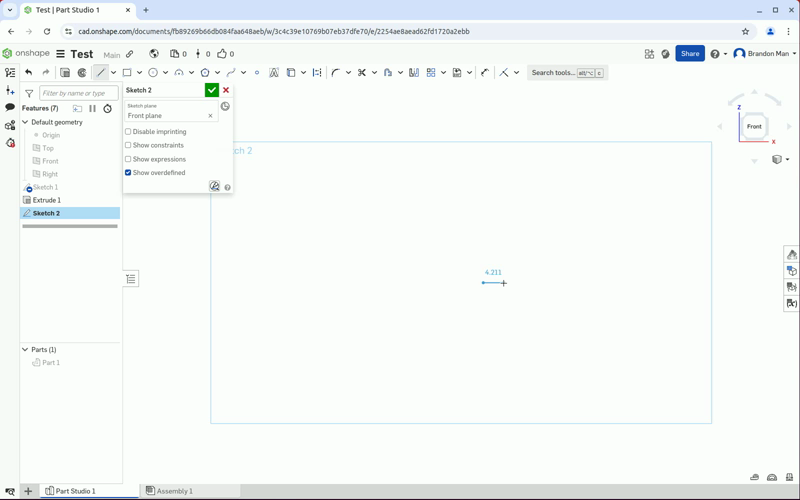
key_up(shift)
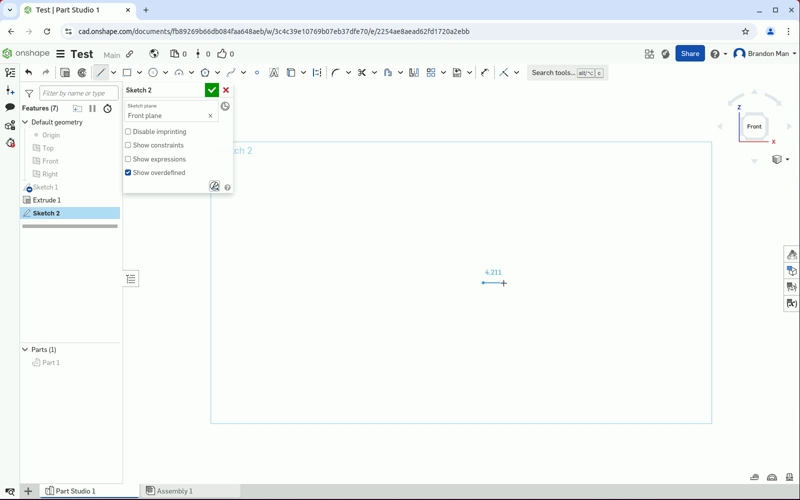
key_down(shift)
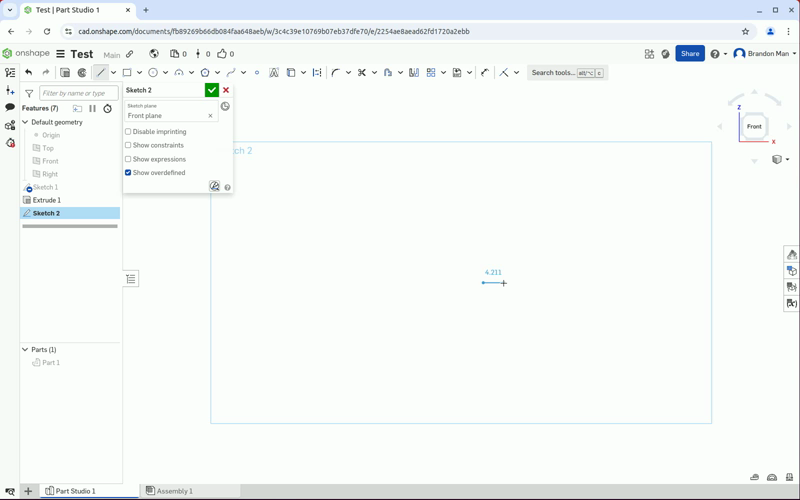
mouse_move(533, 282)
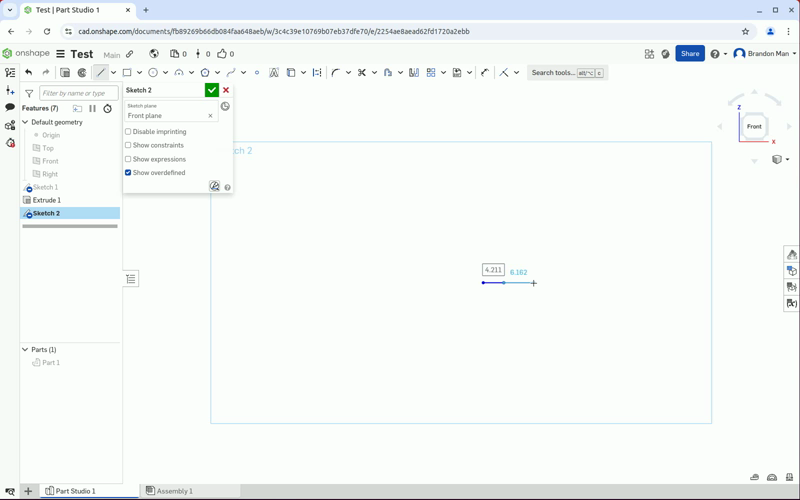
mouse_move(522, 282)
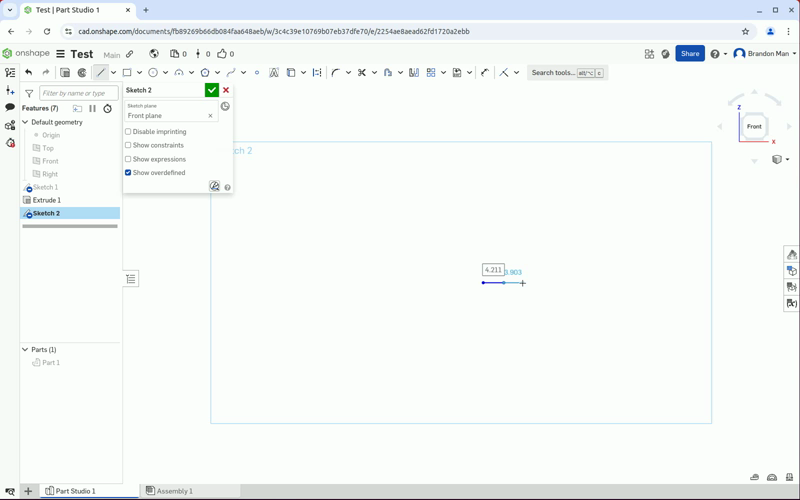
click(522, 282)
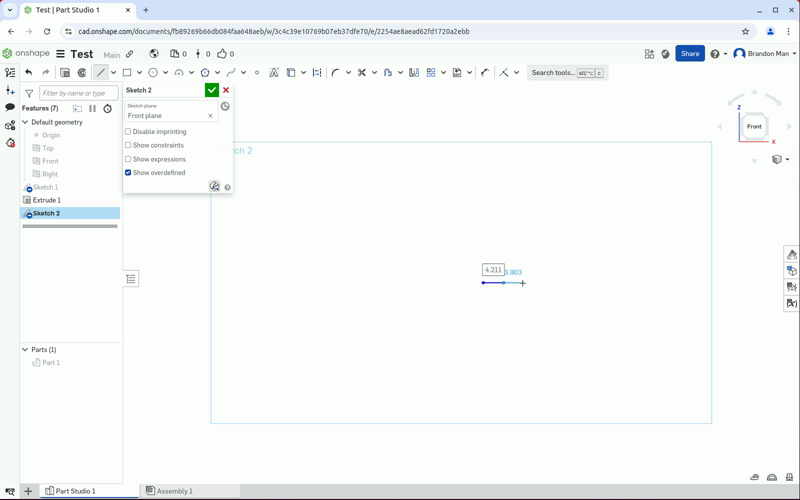
key_up(shift)
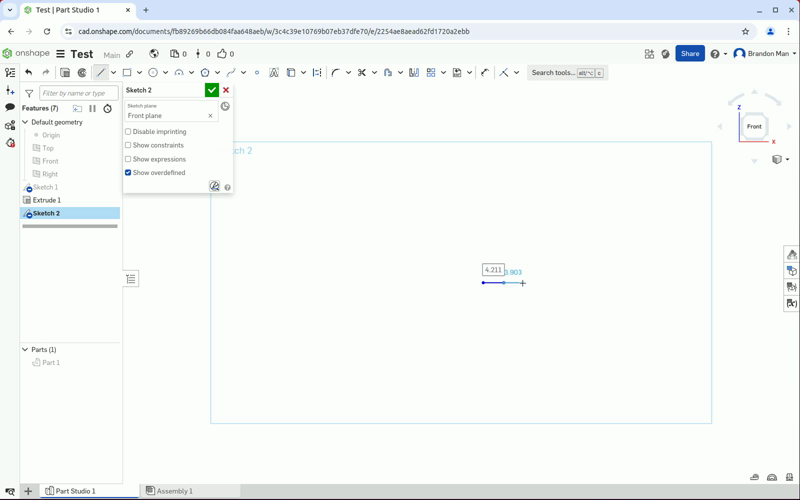
key_down(shift)
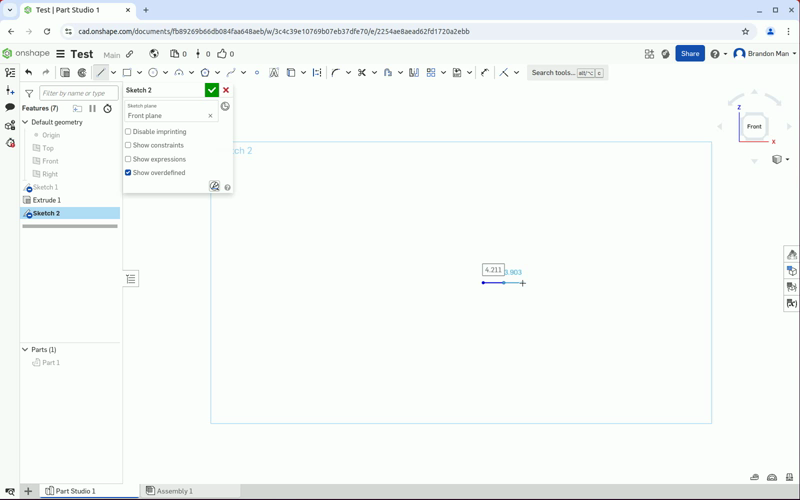
mouse_move(522, 204)
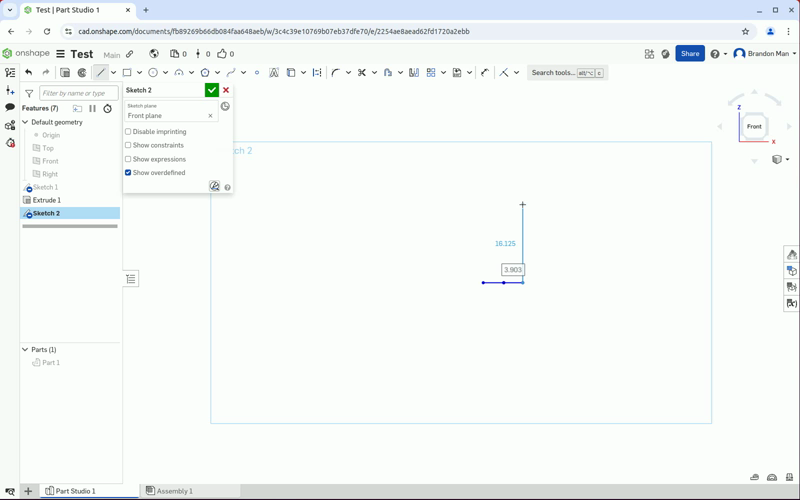
click(522, 204)
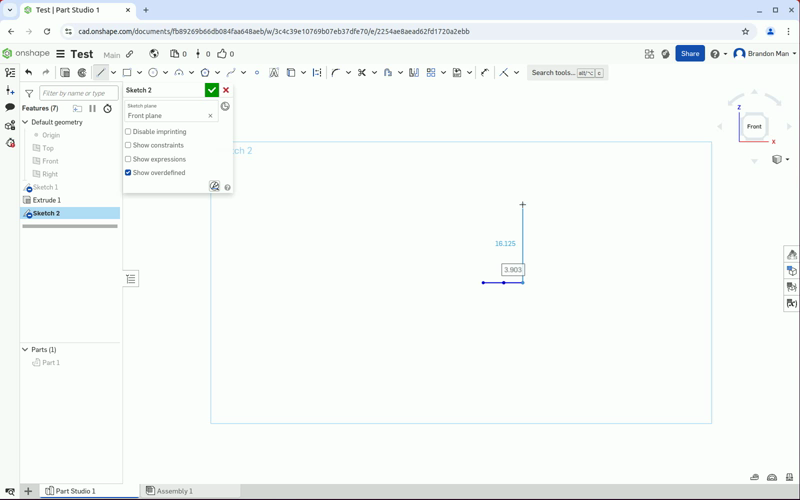
key_up(shift)
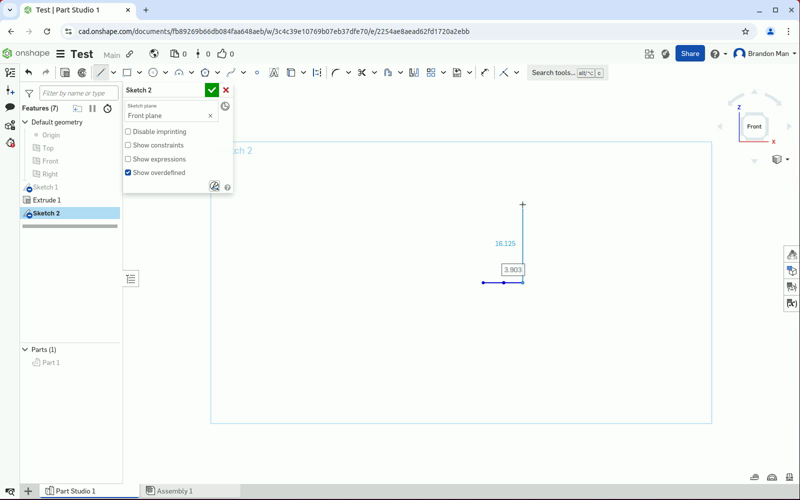
key_down(shift)
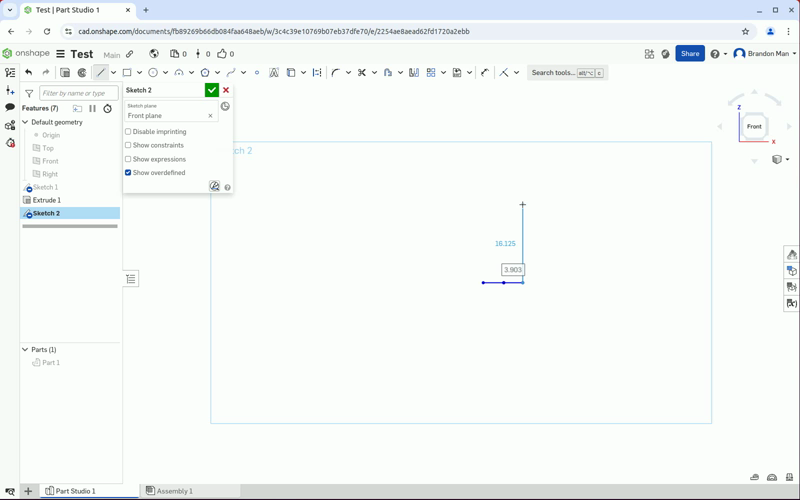
mouse_move(552, 204)
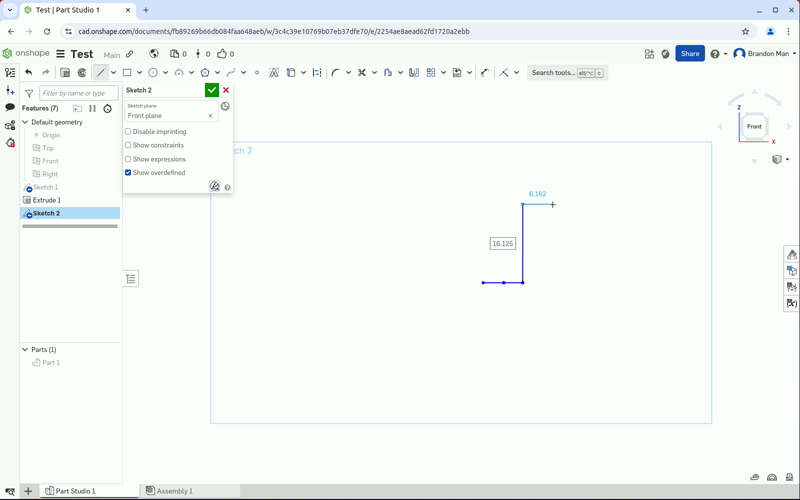
mouse_move(483, 204)
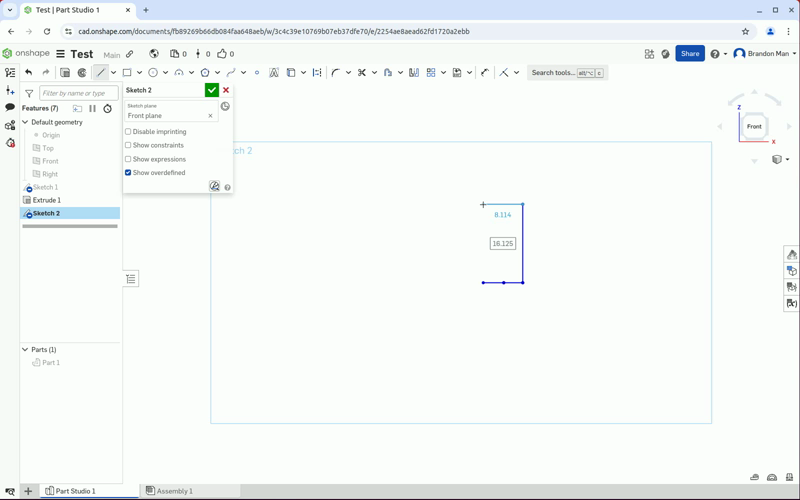
click(483, 204)
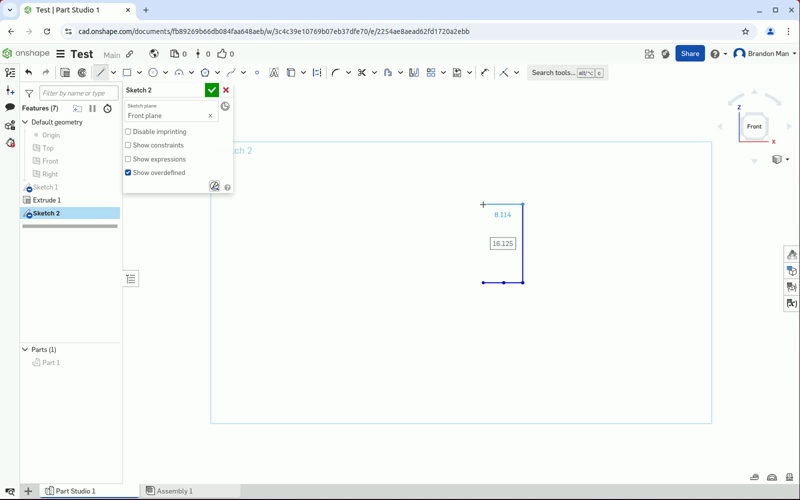
key_up(shift)
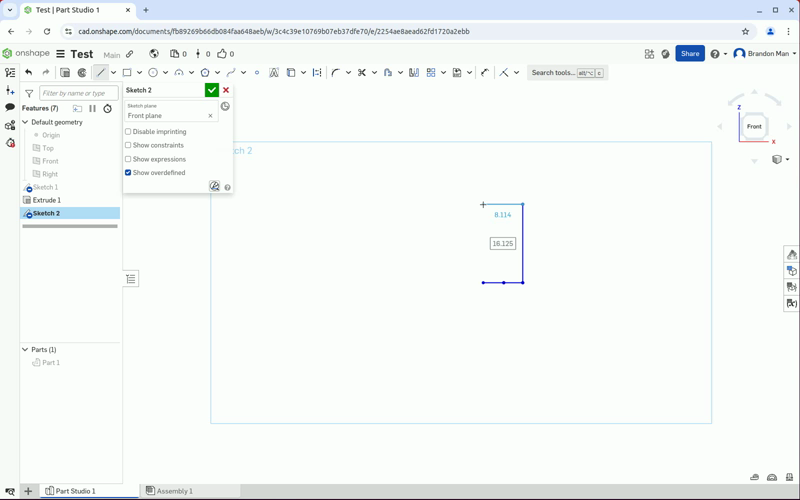
key_down(shift)
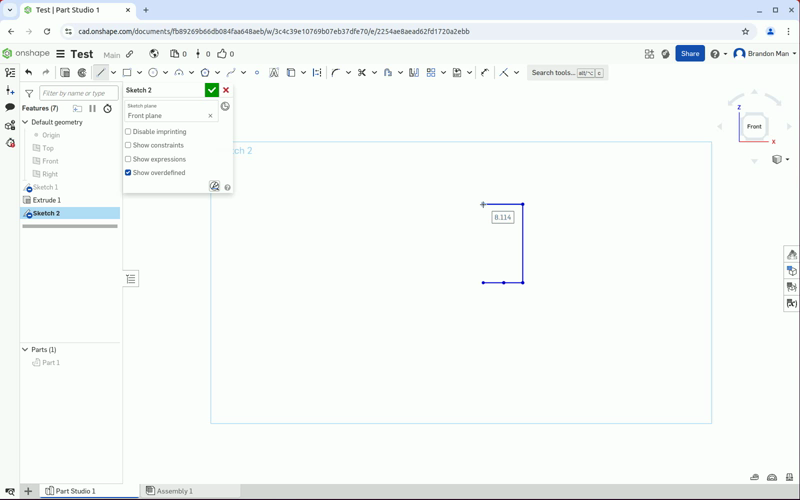
mouse_move(483, 282)
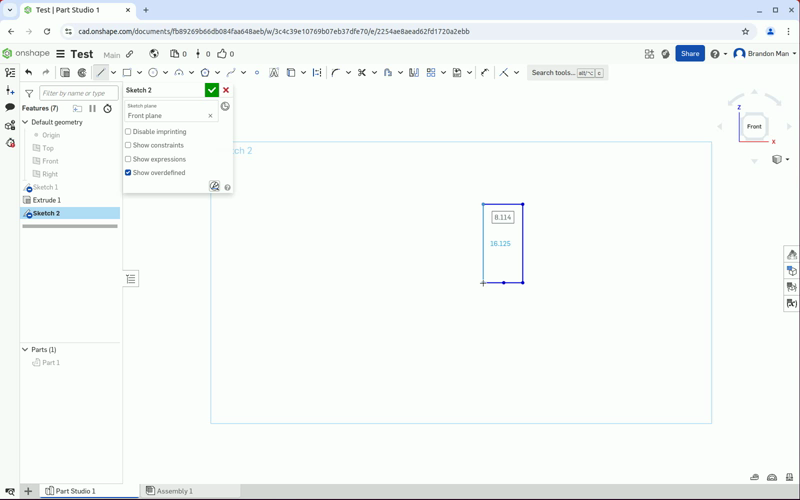
key_up(shift)
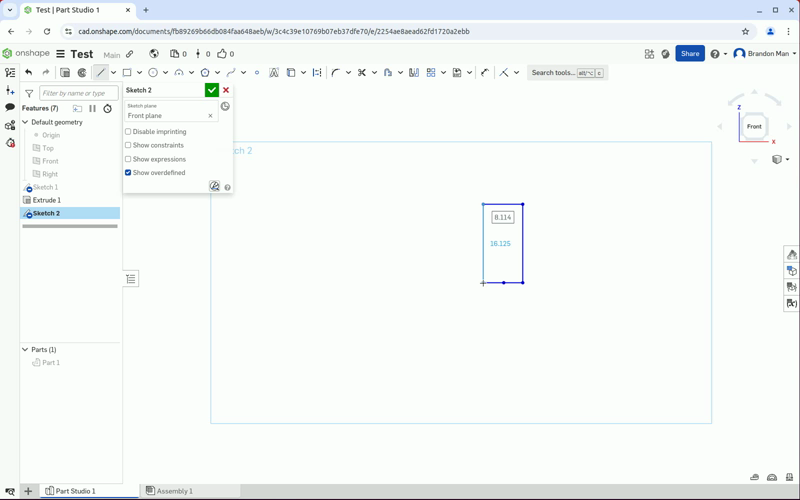
click(483, 282)
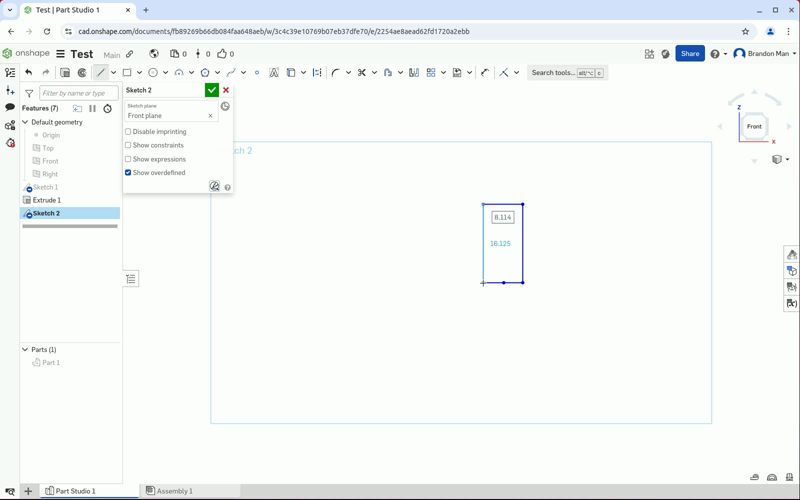
key(esc)
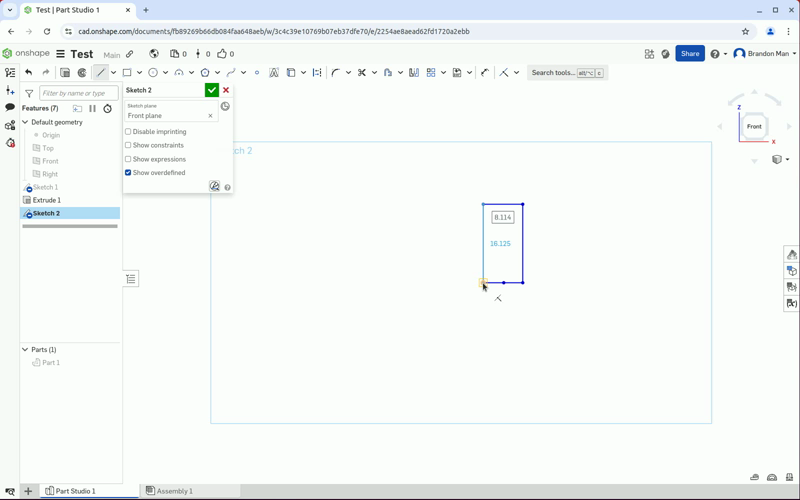
key(c)
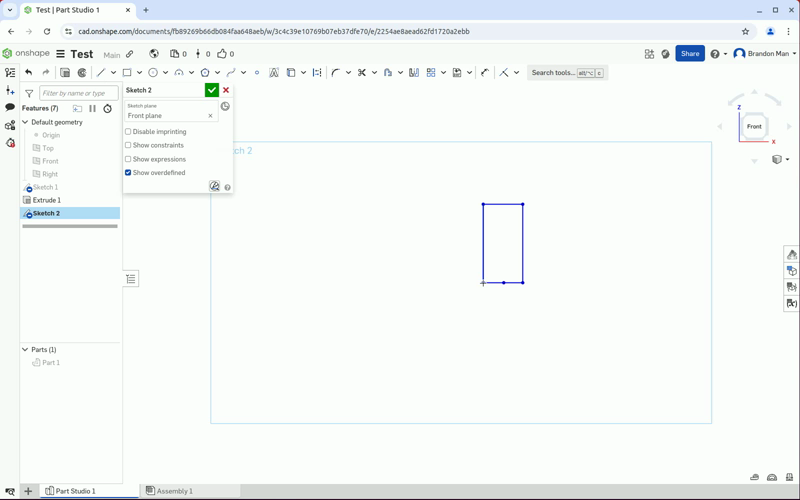
key_down(shift)
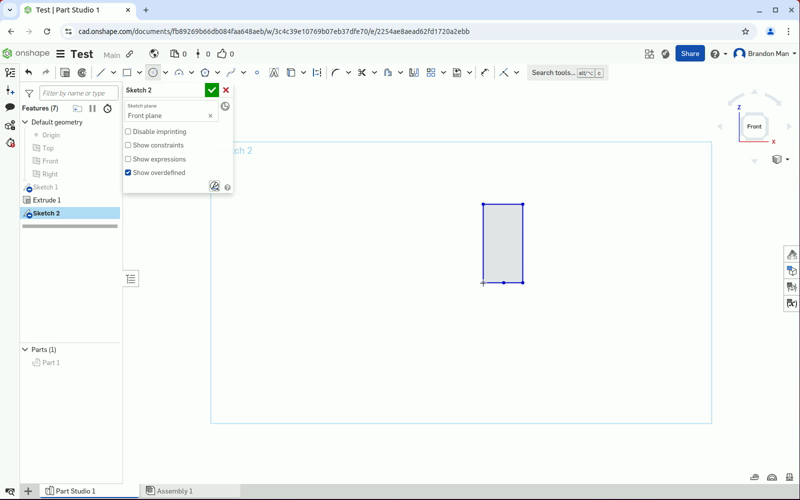
mouse_move(498, 242)
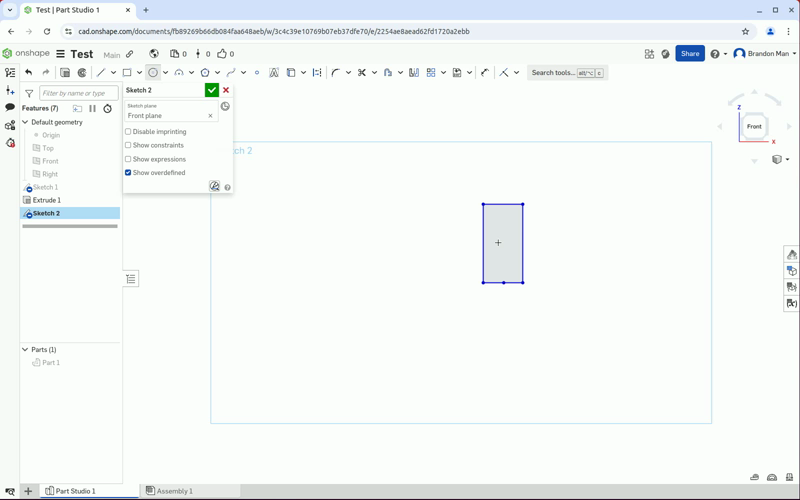
click(498, 242)
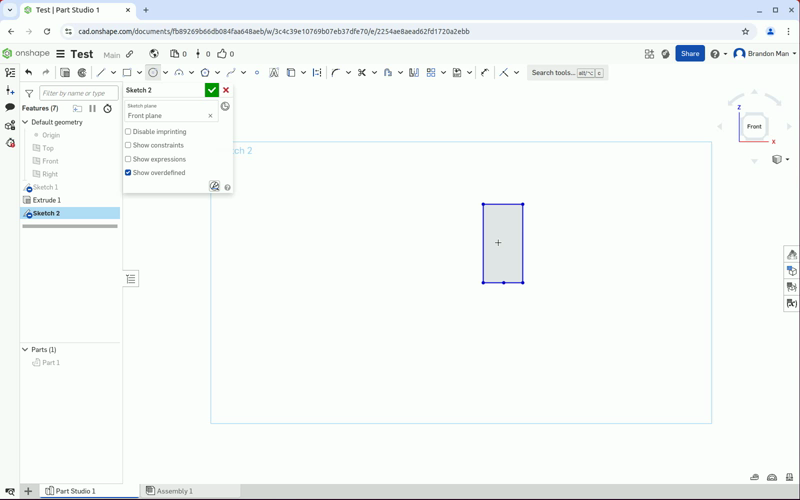
key_up(shift)
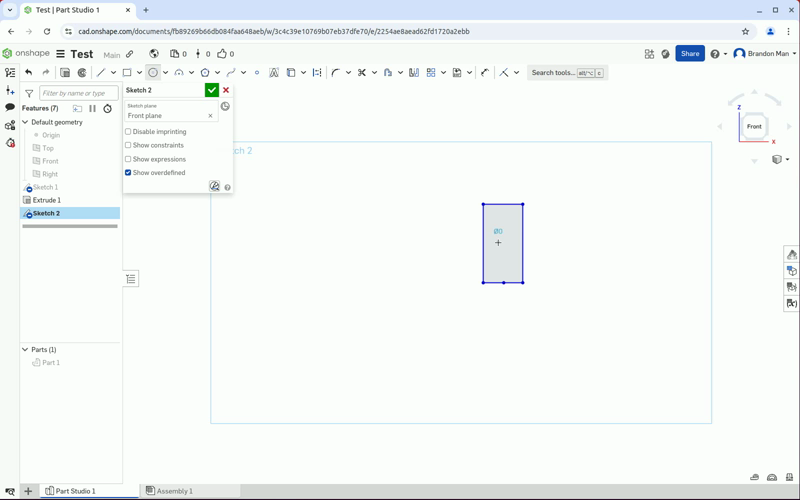
mouse_move(506, 242)
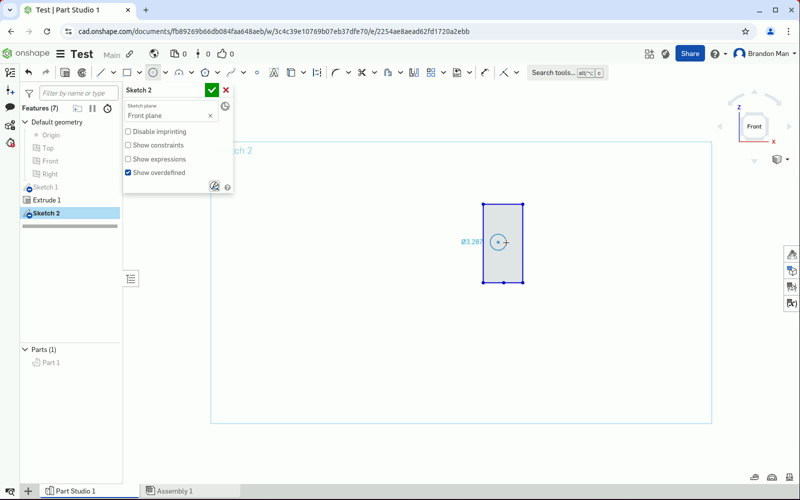
click(506, 242)
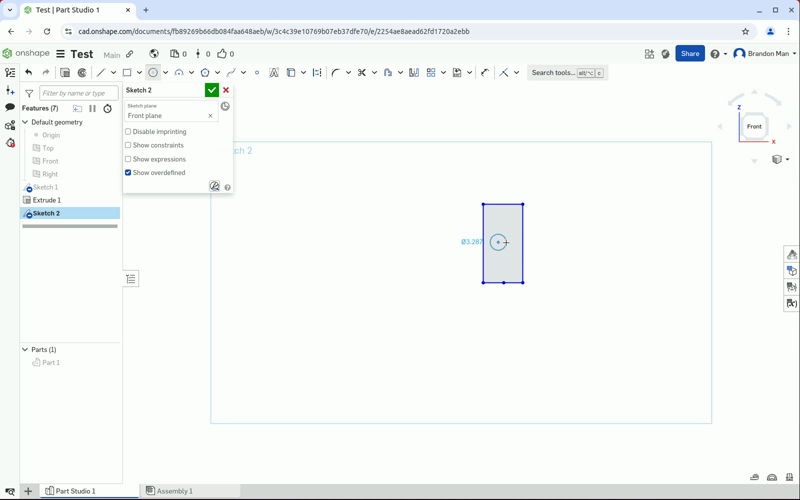
key(esc)
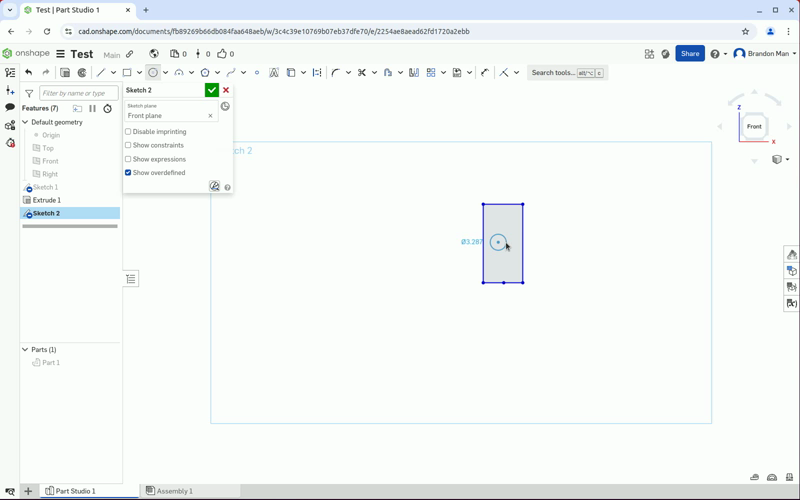
mouse_move(510, 253)
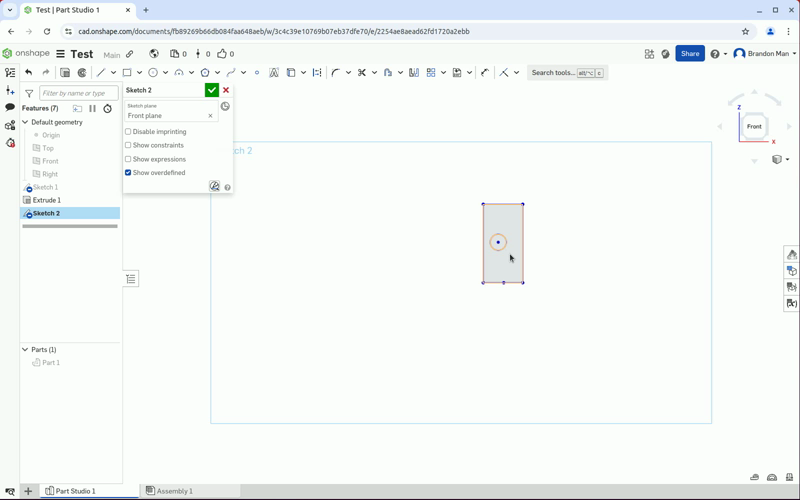
click(510, 253)
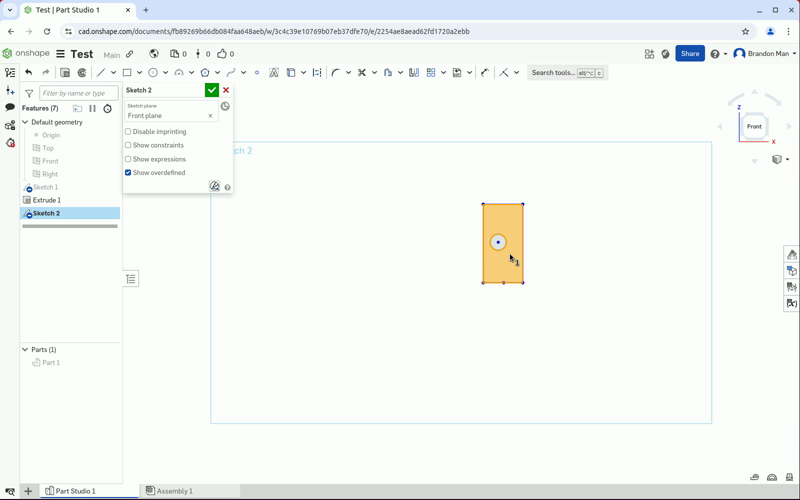
mouse_move(73, 352)
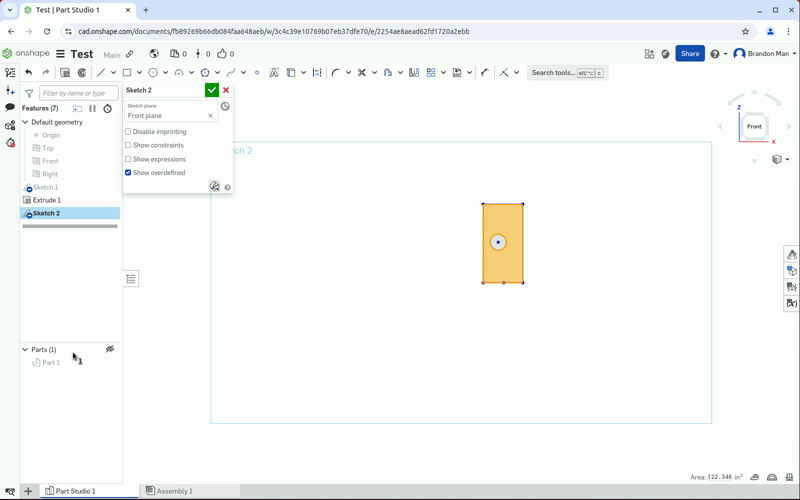
key(shift+y)
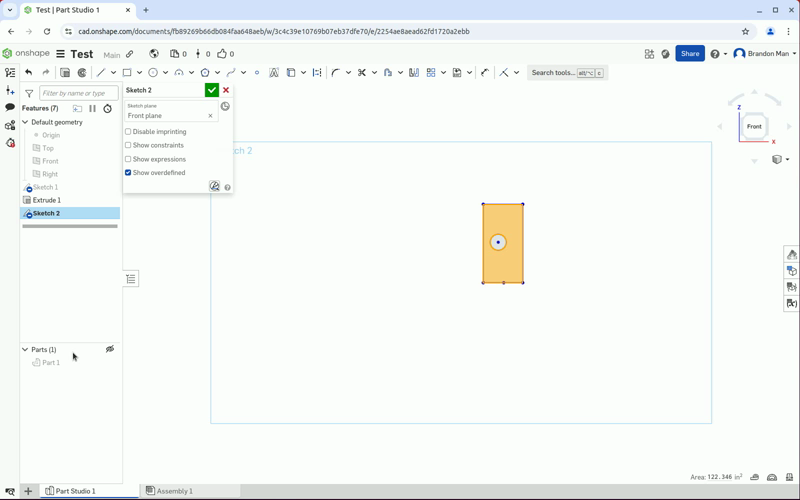
key(shift+e)
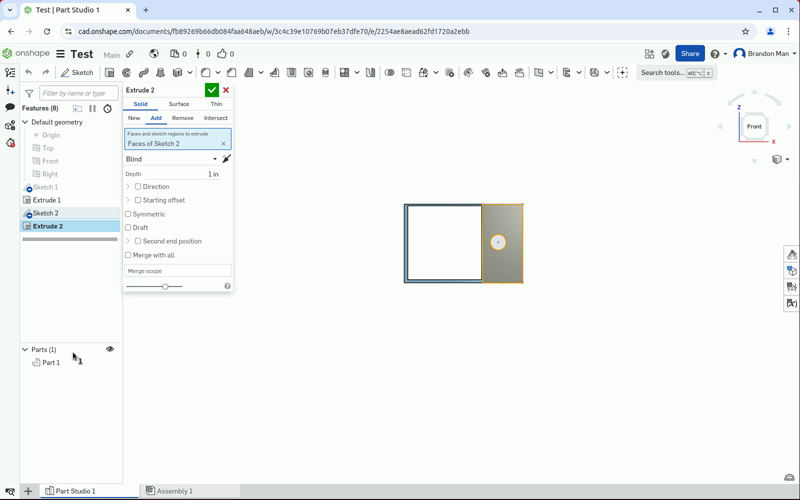
mouse_move(143, 106)
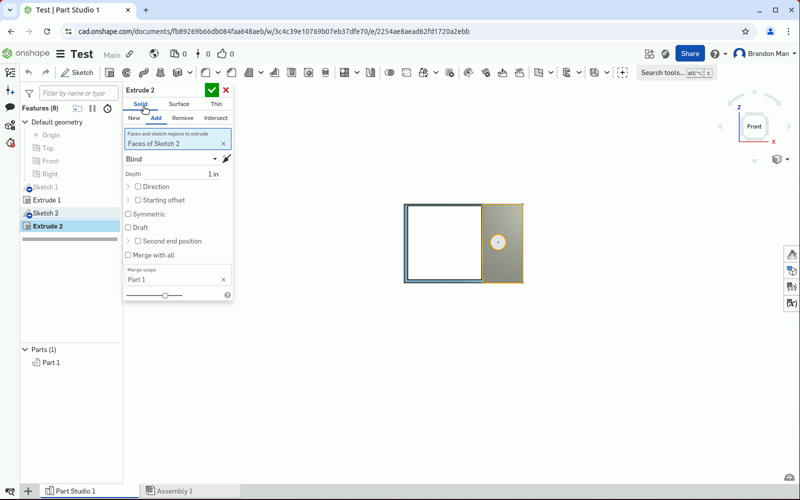
click(143, 106)
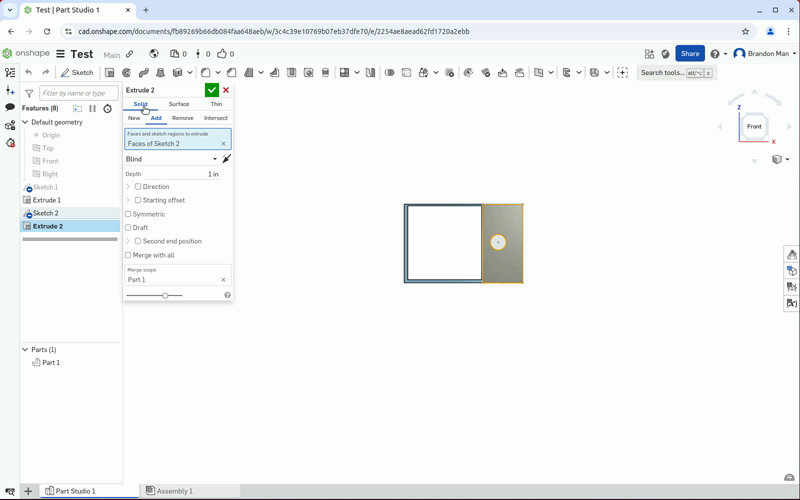
mouse_move(137, 120)
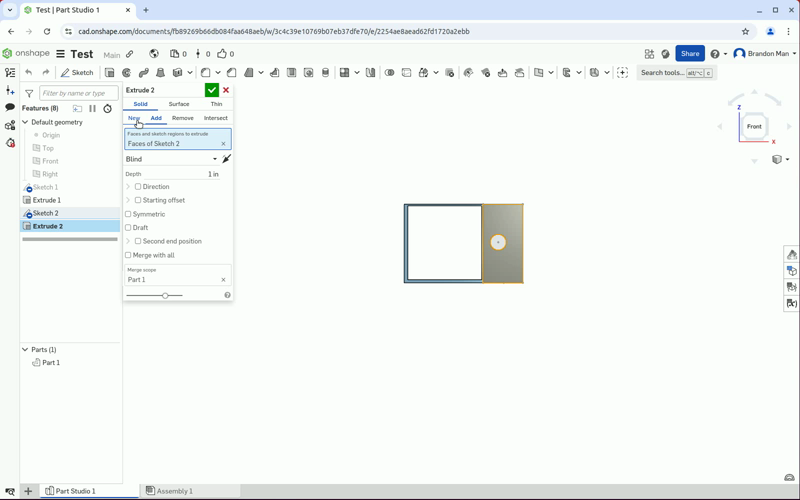
click(137, 120)
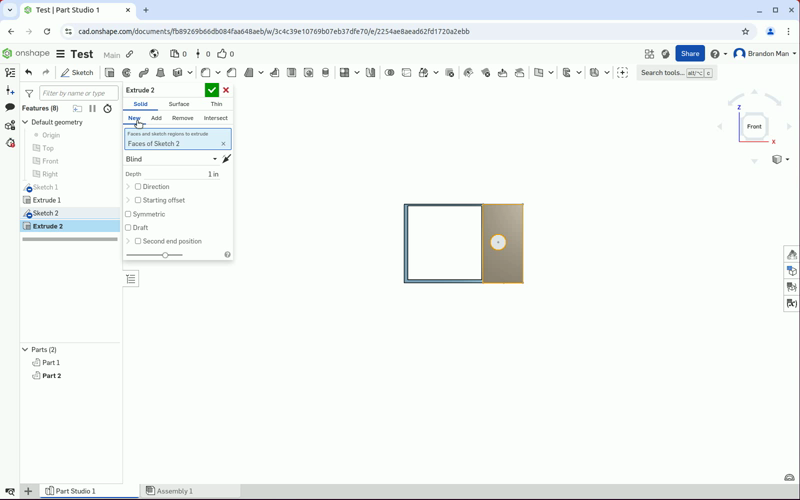
key(tab, 4)
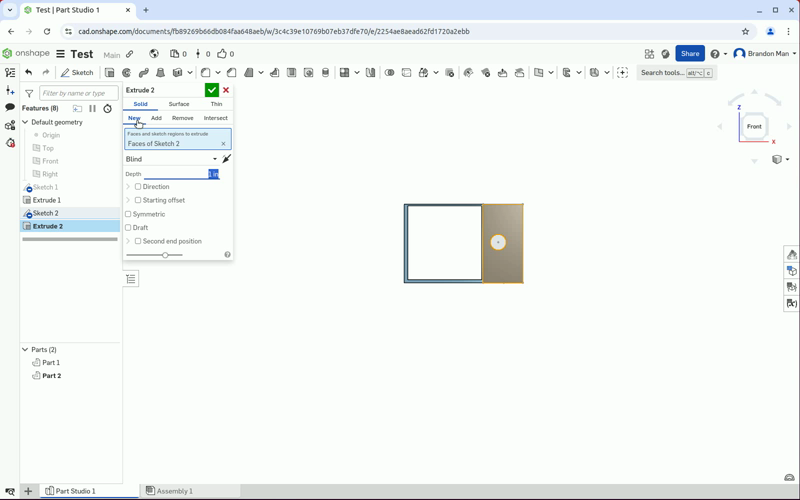
text(1.204)
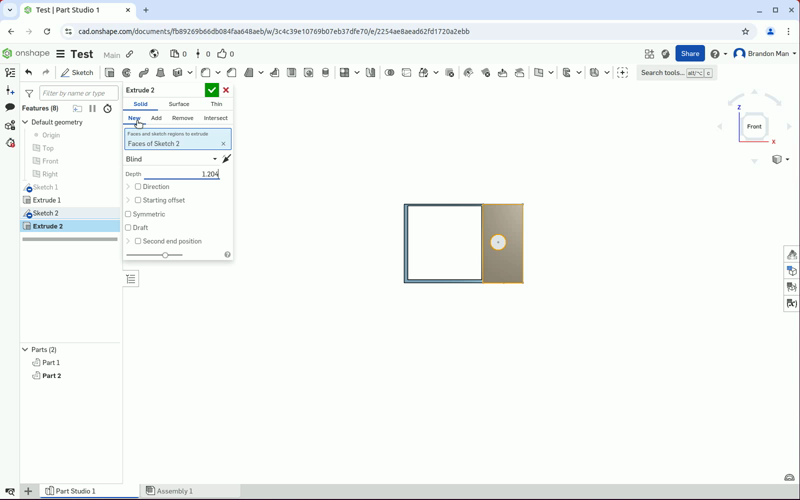
key(enter)
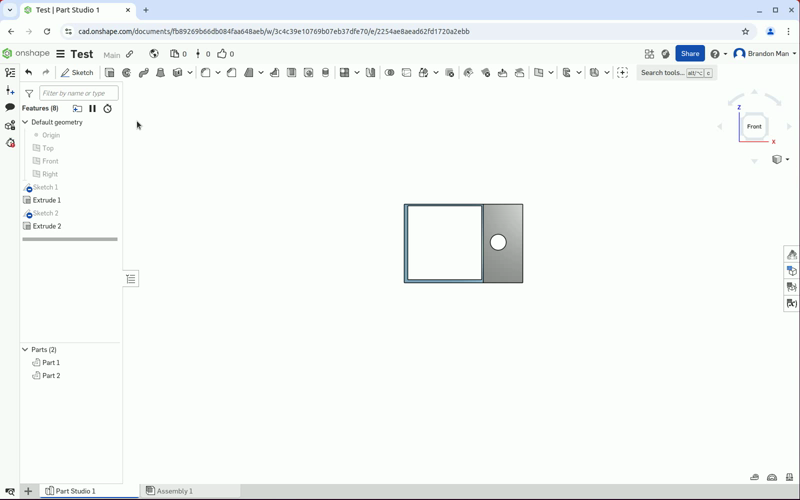
key(shift+h)
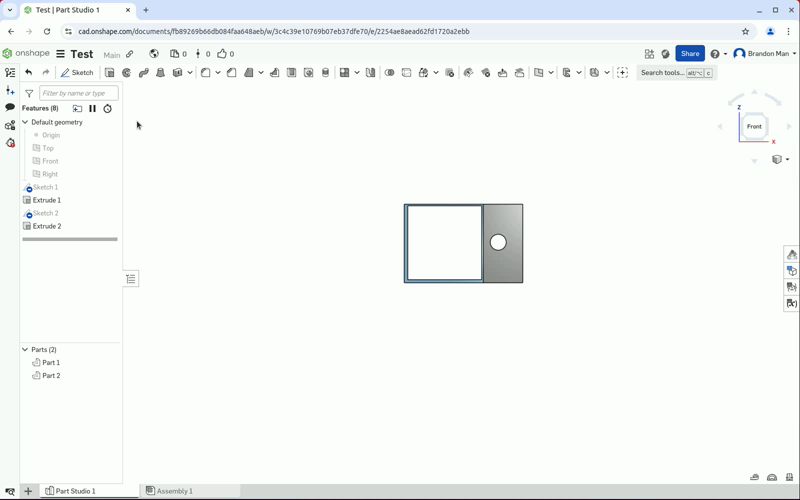
key(shift+h)
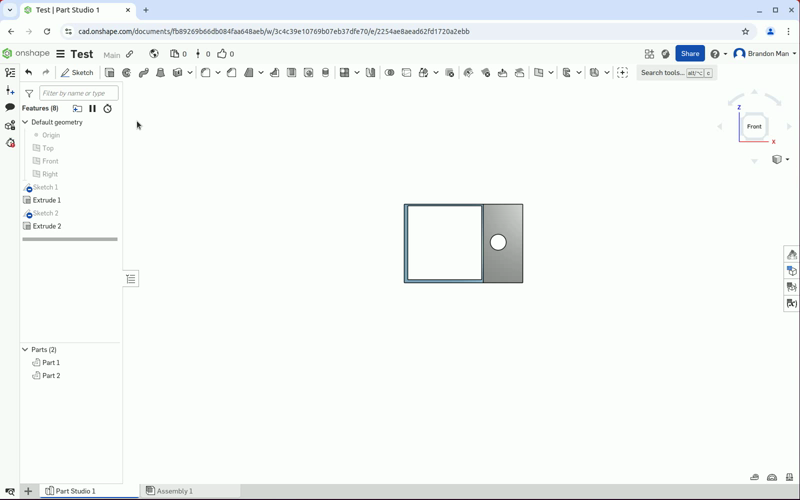
mouse_move(73, 189)
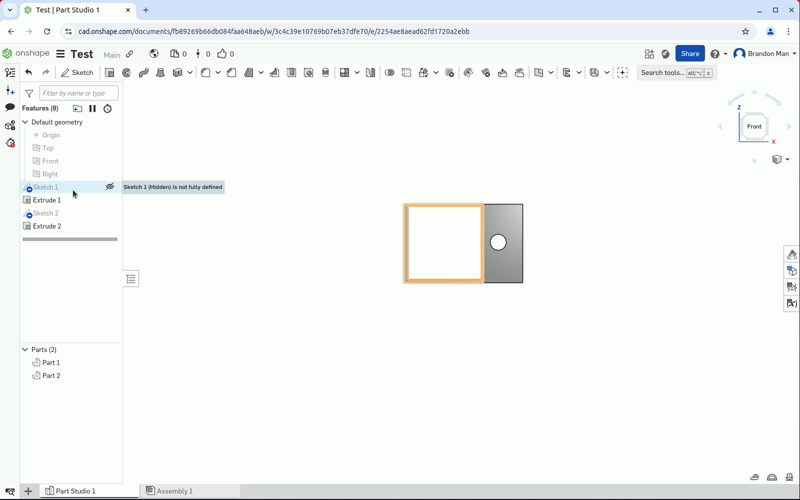
click(73, 189)
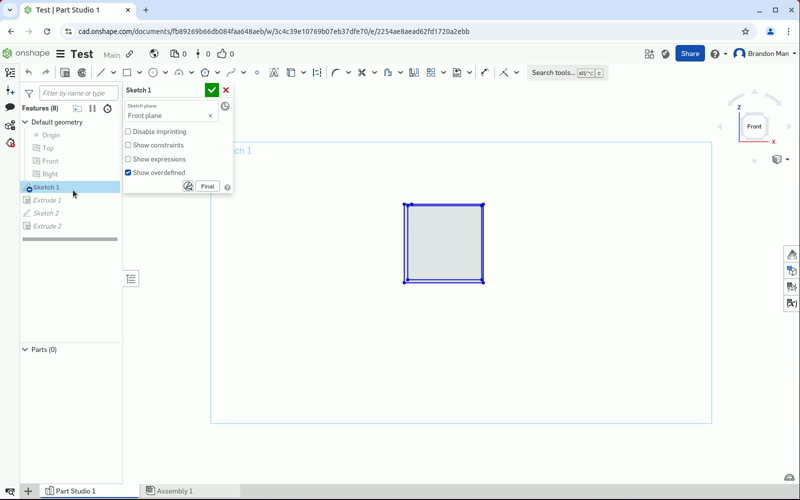
mouse_move(229, 92)
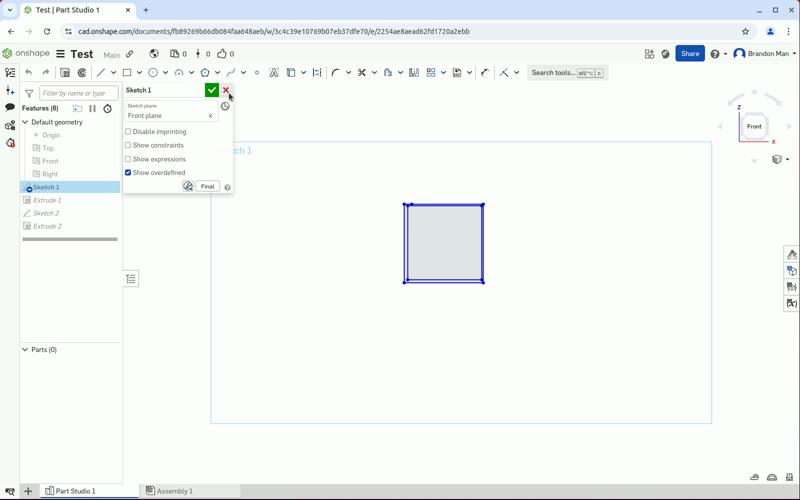
click(229, 92)
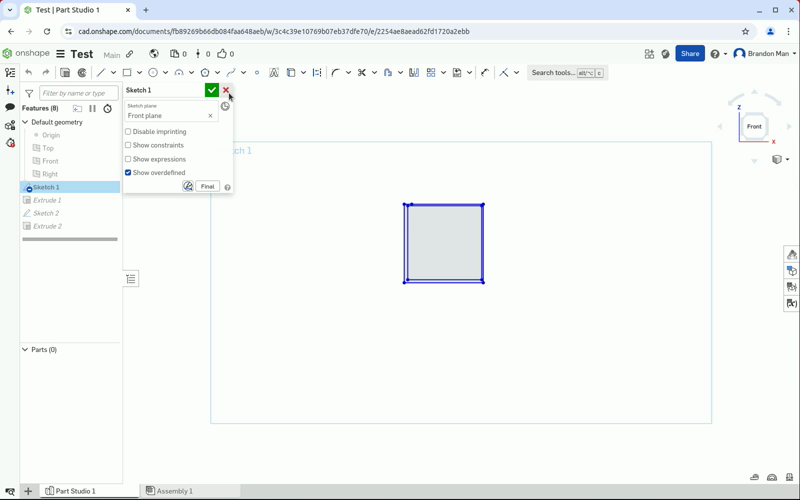
key(shift+s)
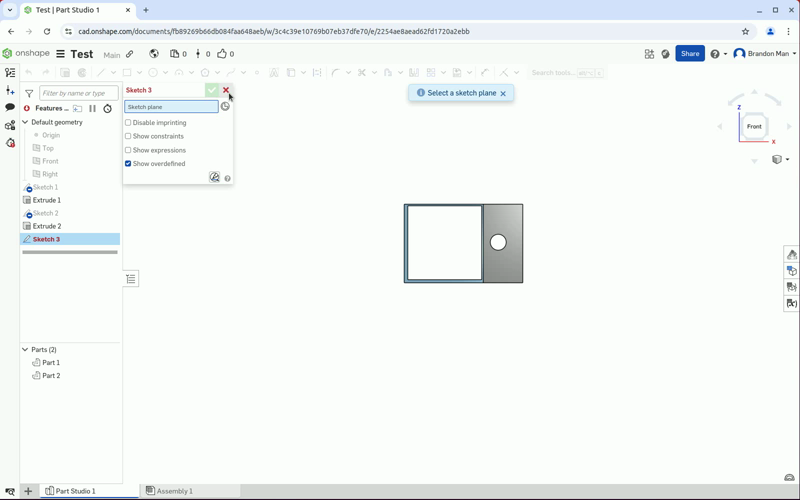
mouse_move(73, 163)
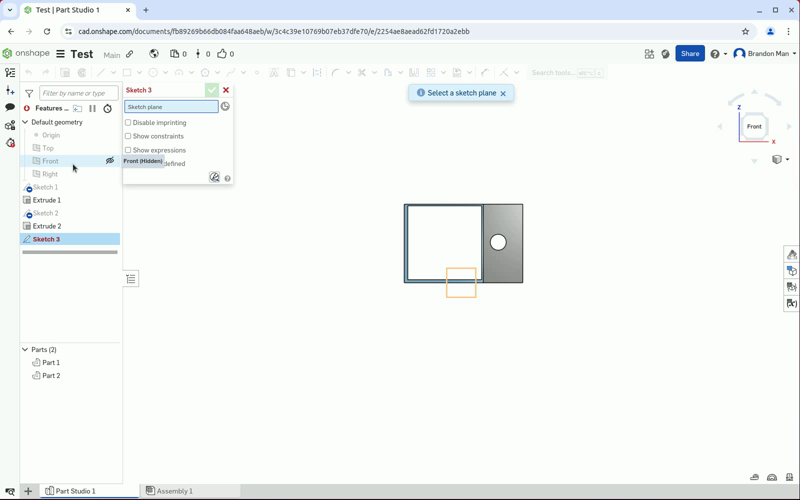
click(73, 163)
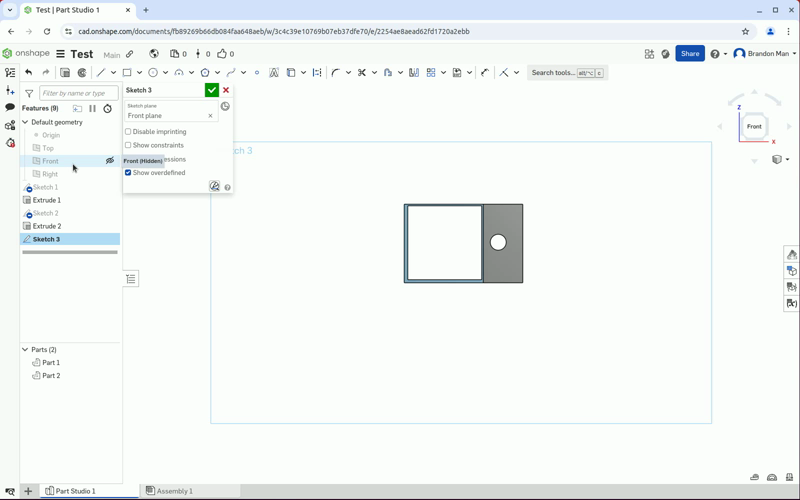
mouse_move(73, 352)
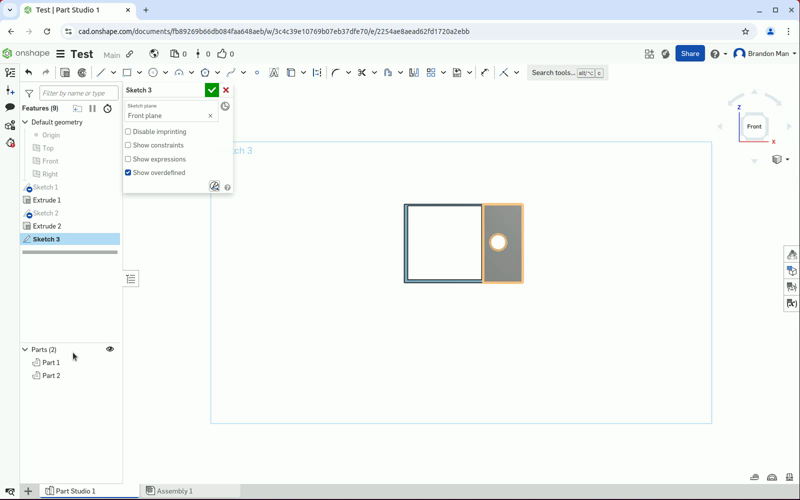
key(y)
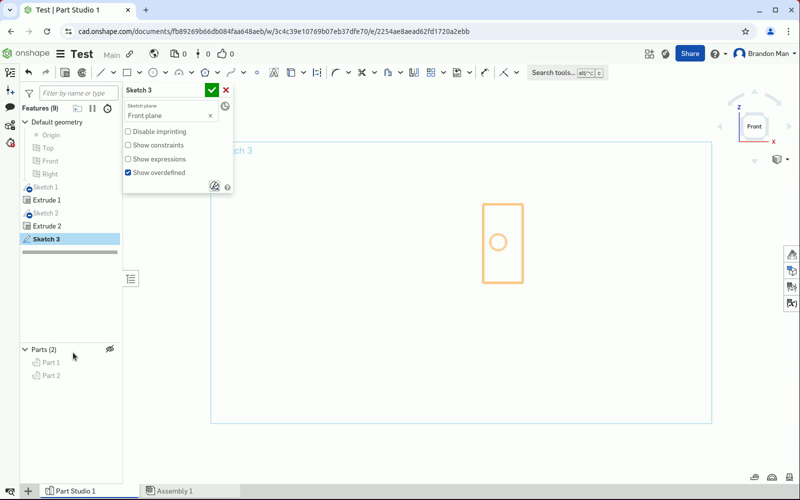
key(l)
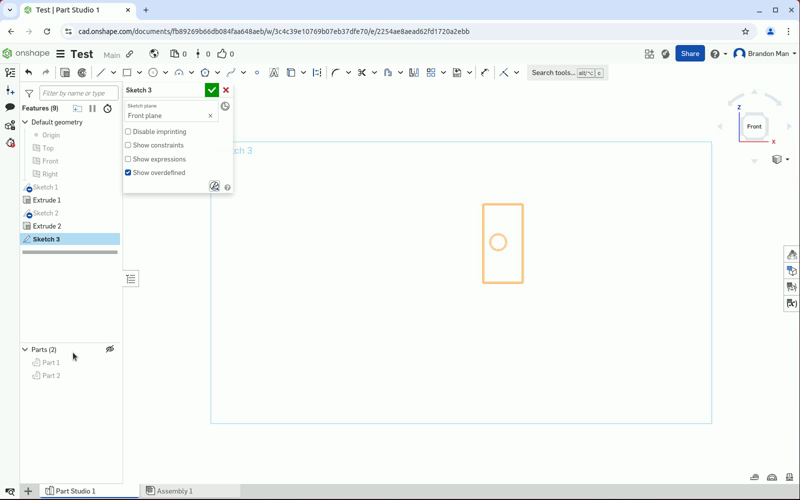
key_down(shift)
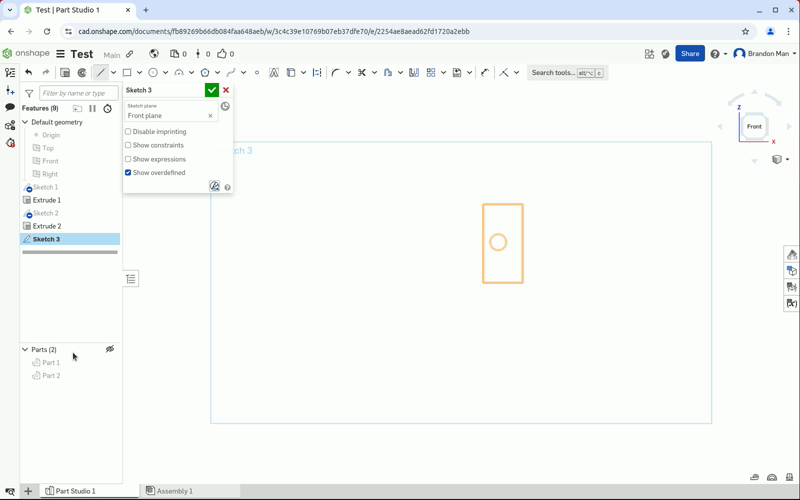
mouse_move(368, 282)
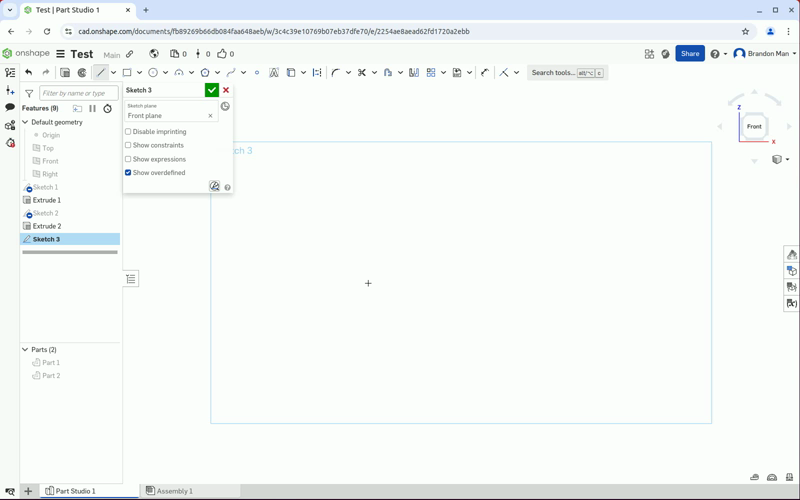
click(368, 282)
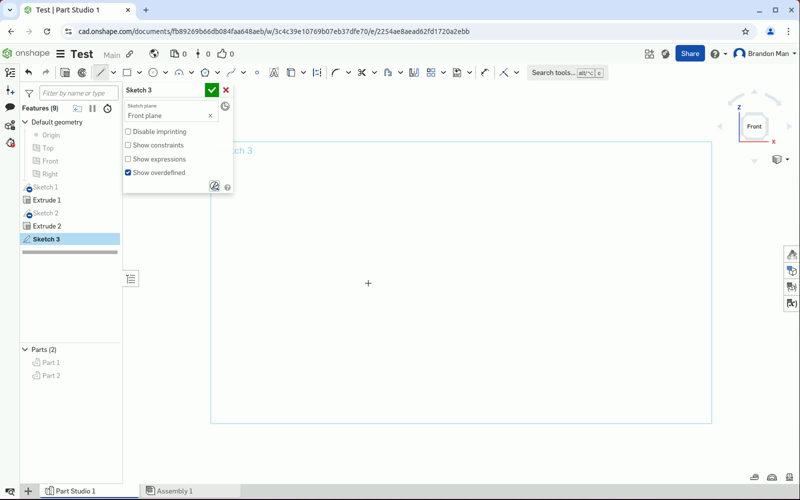
key_up(shift)
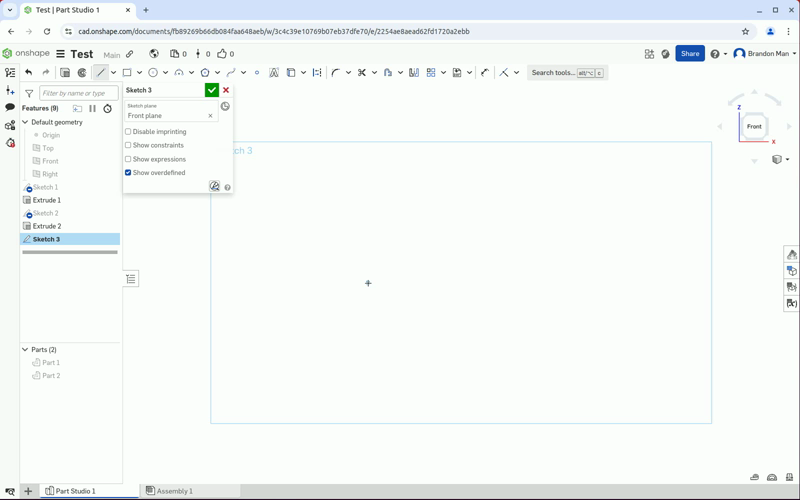
key_down(shift)
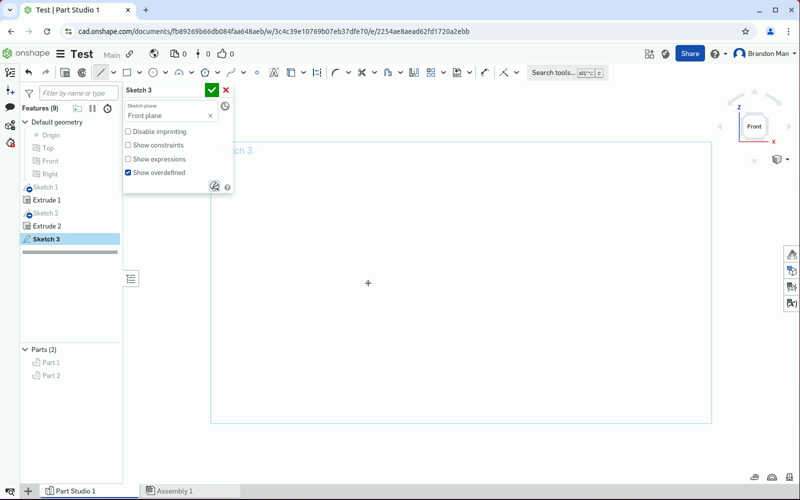
mouse_move(398, 282)
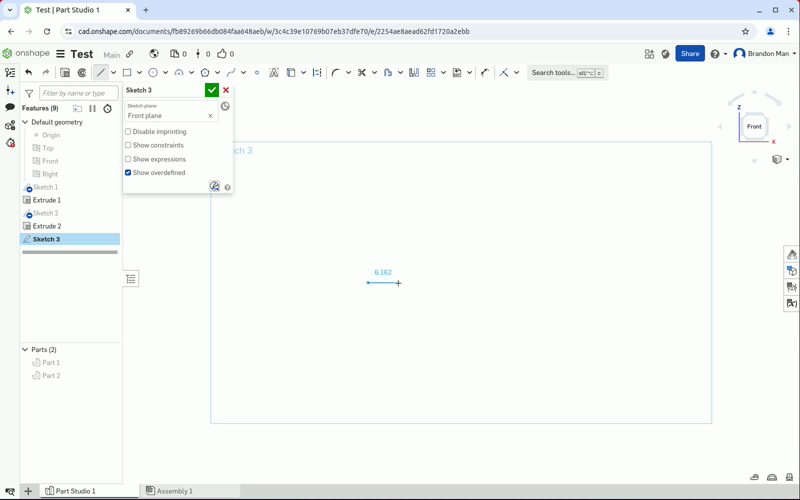
mouse_move(383, 282)
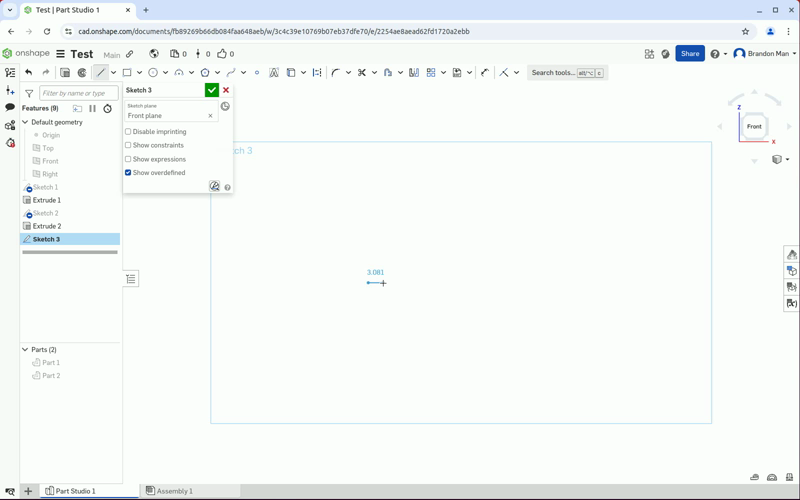
click(383, 282)
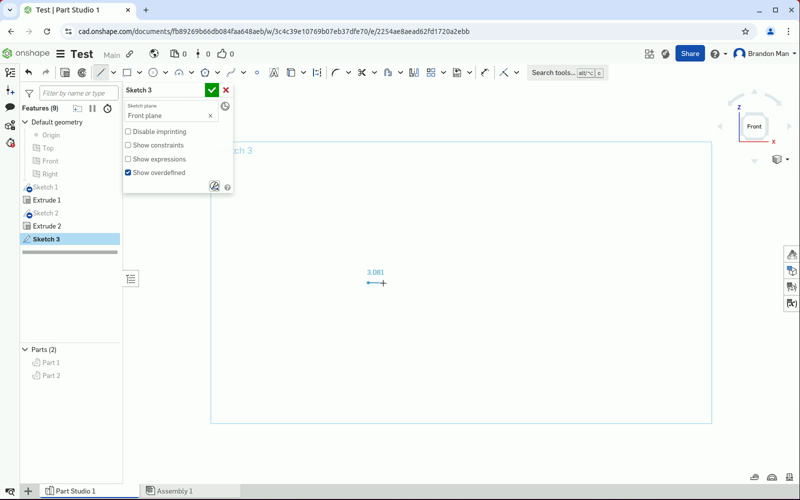
key_up(shift)
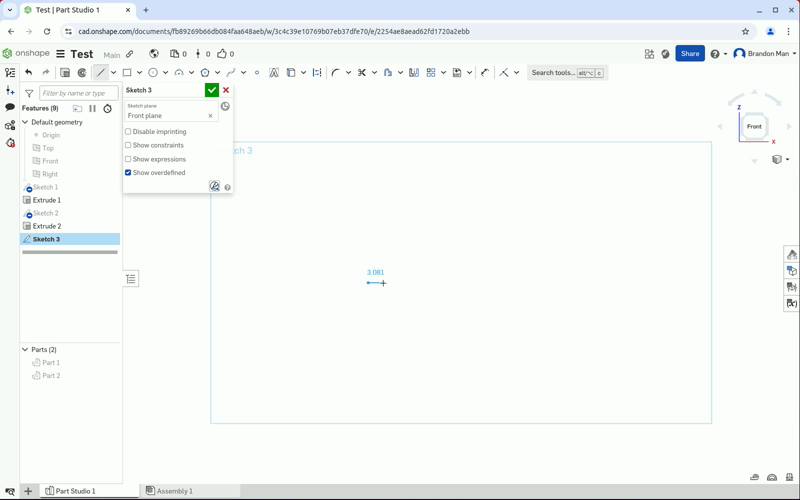
key_down(shift)
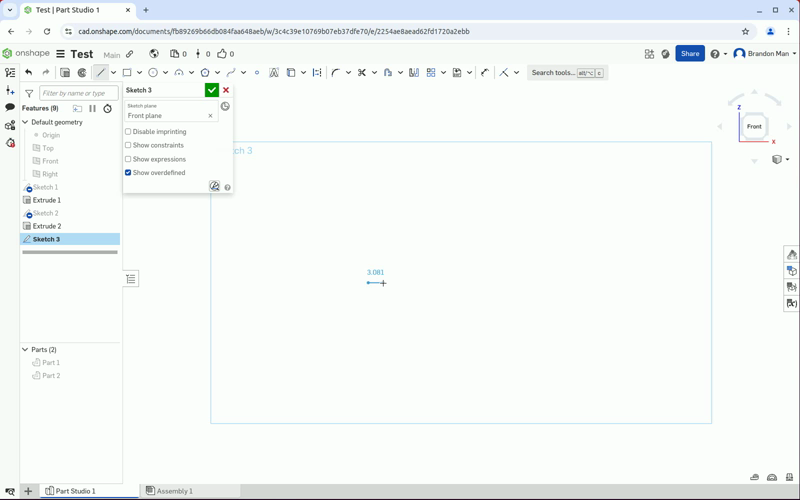
mouse_move(413, 282)
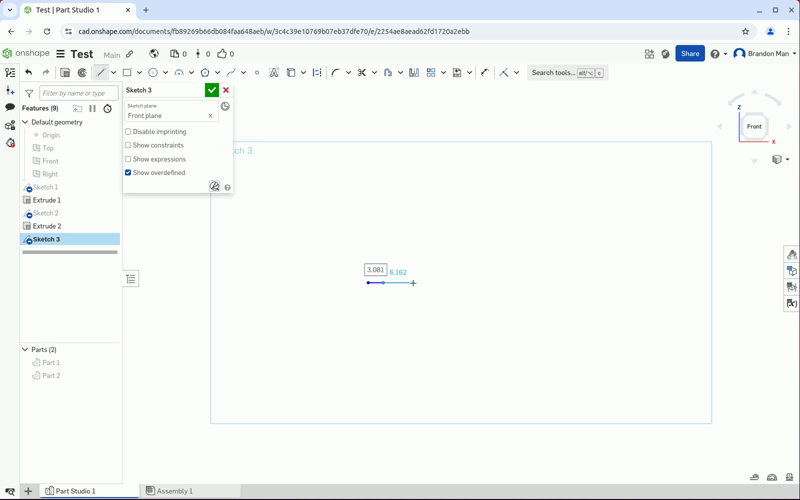
mouse_move(404, 282)
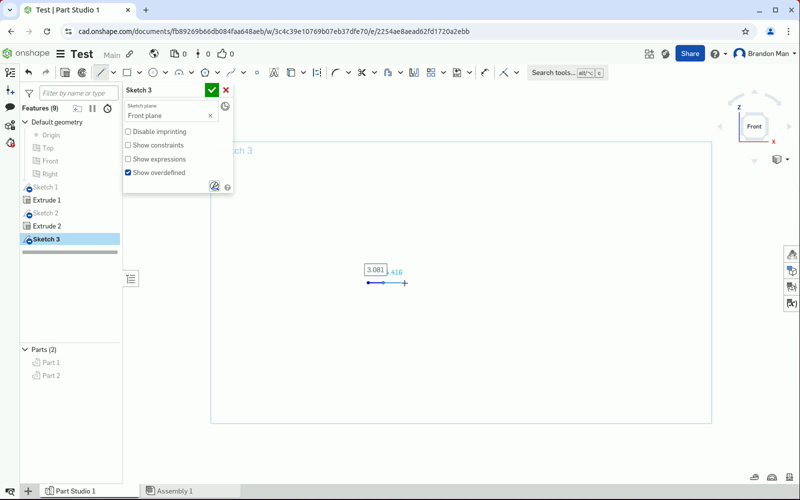
click(404, 282)
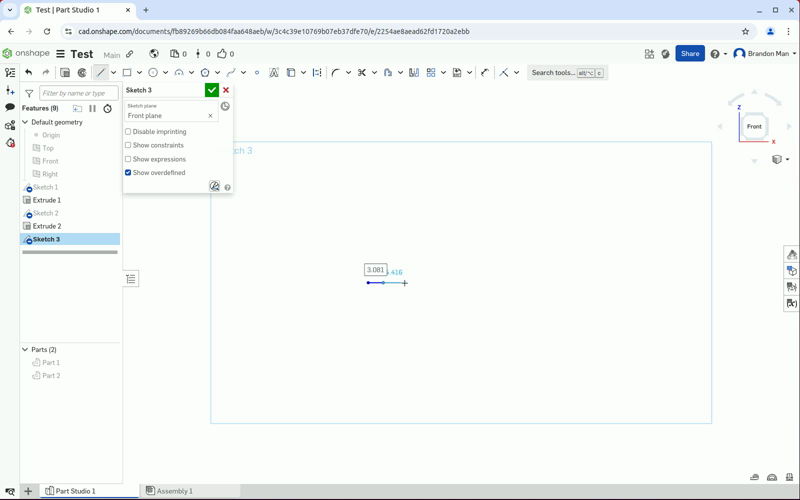
key_up(shift)
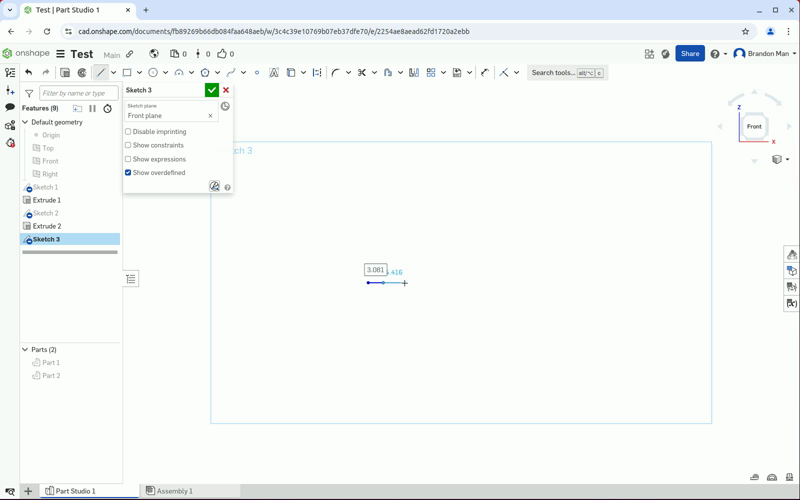
key_down(shift)
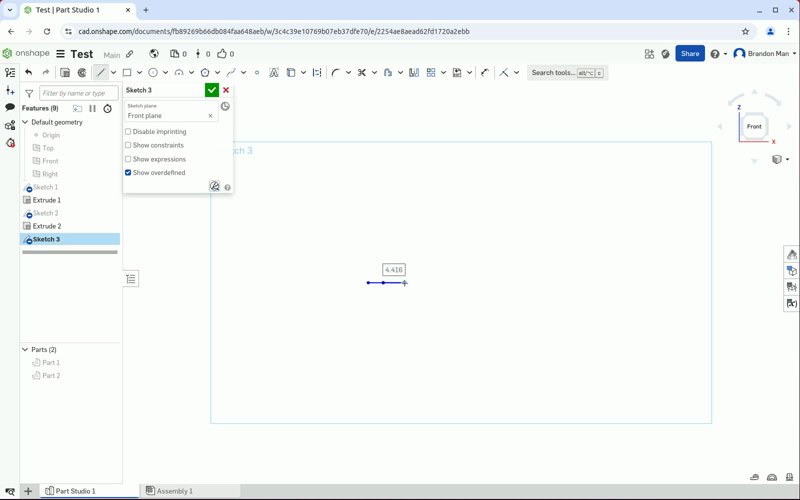
mouse_move(404, 204)
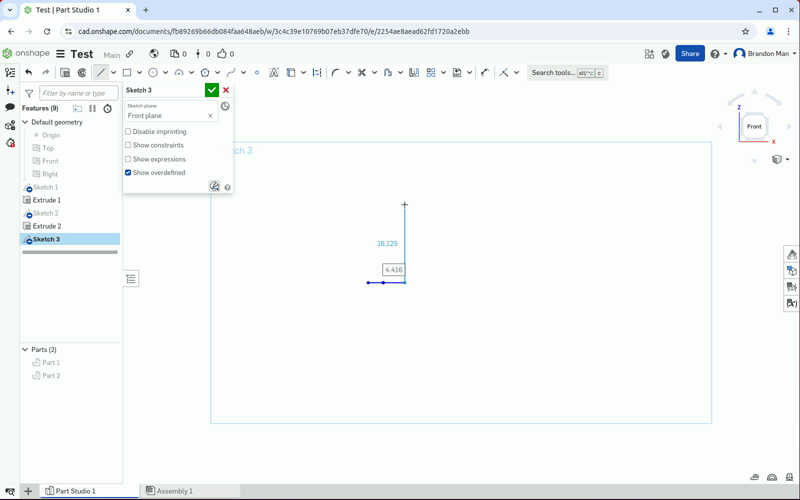
click(404, 204)
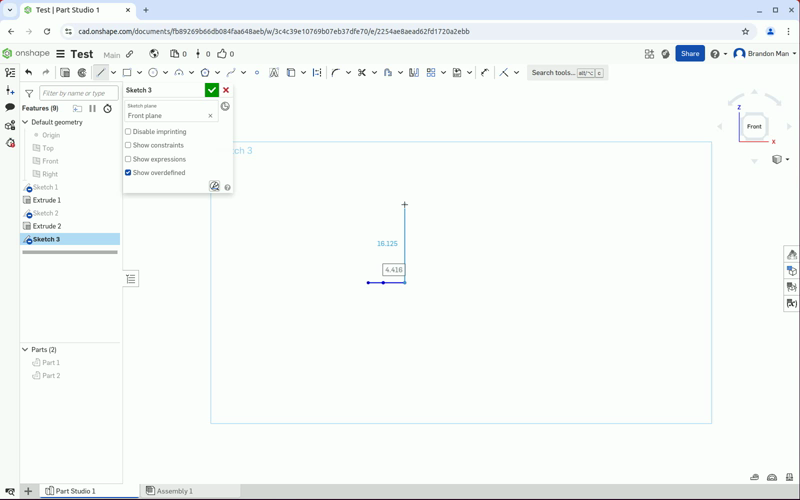
key_up(shift)
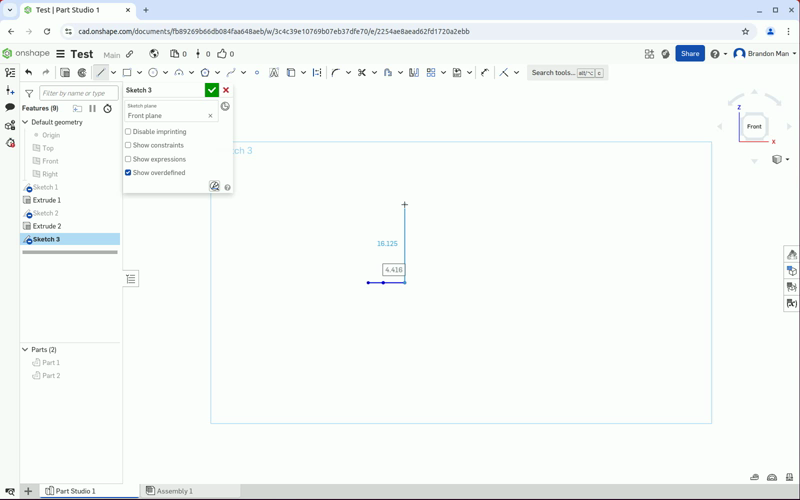
key_down(shift)
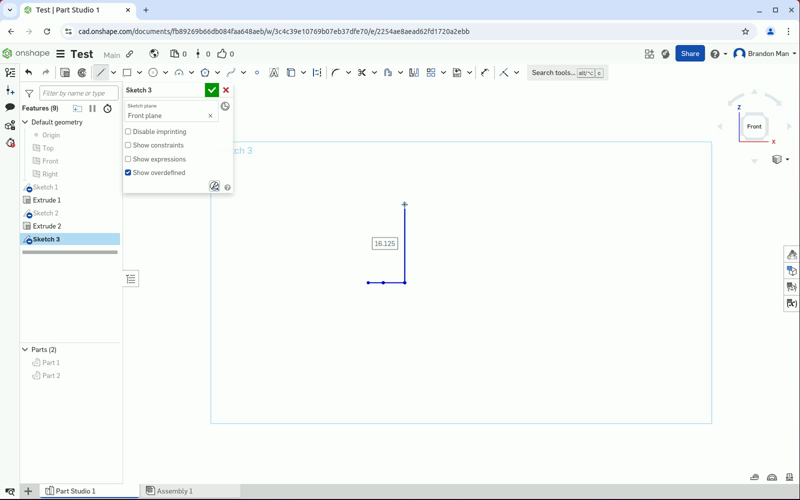
mouse_move(434, 204)
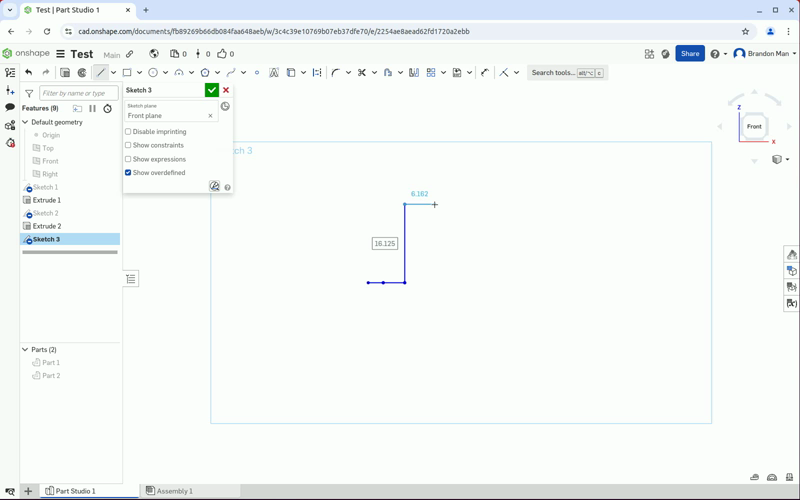
mouse_move(368, 204)
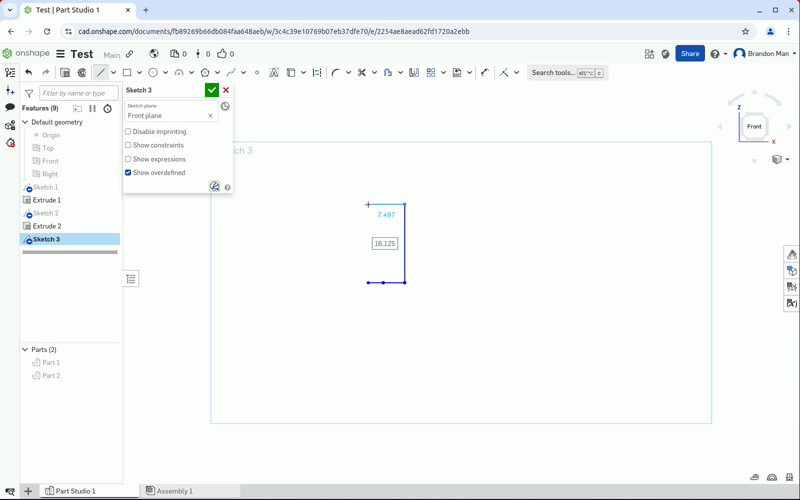
click(368, 204)
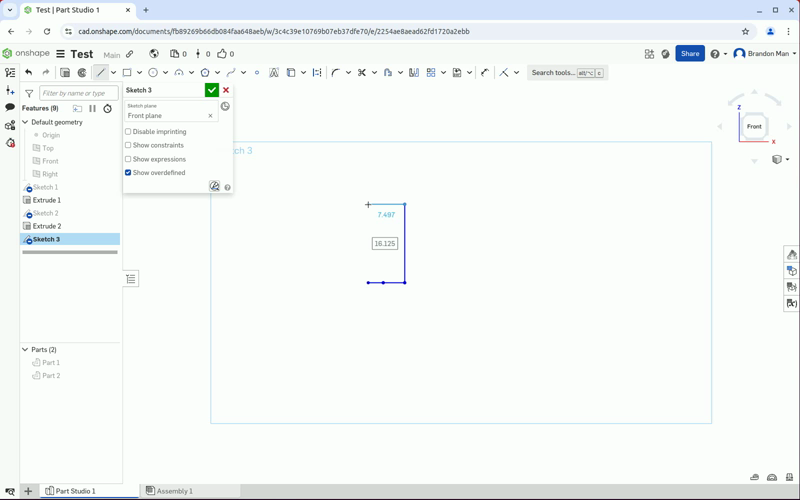
key_up(shift)
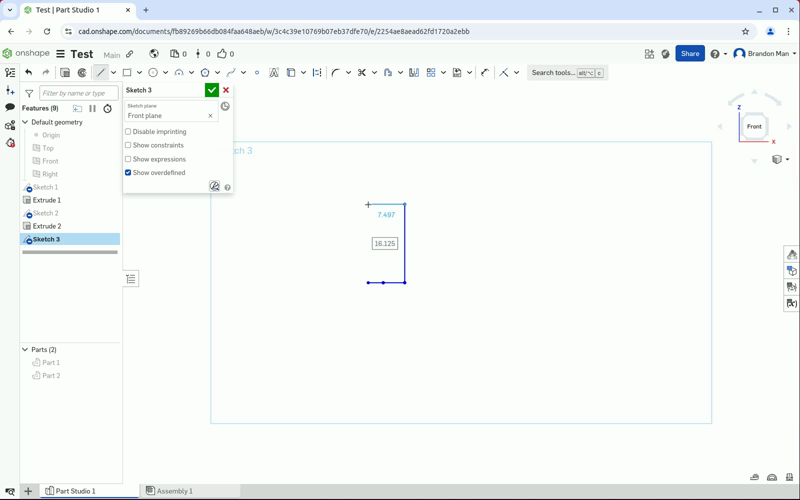
key_down(shift)
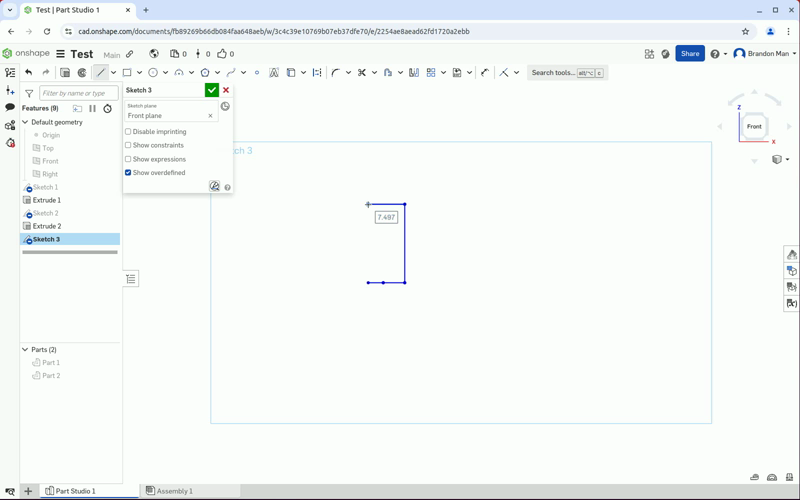
mouse_move(368, 282)
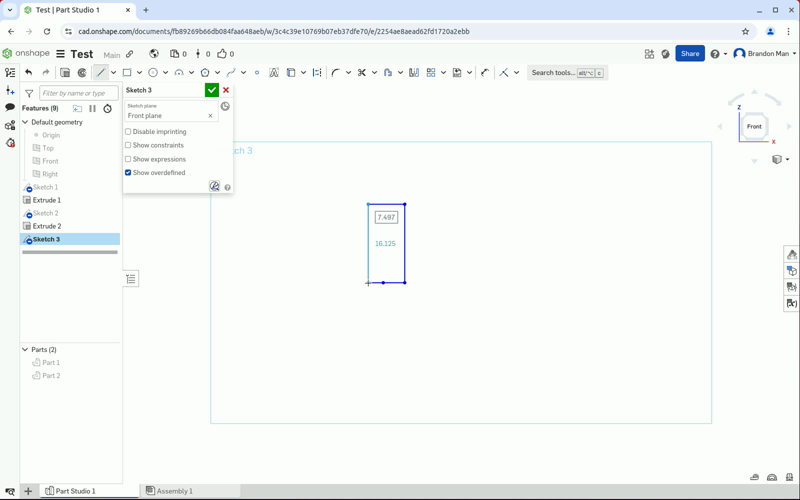
key_up(shift)
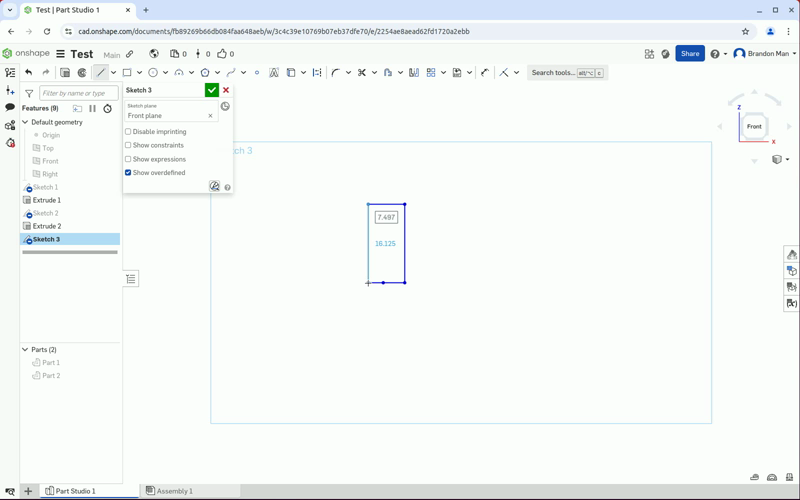
click(368, 282)
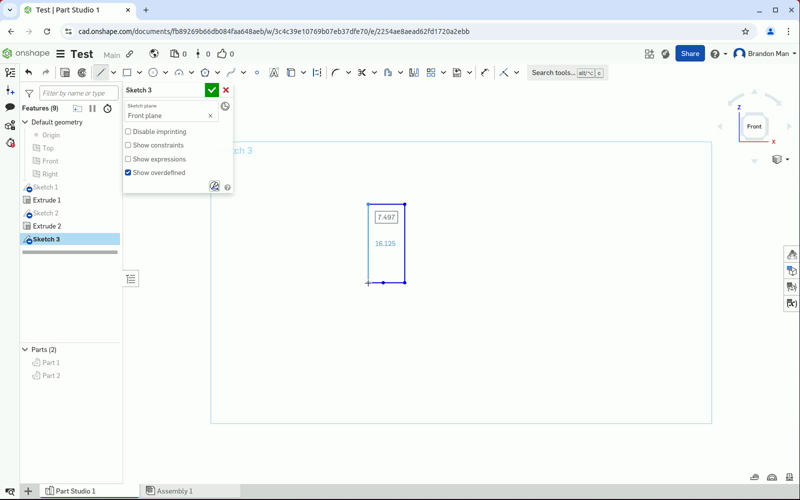
key(esc)
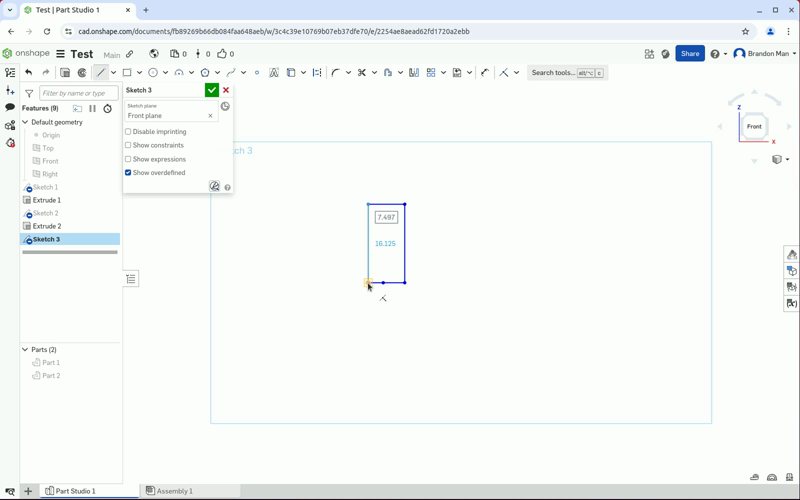
key(c)
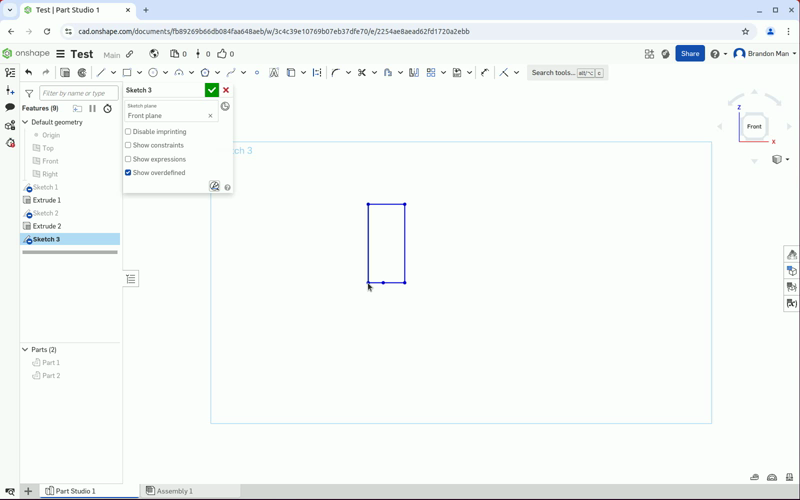
key_down(shift)
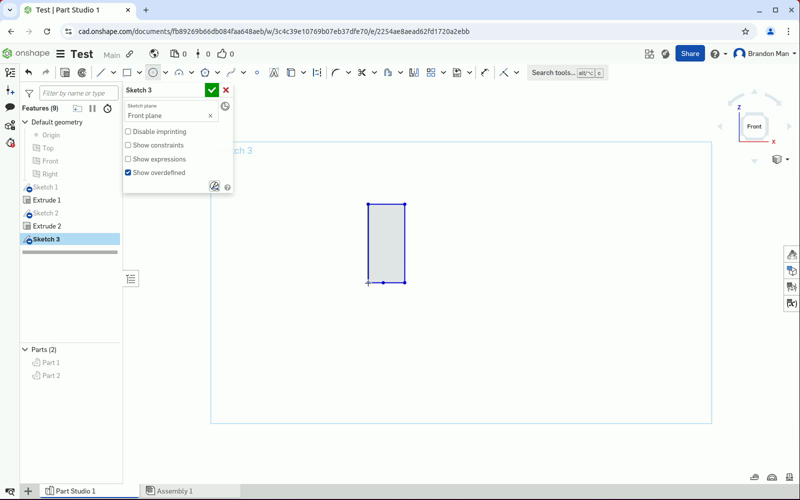
mouse_move(386, 239)
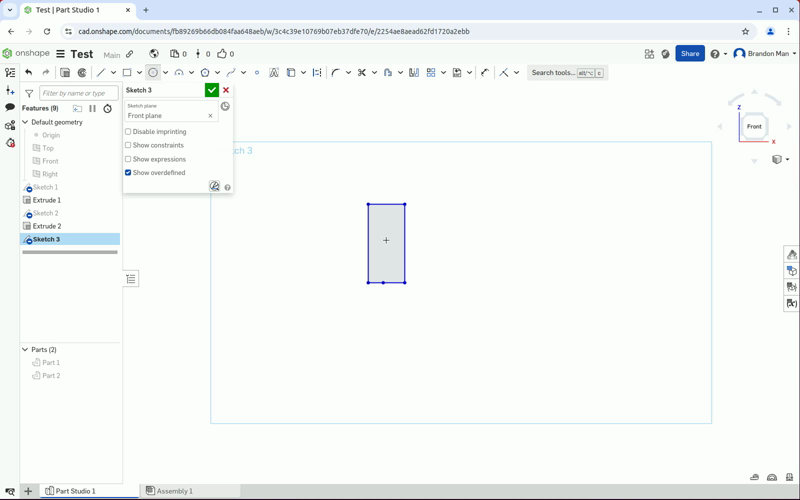
click(386, 239)
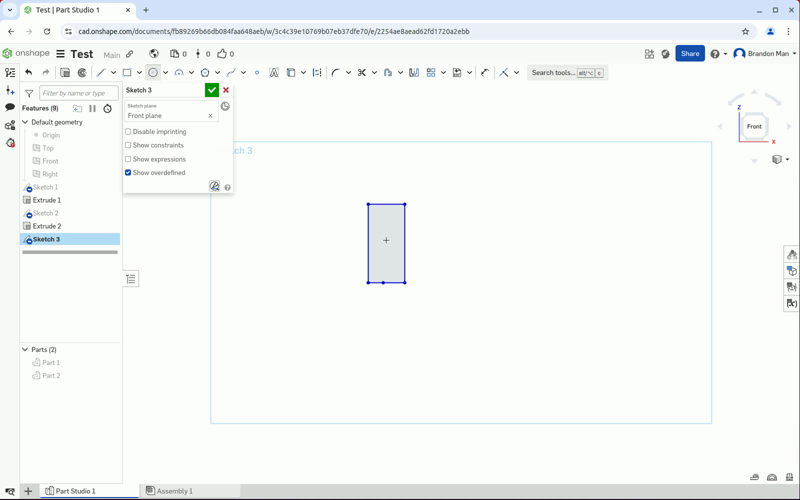
key_up(shift)
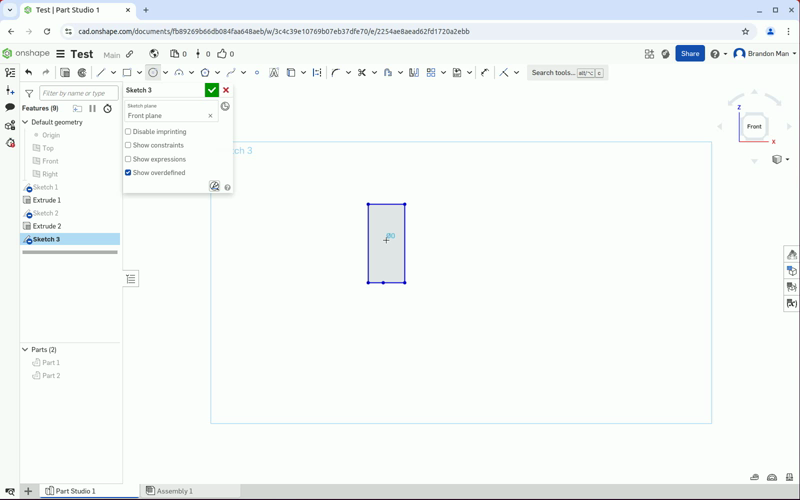
mouse_move(394, 239)
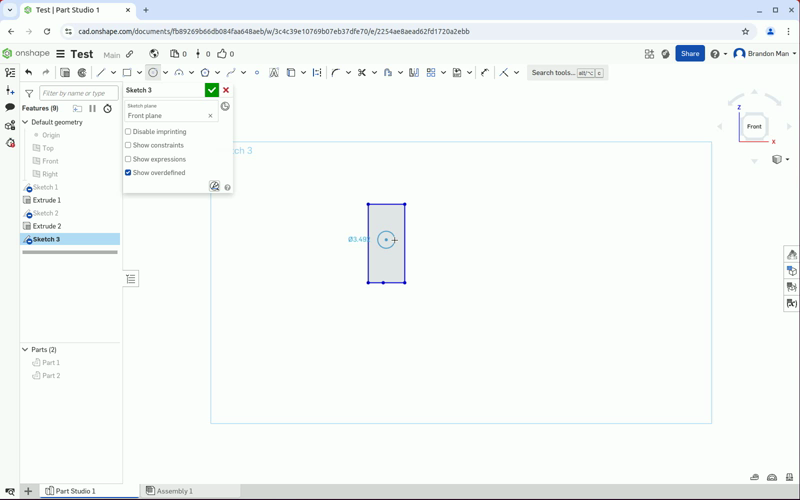
click(394, 239)
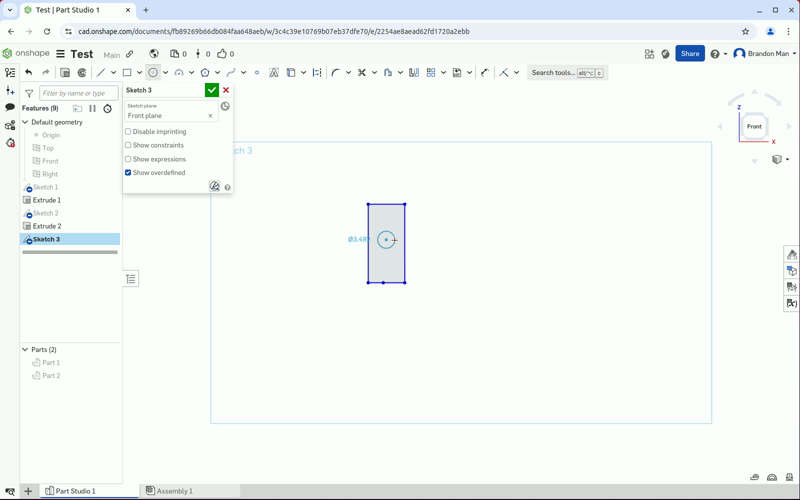
key(esc)
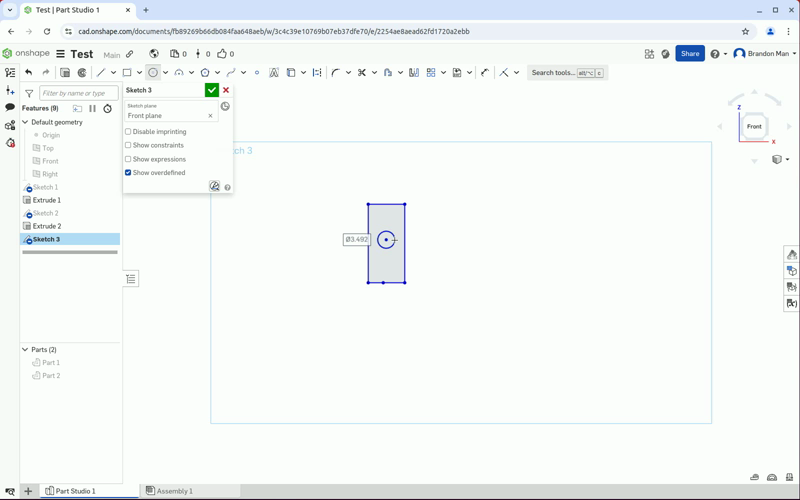
mouse_move(399, 225)
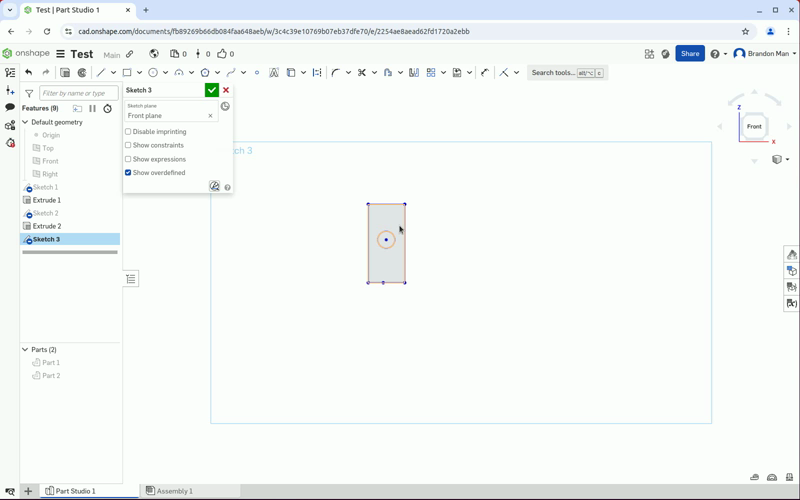
click(399, 225)
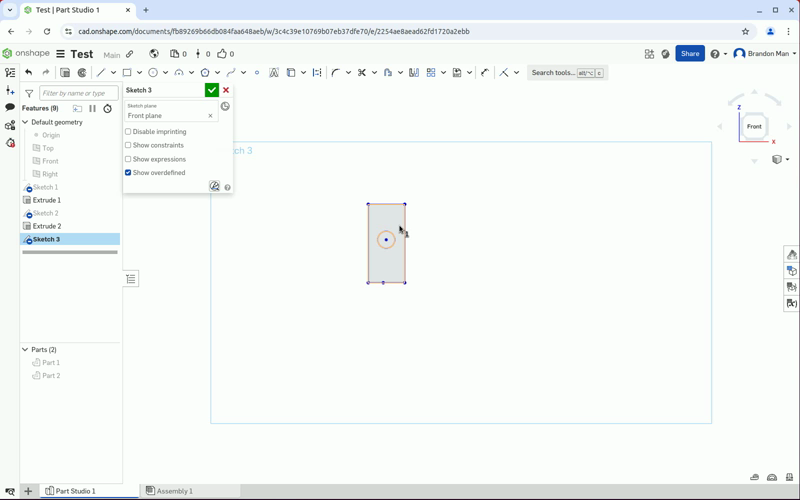
mouse_move(73, 352)
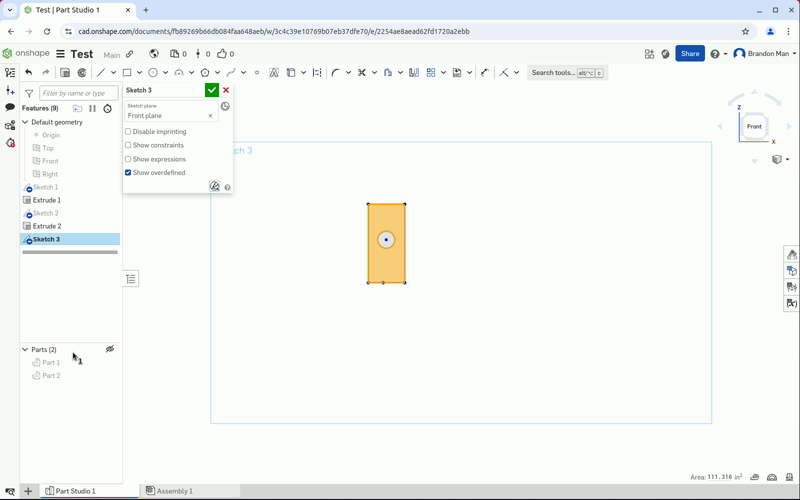
key(shift+y)
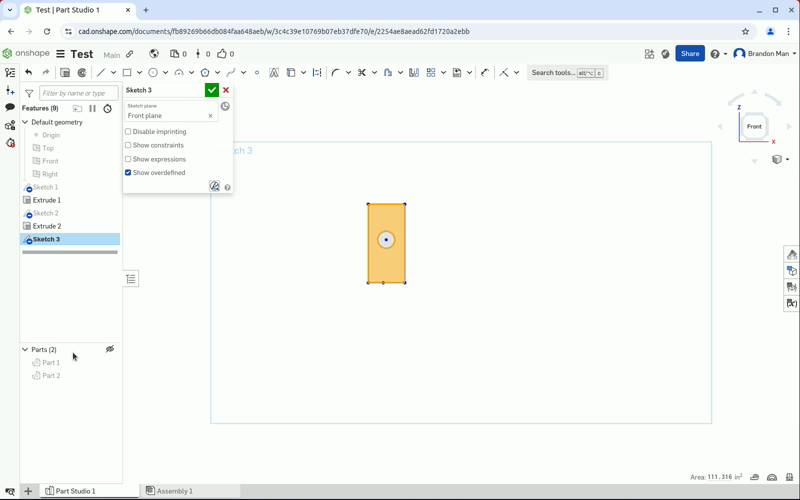
key(shift+e)
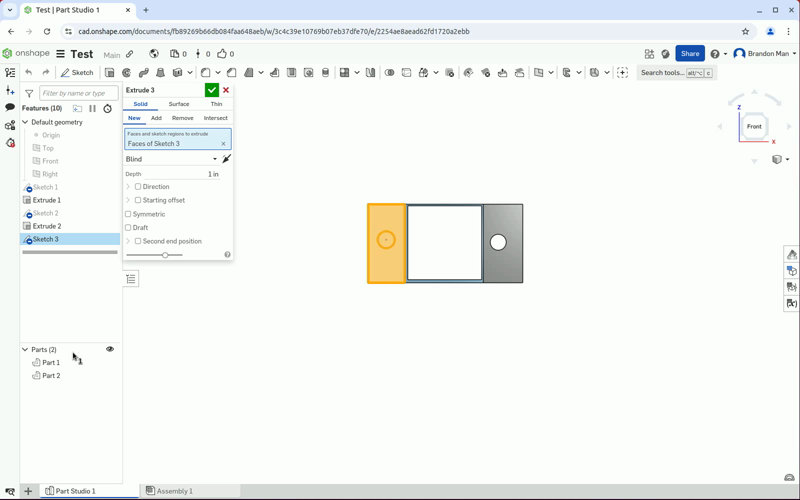
mouse_move(143, 106)
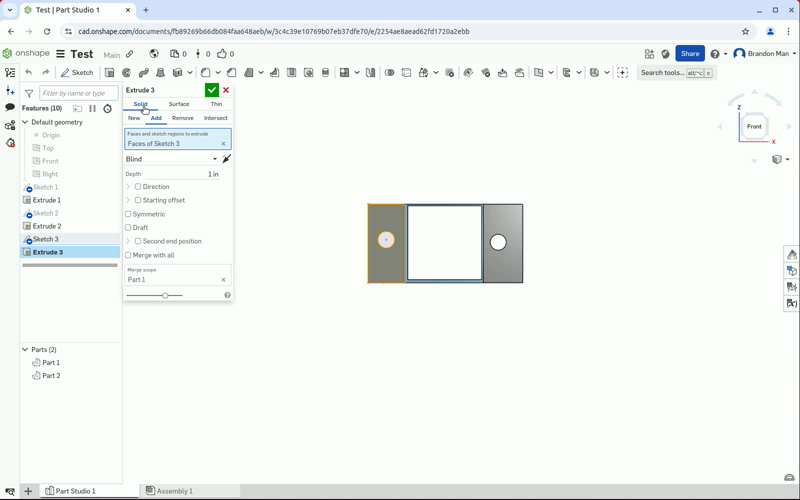
click(143, 106)
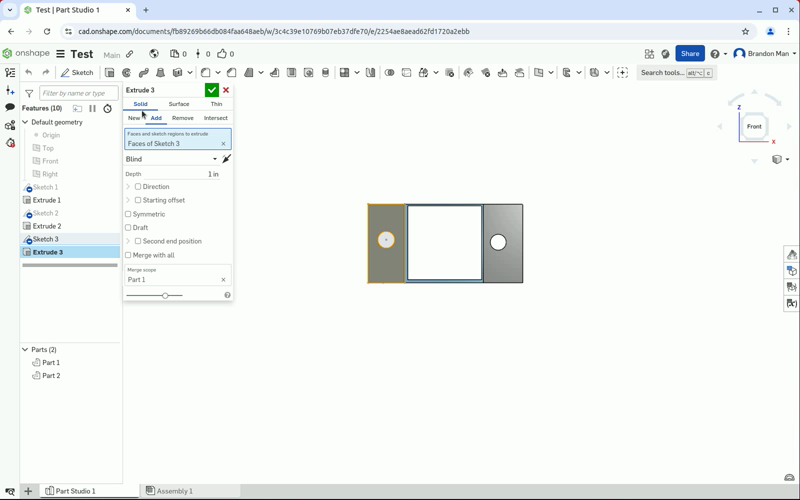
mouse_move(137, 120)
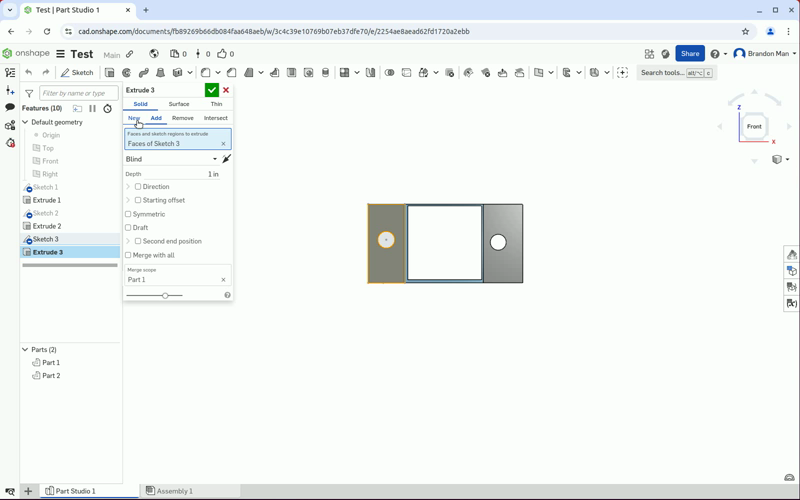
click(137, 120)
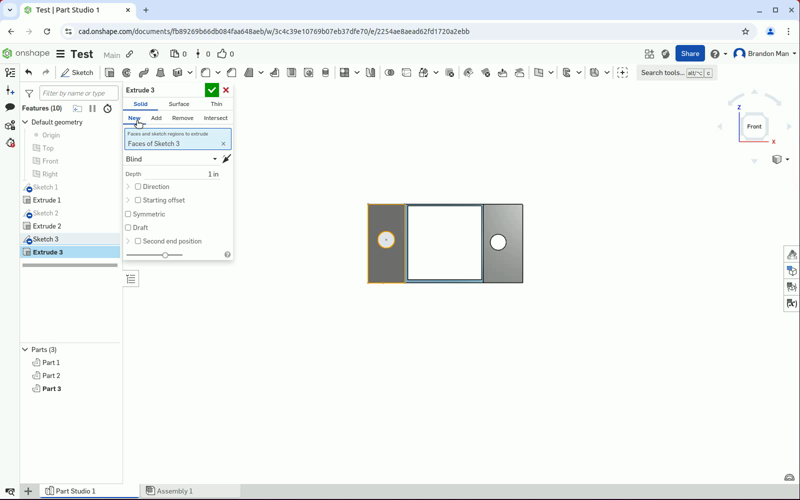
key(tab, 4)
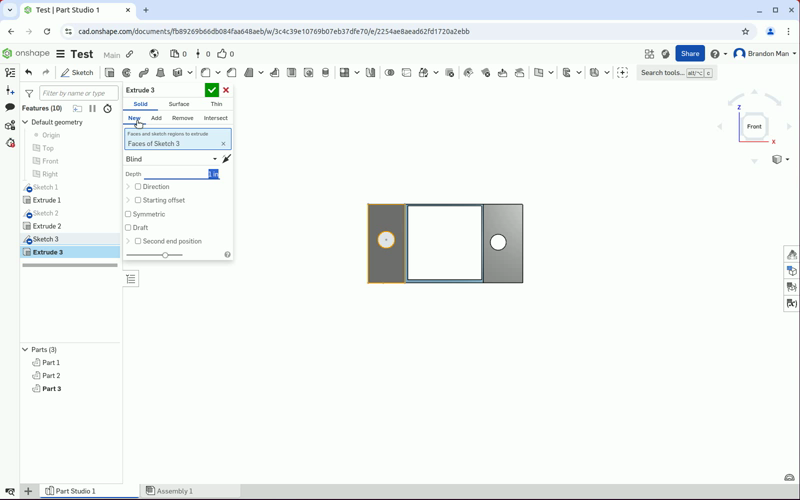
text(1.204)
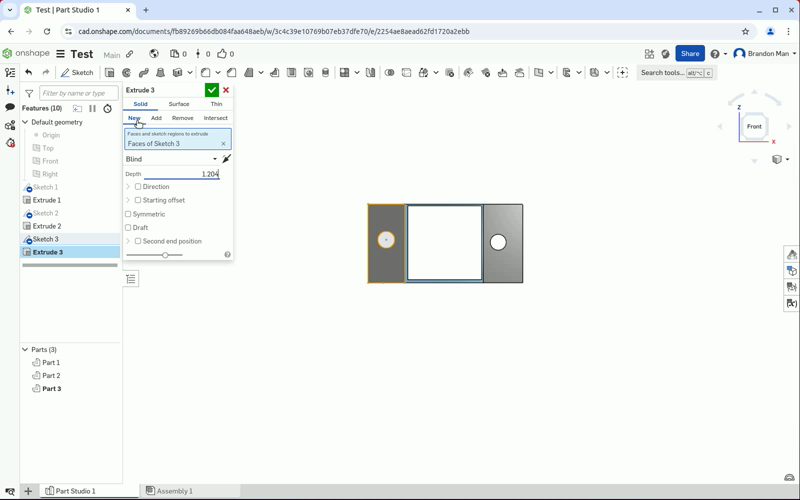
key(enter)
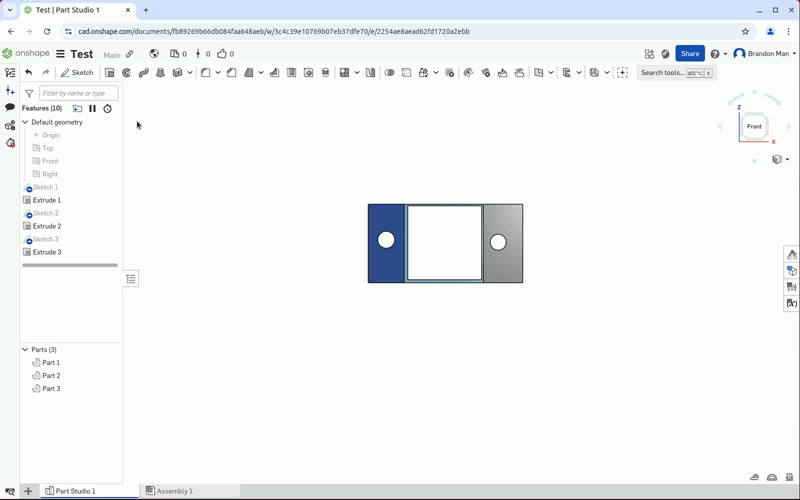
key(shift+h)
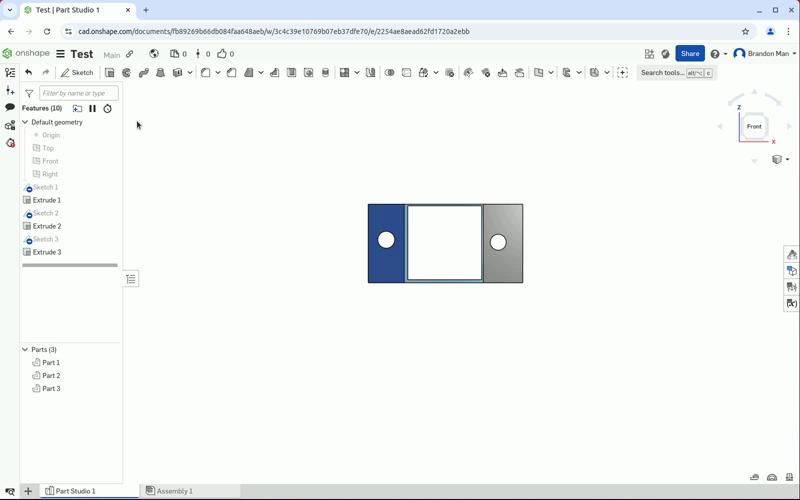
key(shift+h)
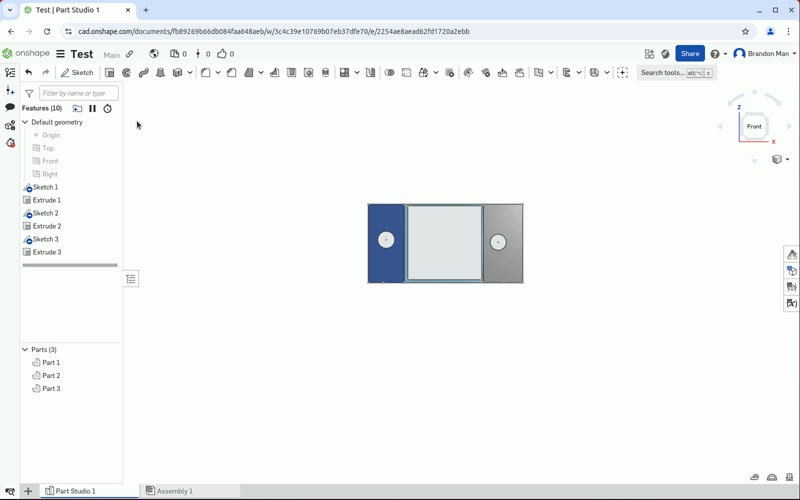
key(shift+7)
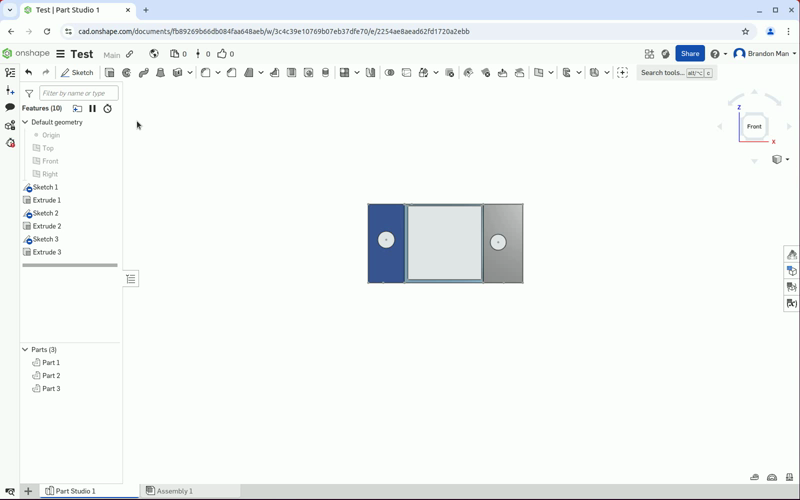
key(left, 2)
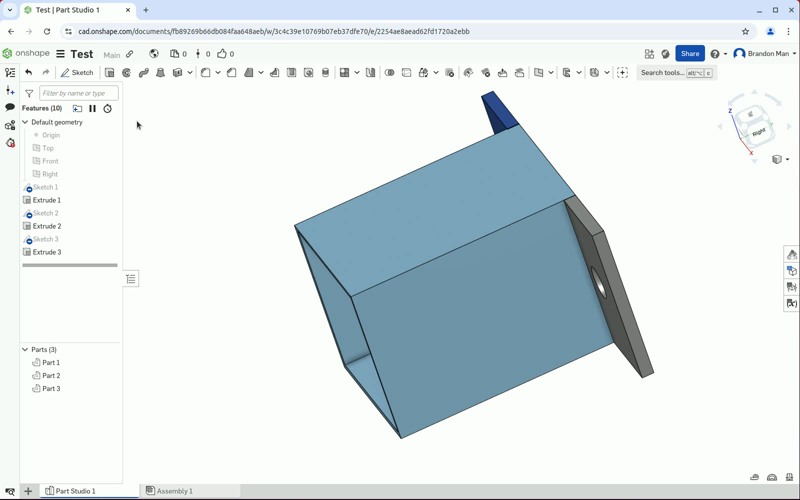
key(down, 2)
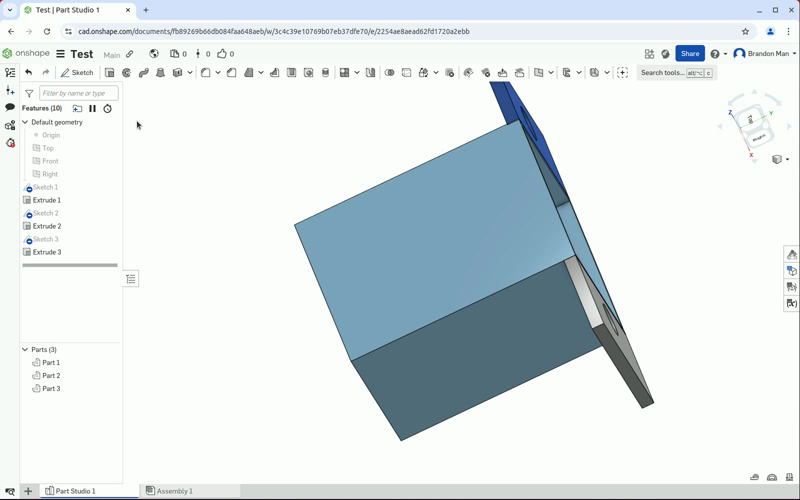
key(up, 2)
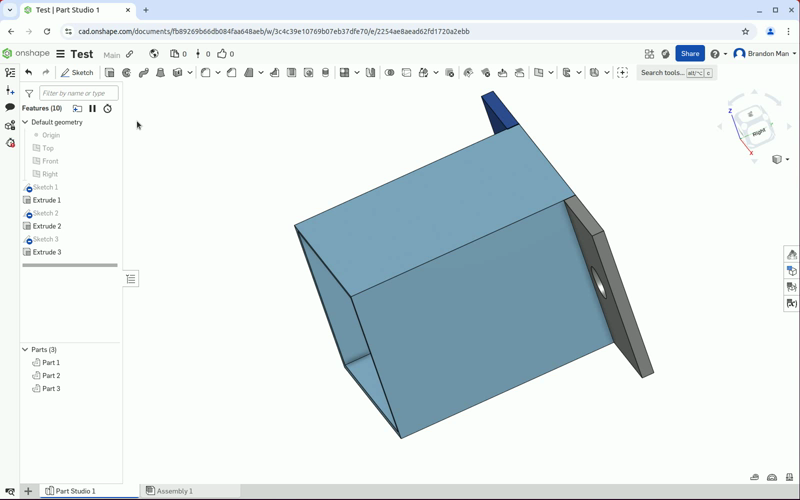
key(right, 2)
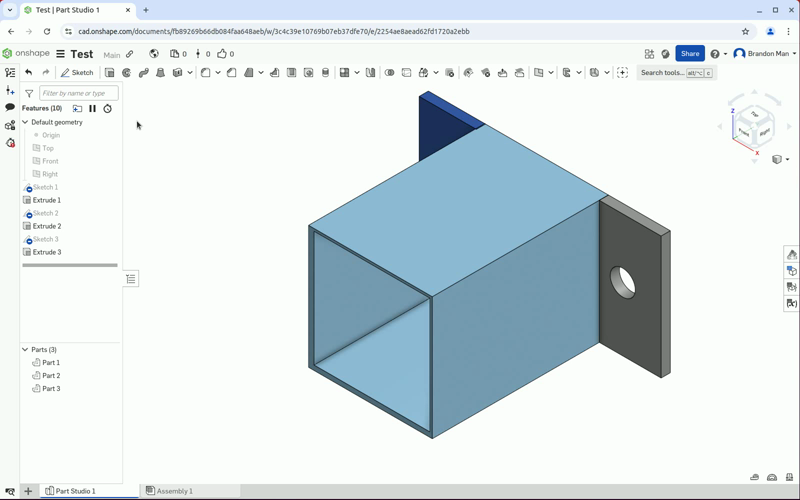
mouse_move(73, 189)
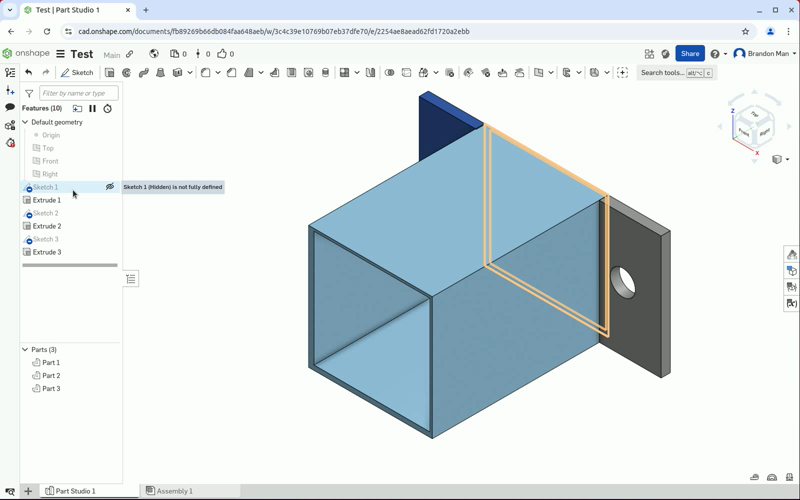
click(73, 189)